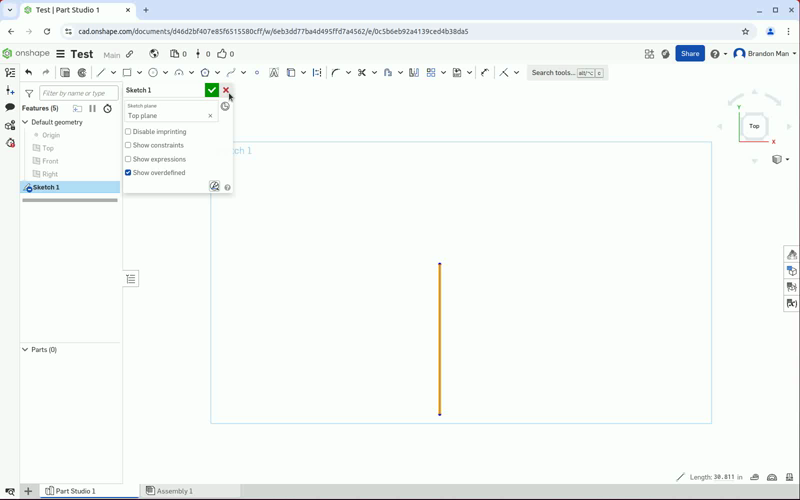
key(shift+h)
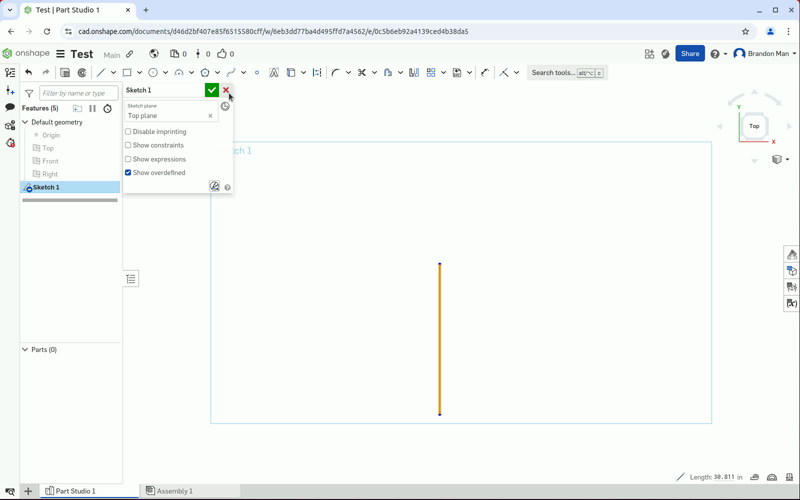
key(shift+s)
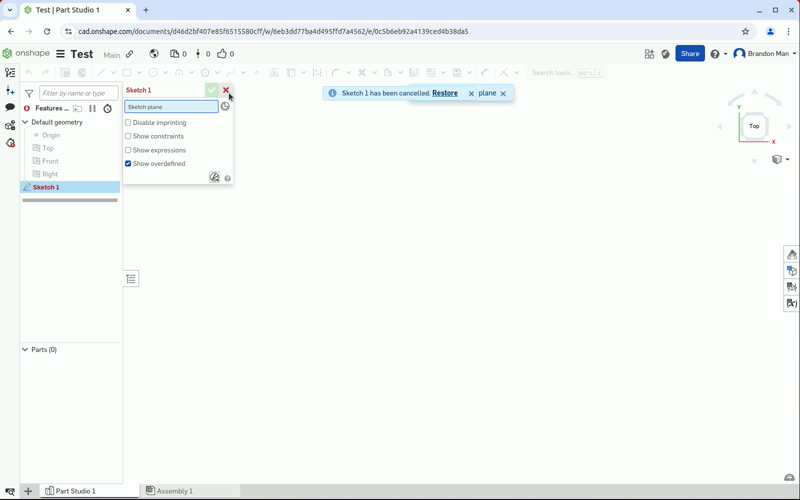
mouse_move(73, 150)
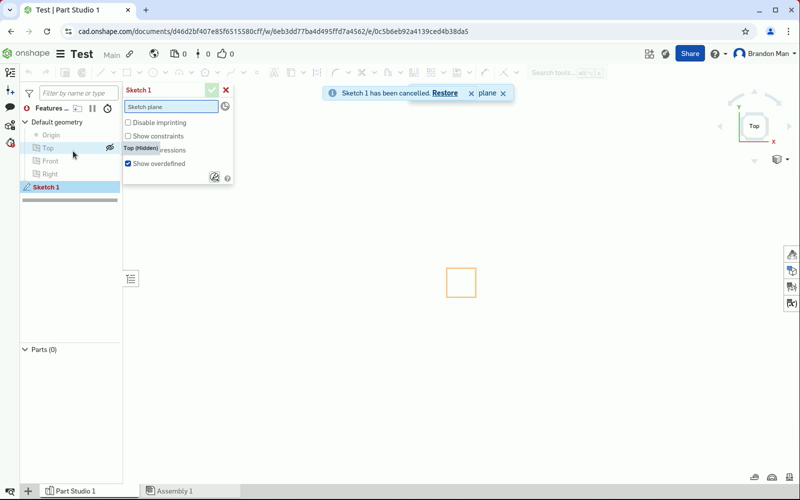
click(73, 150)
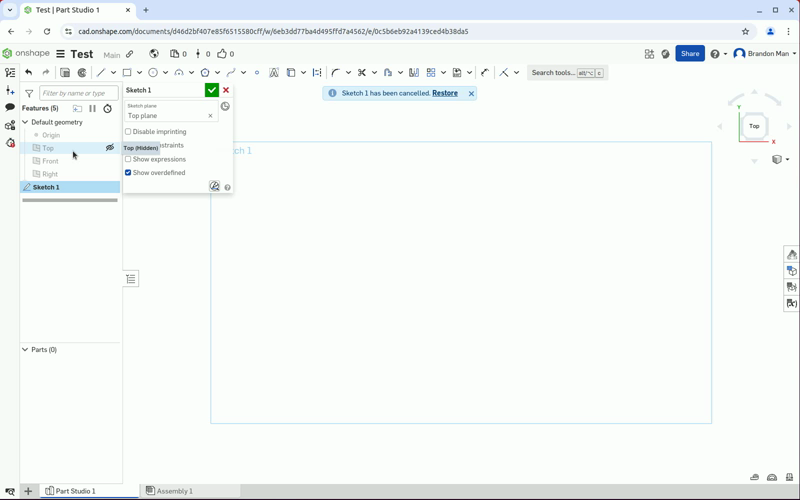
mouse_move(73, 352)
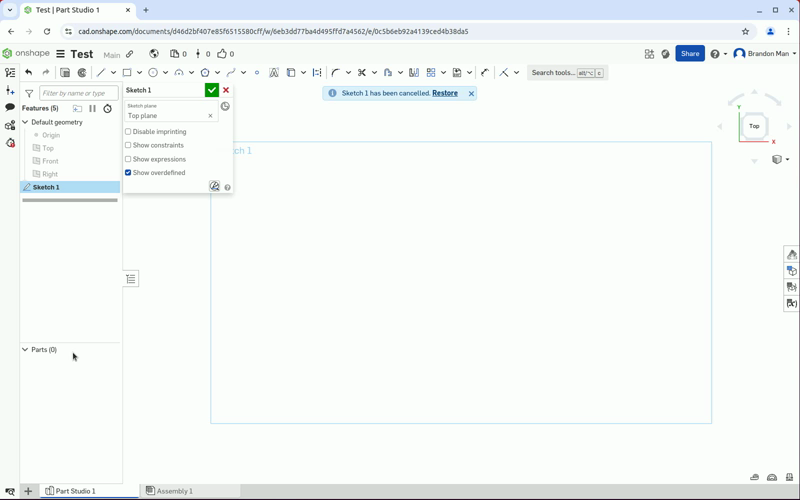
key(y)
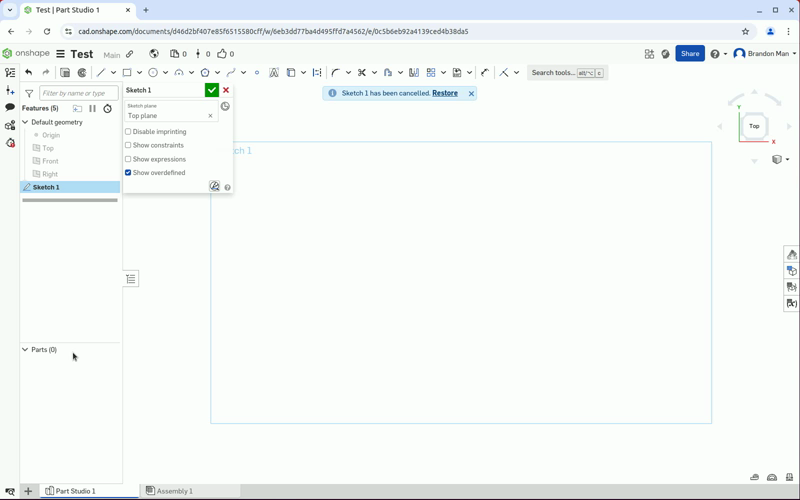
key(l)
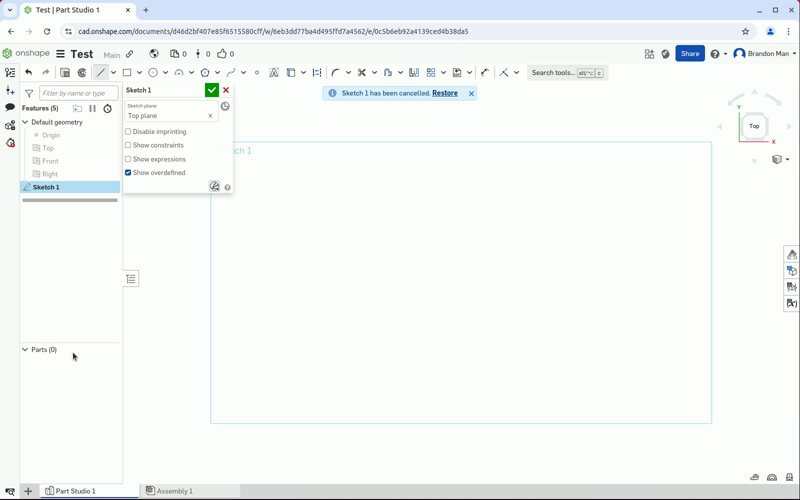
key_down(shift)
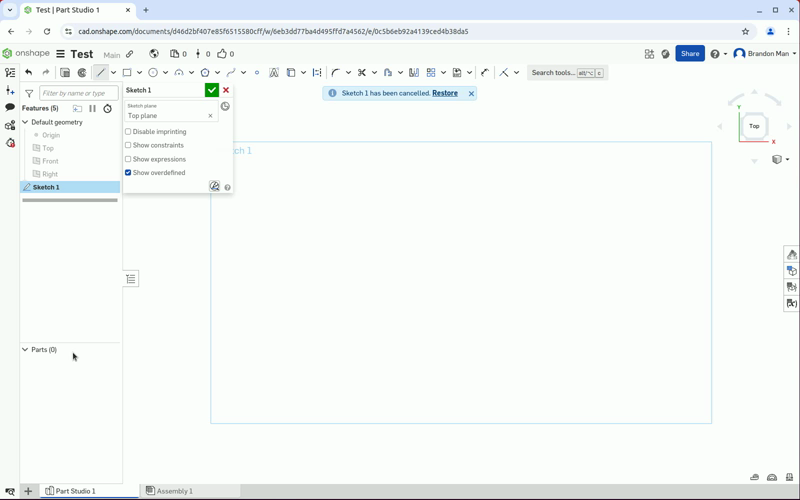
mouse_move(437, 321)
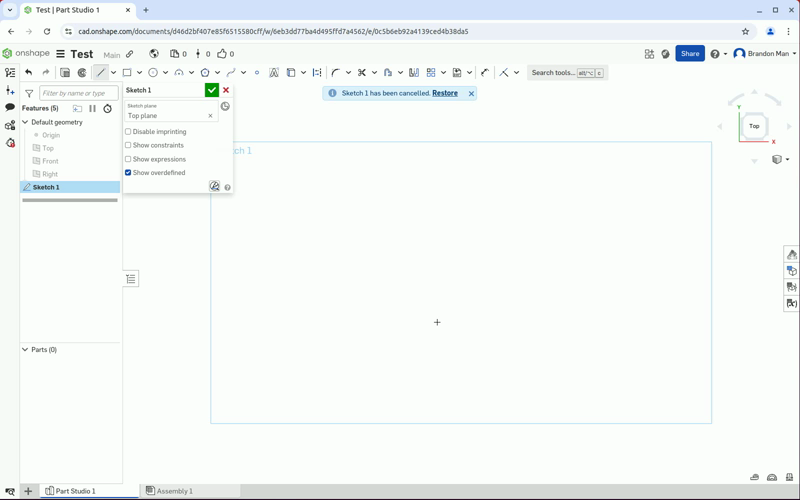
click(437, 321)
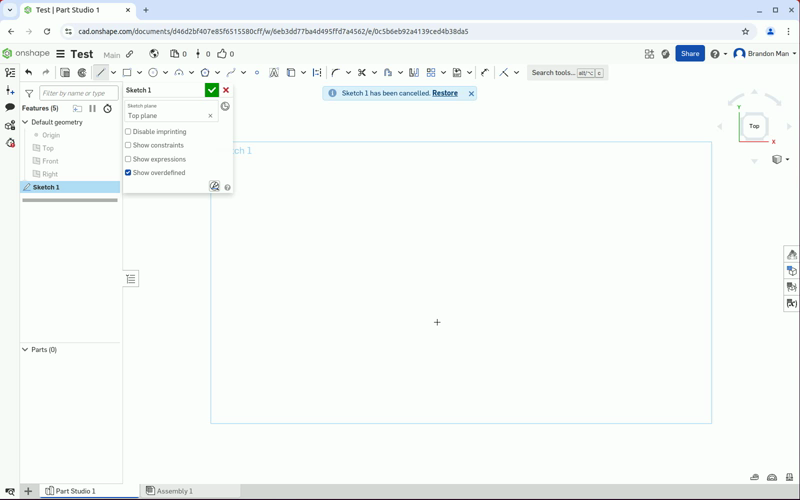
key_up(shift)
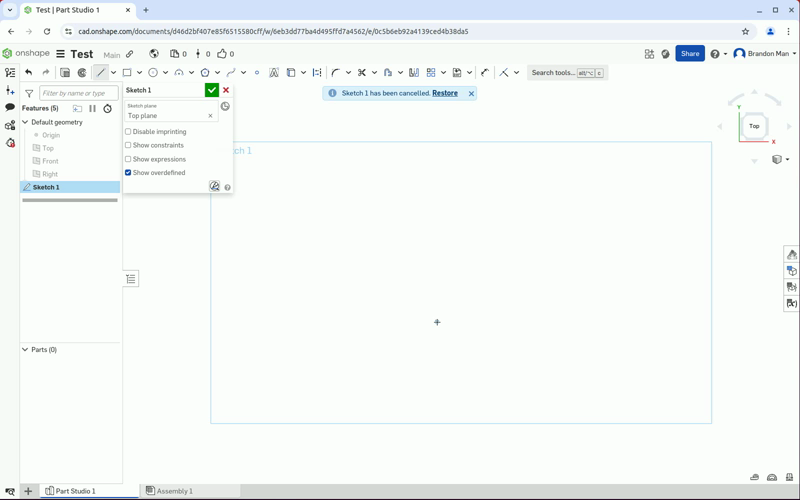
key_down(shift)
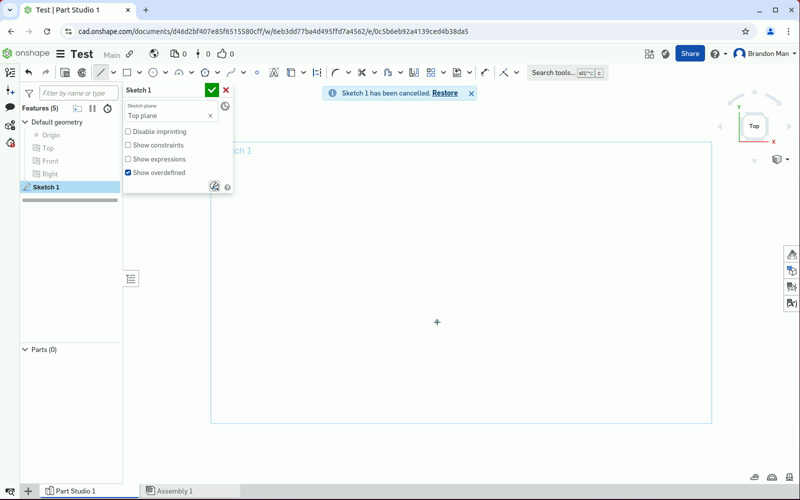
mouse_move(467, 321)
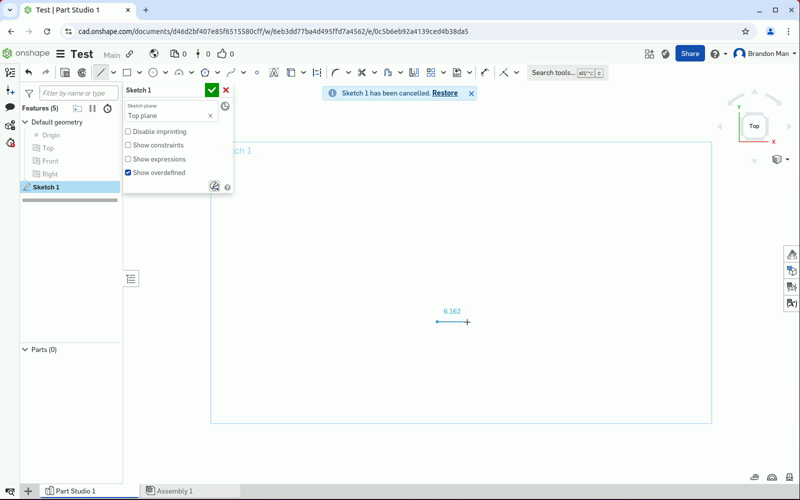
mouse_move(485, 321)
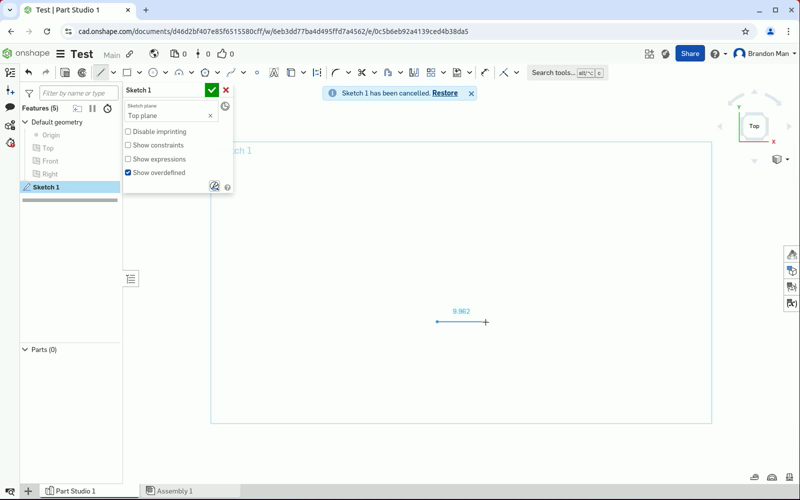
click(485, 321)
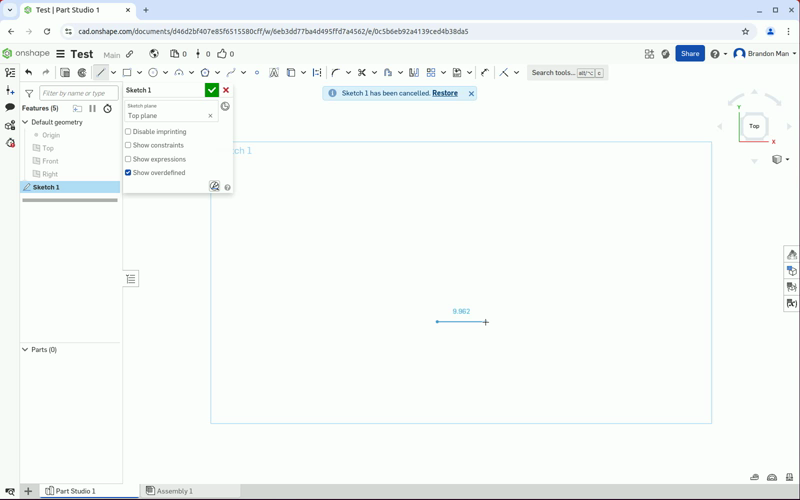
key_up(shift)
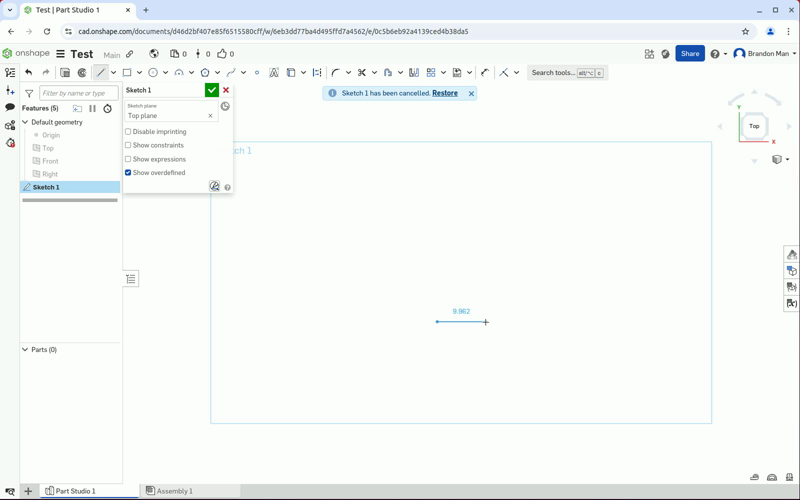
key_down(shift)
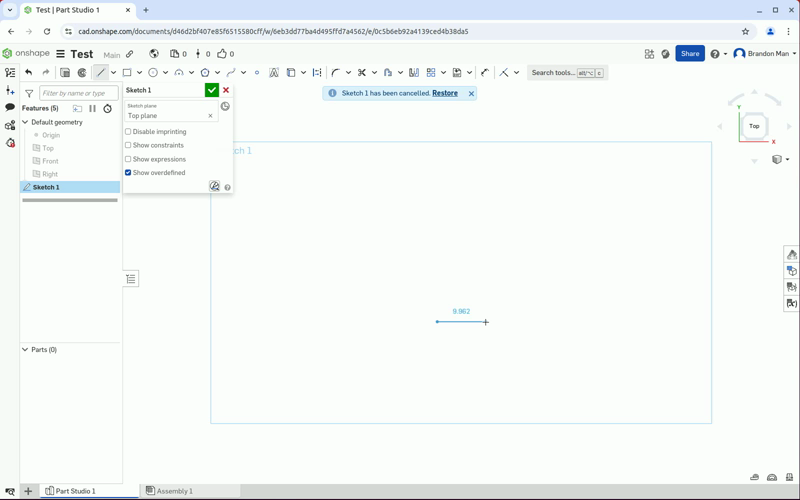
mouse_move(485, 243)
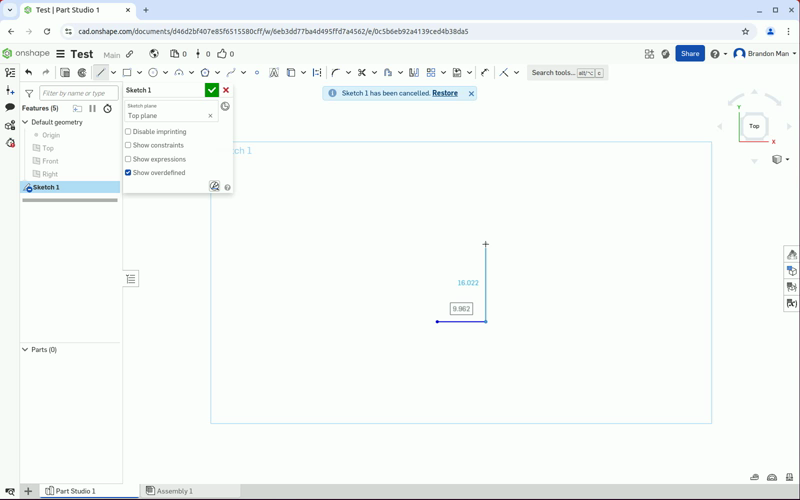
click(485, 243)
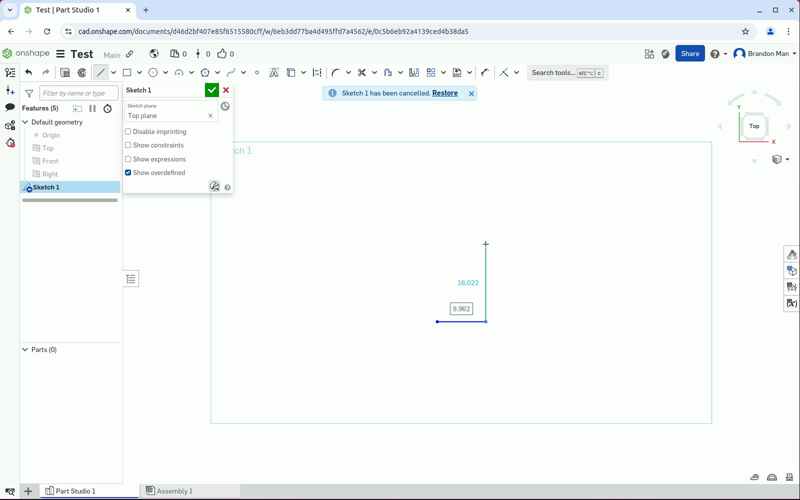
key_up(shift)
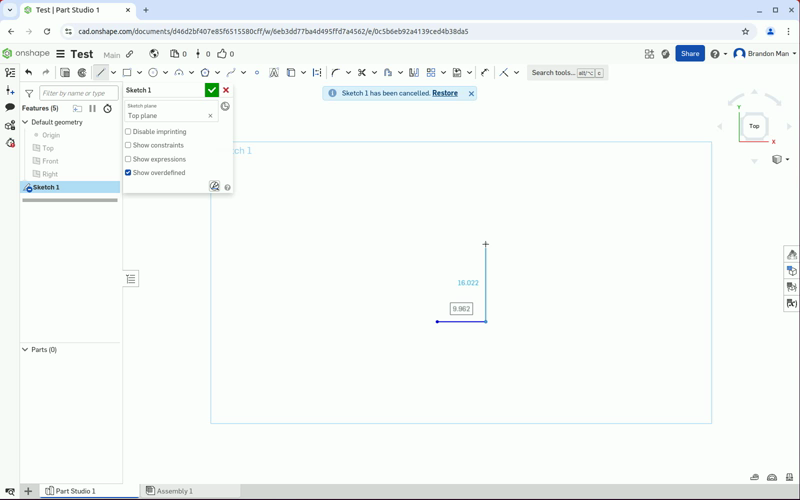
key_down(shift)
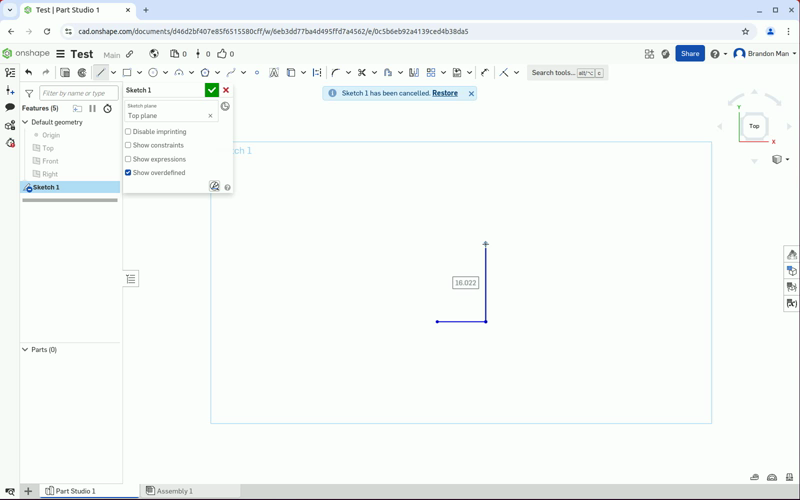
mouse_move(515, 243)
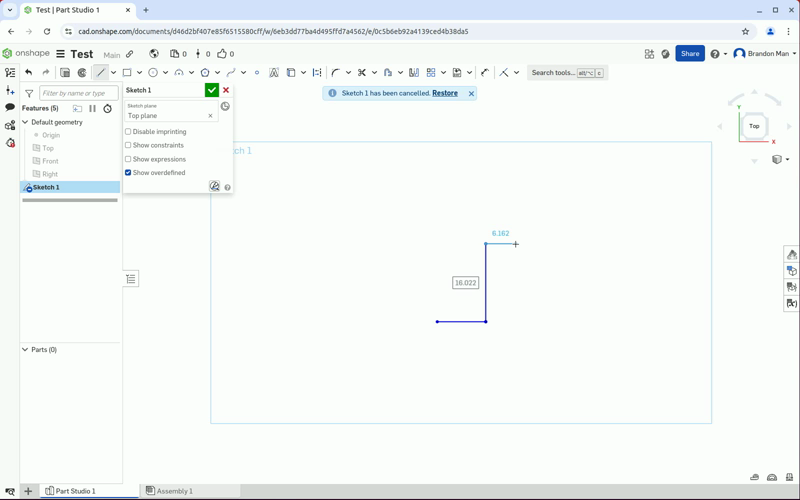
mouse_move(437, 243)
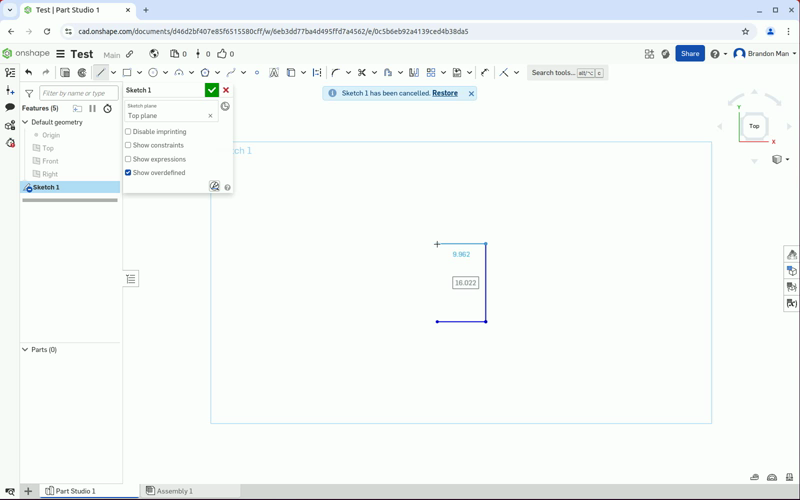
click(437, 243)
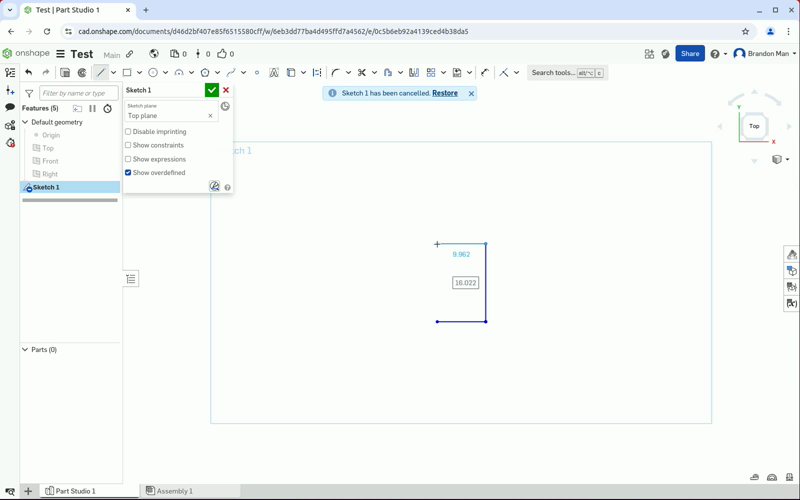
key_up(shift)
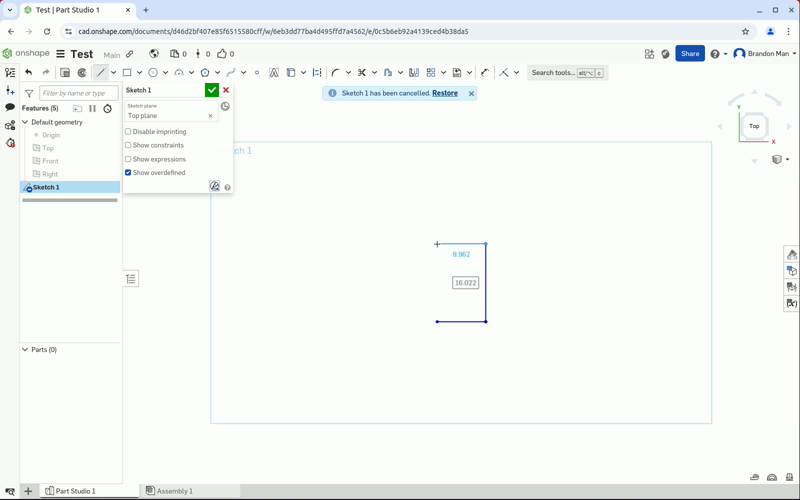
key_down(shift)
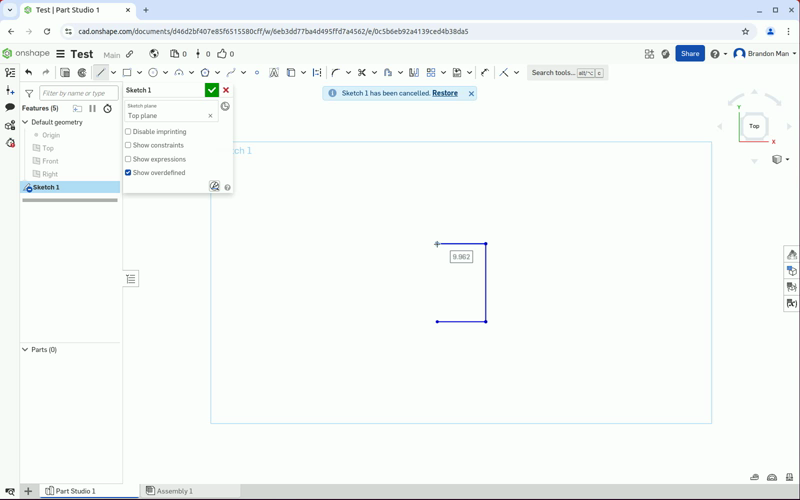
mouse_move(437, 321)
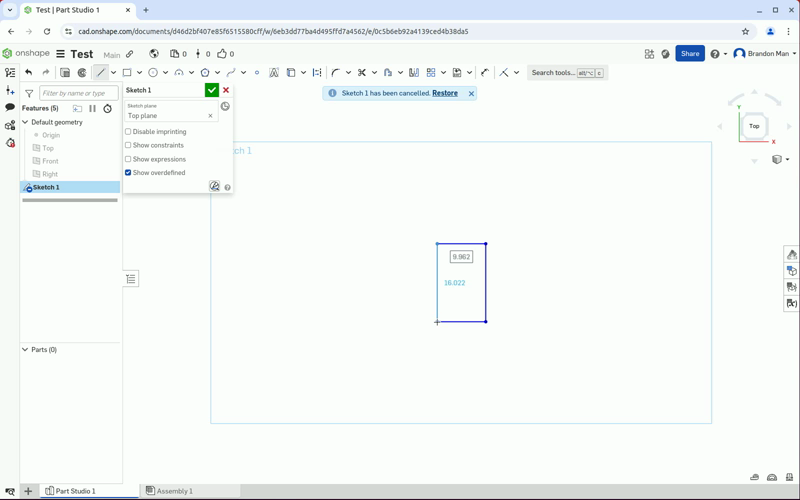
key_up(shift)
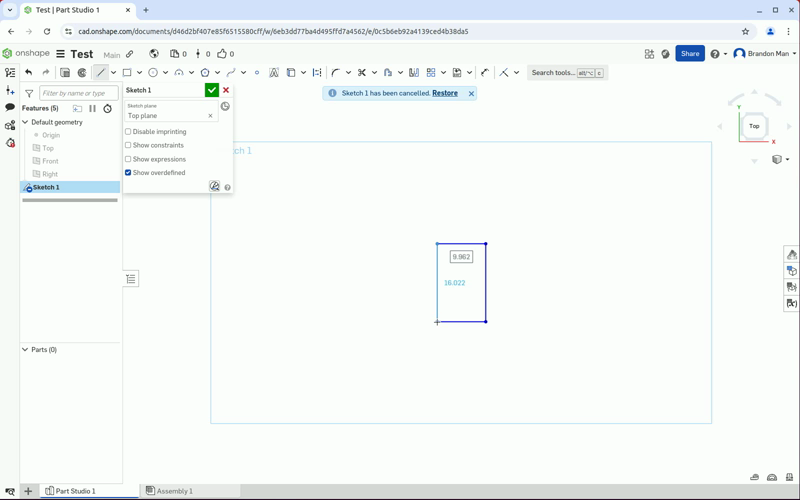
click(437, 321)
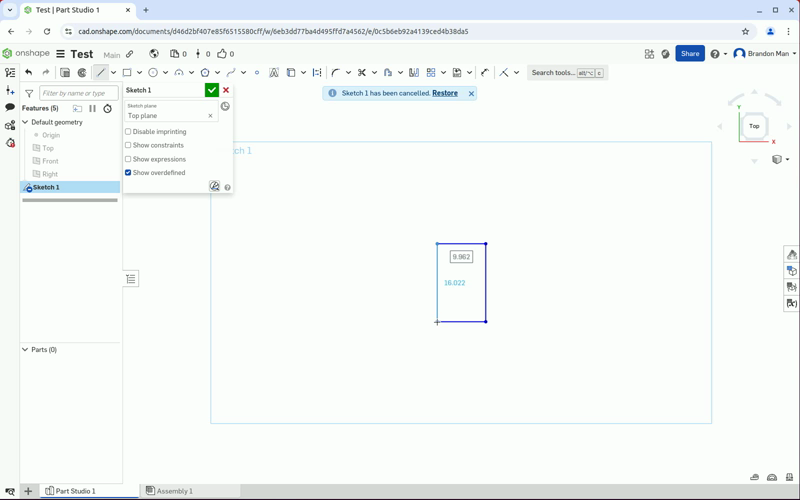
key(esc)
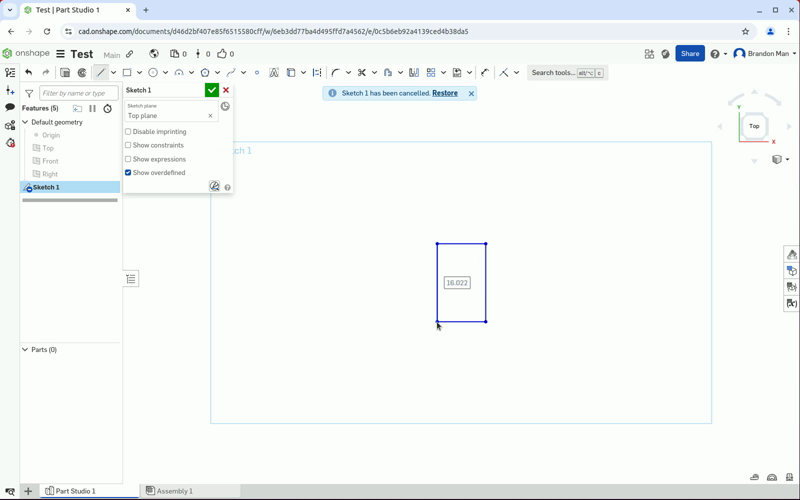
mouse_move(475, 303)
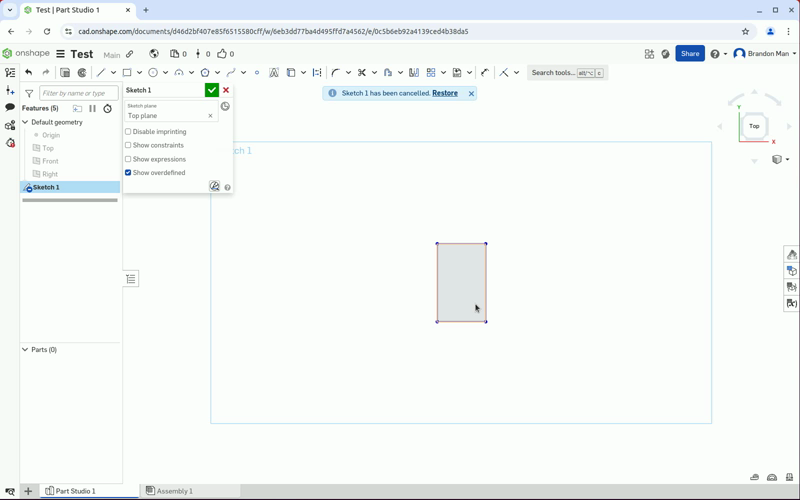
click(475, 303)
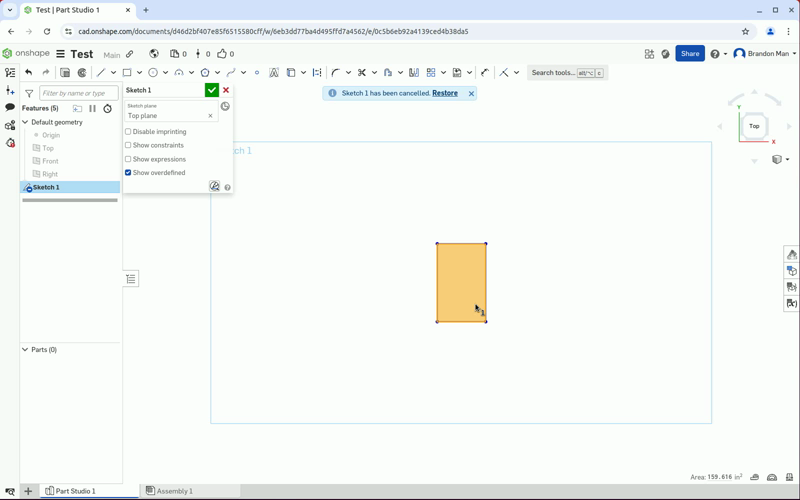
mouse_move(73, 352)
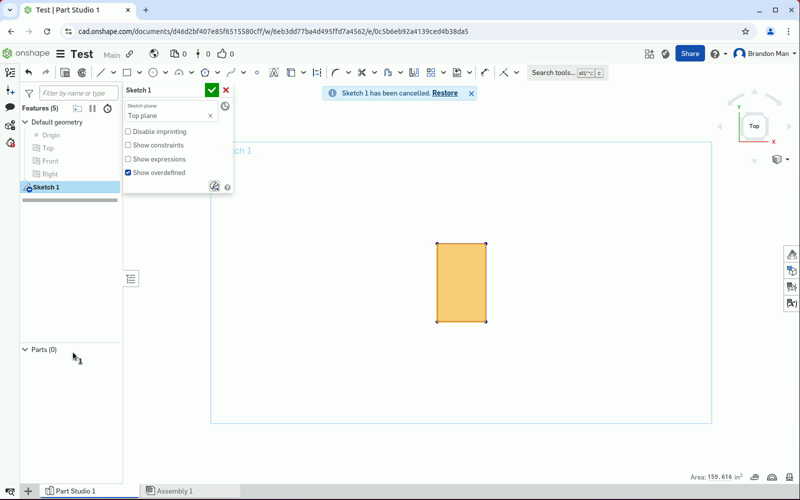
key(shift+y)
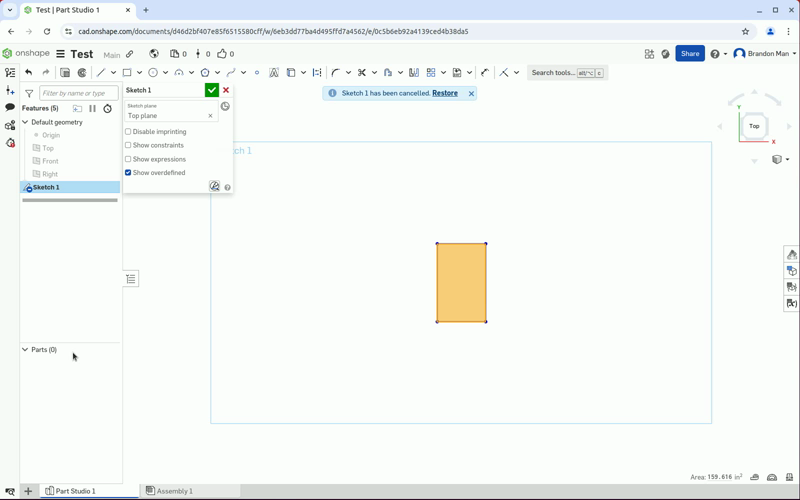
key(shift+e)
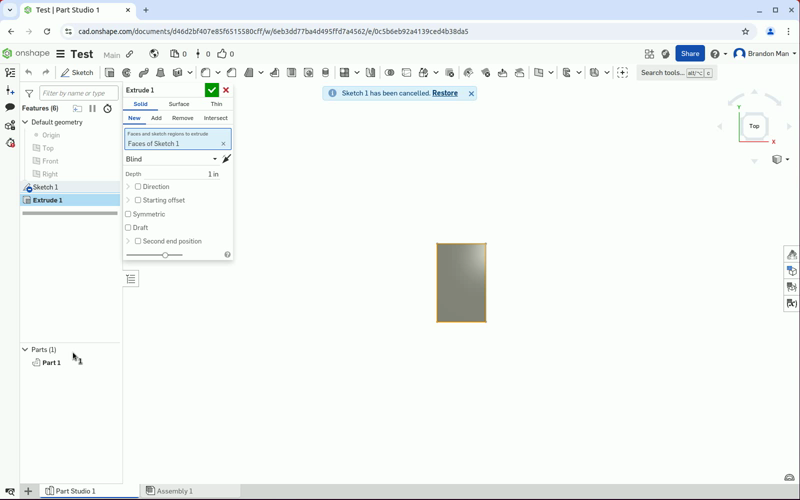
mouse_move(143, 106)
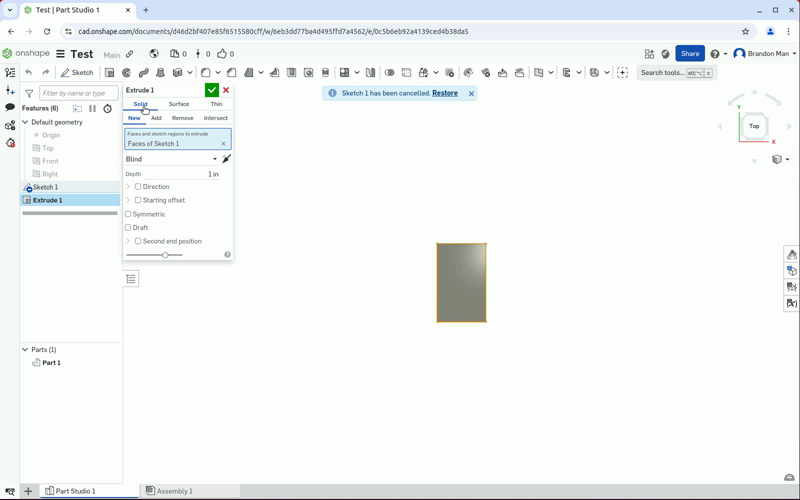
click(143, 106)
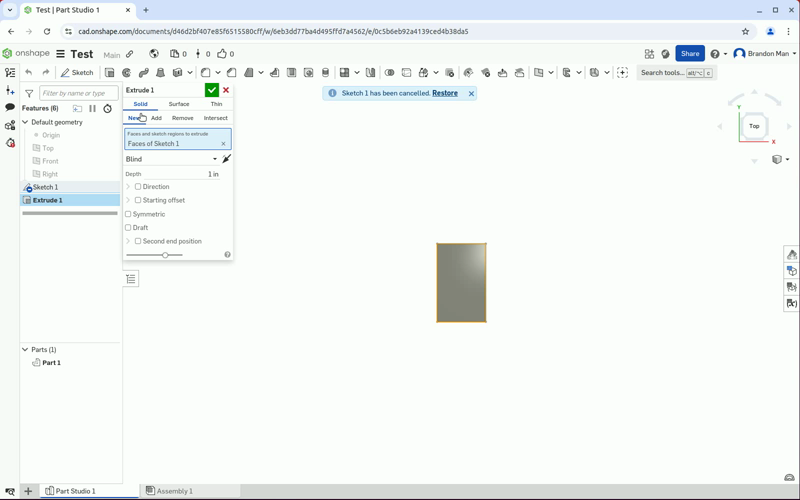
mouse_move(137, 120)
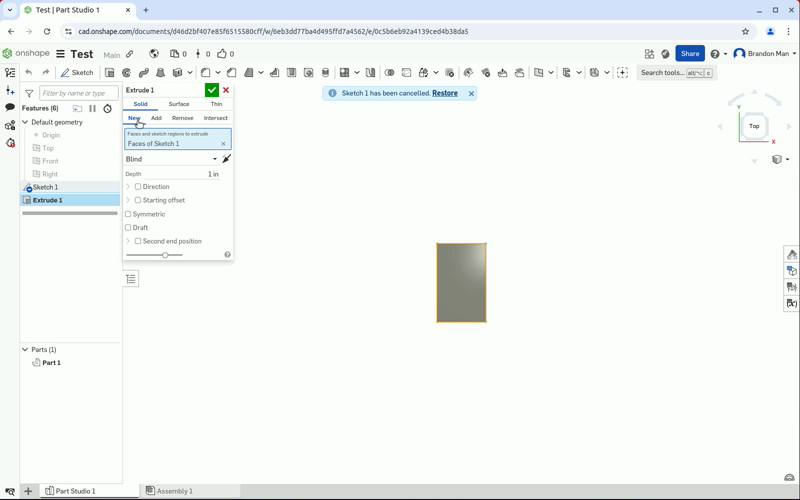
click(137, 120)
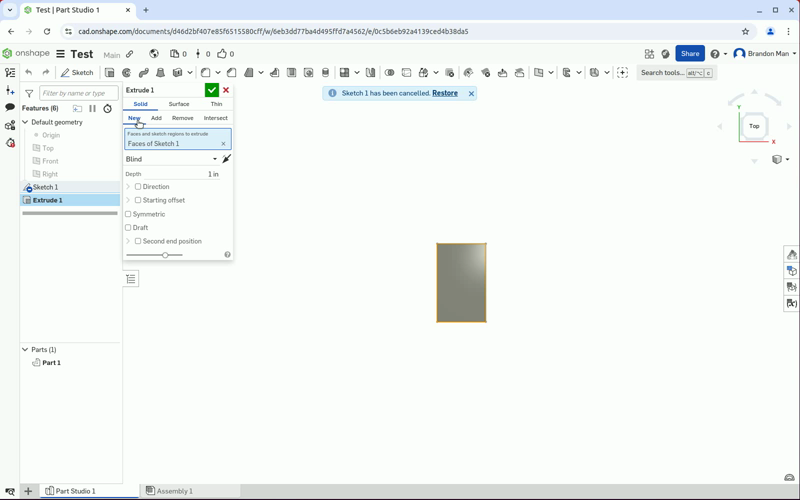
key(tab, 4)
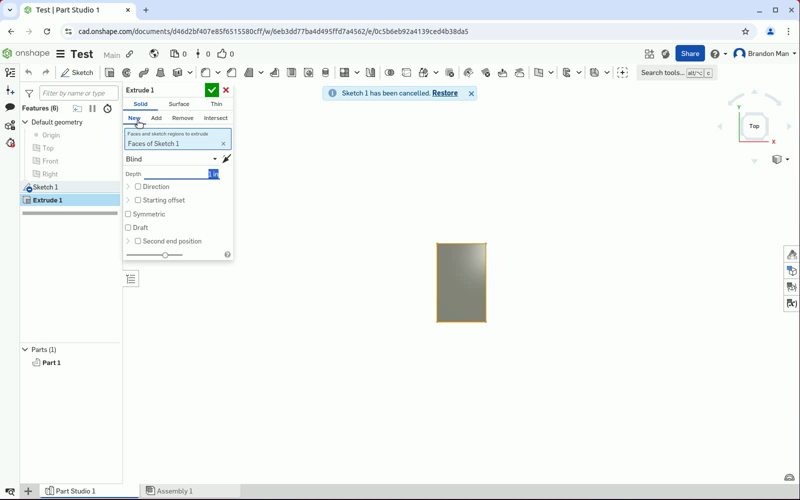
text(0.722)
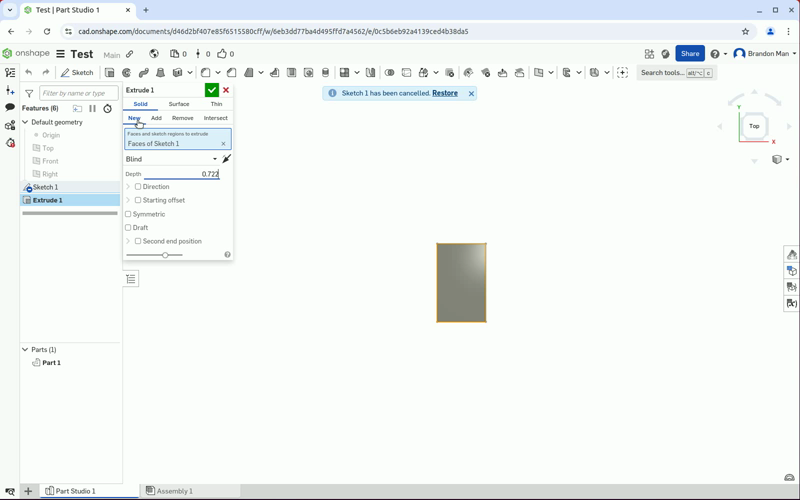
key(enter)
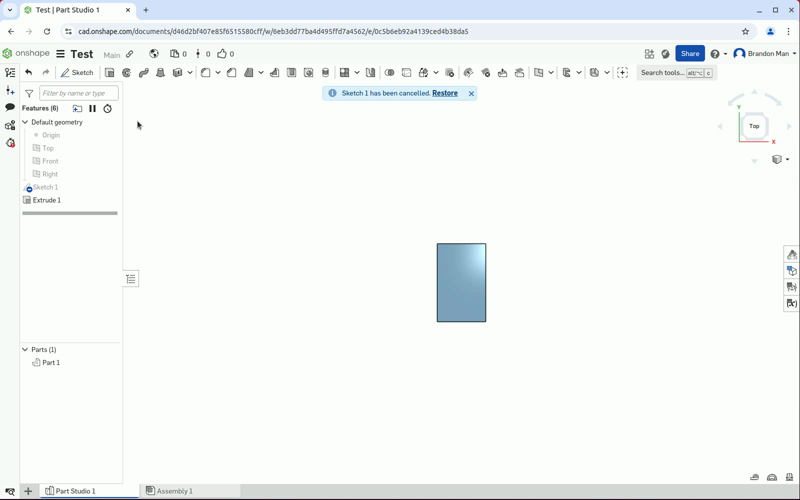
key(shift+h)
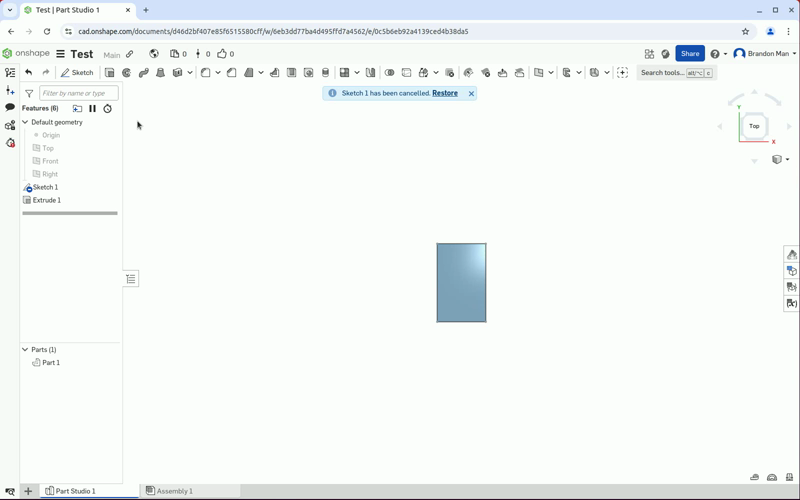
key(shift+h)
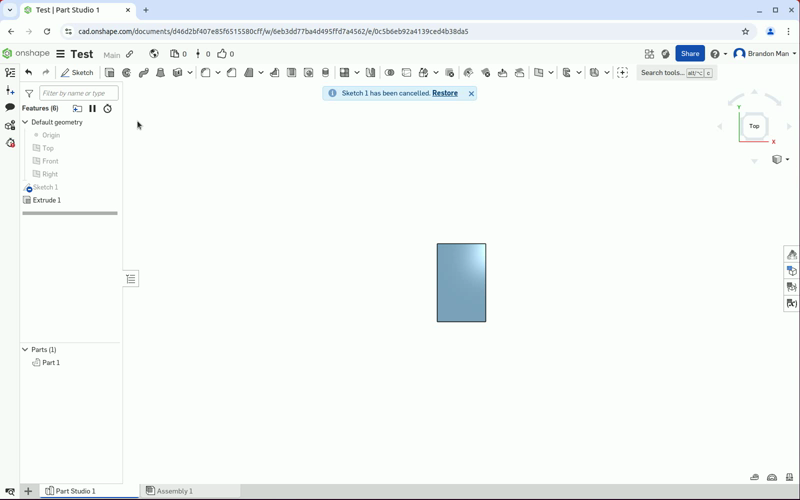
mouse_move(73, 189)
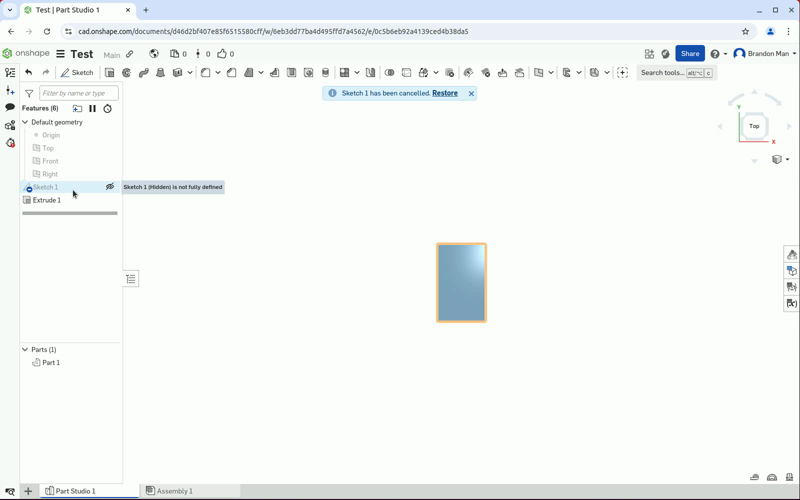
click(73, 189)
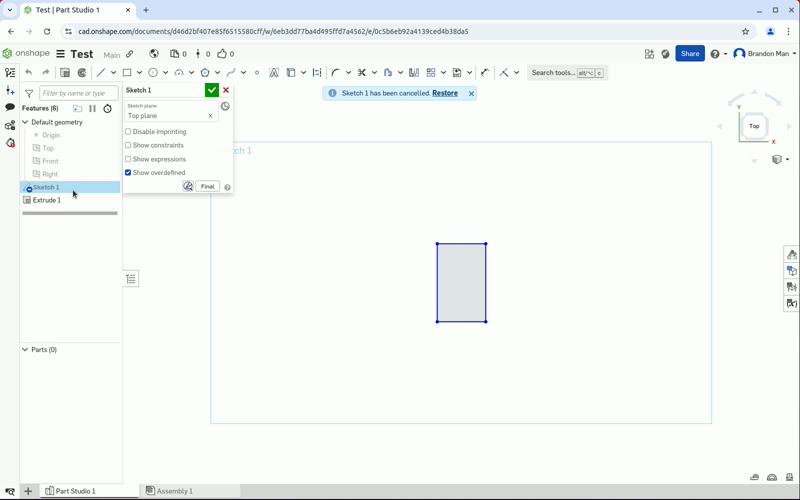
mouse_move(229, 92)
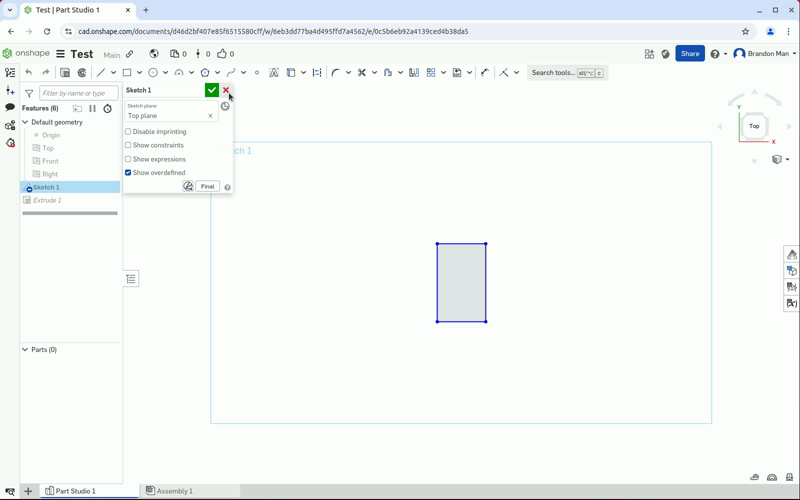
click(229, 92)
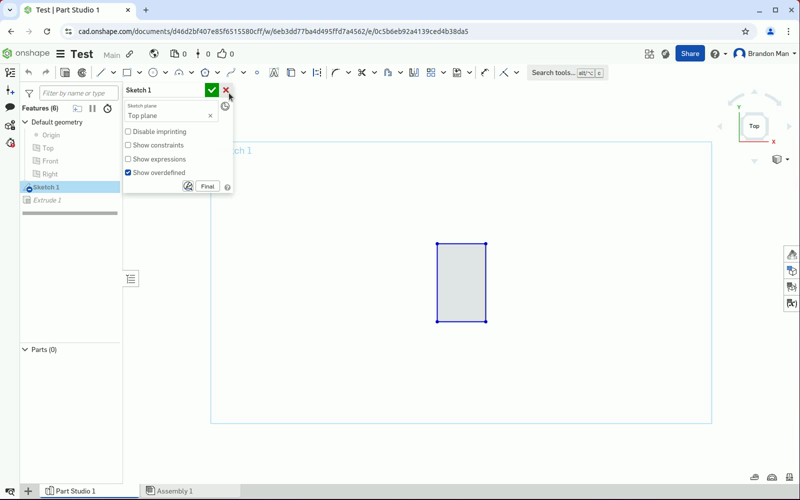
key(shift+s)
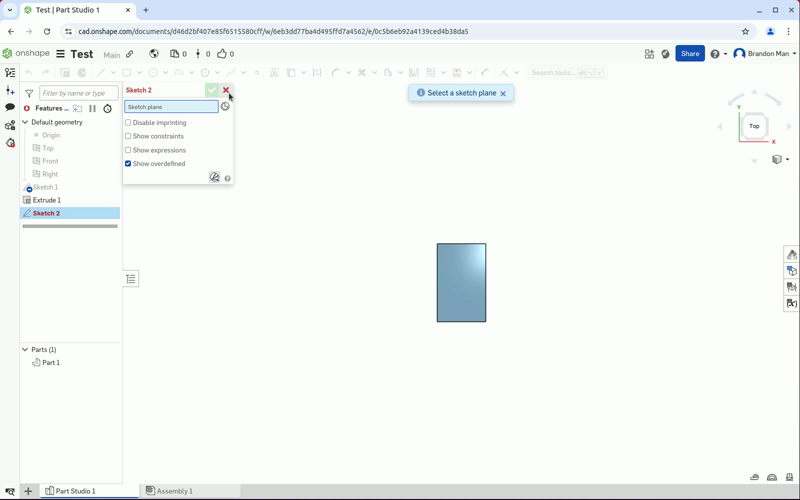
mouse_move(73, 150)
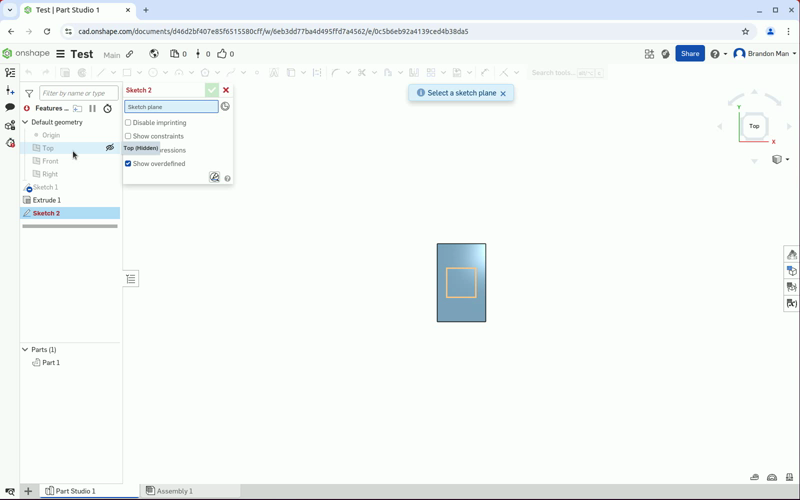
click(73, 150)
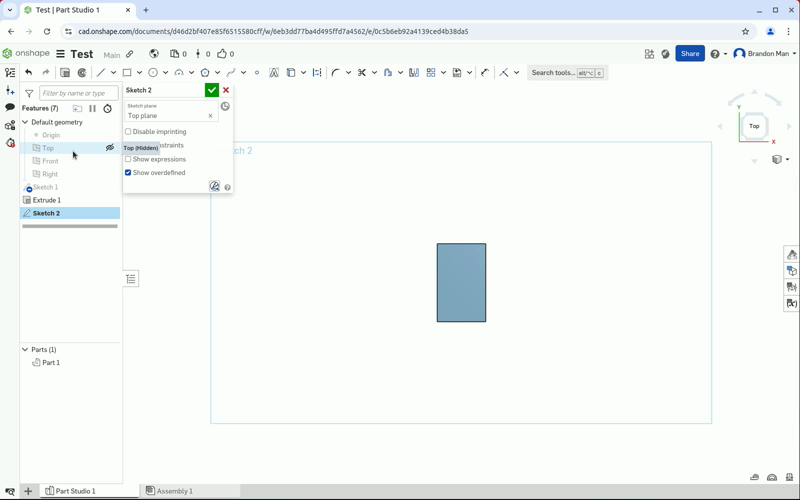
mouse_move(73, 352)
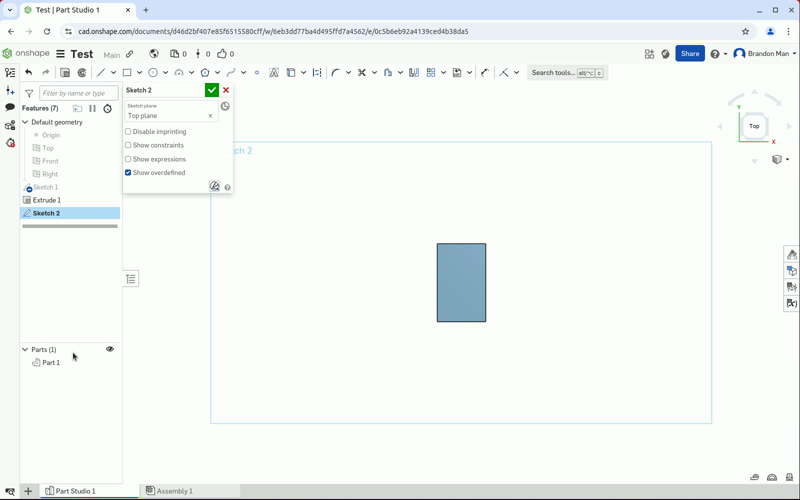
key(y)
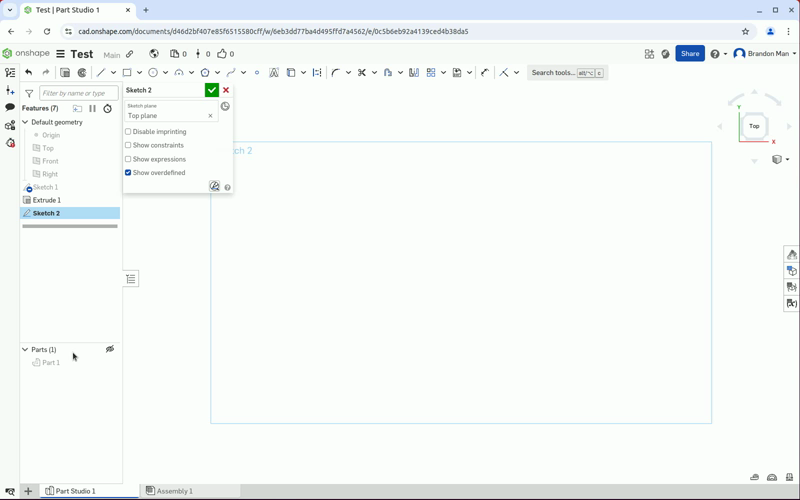
key(l)
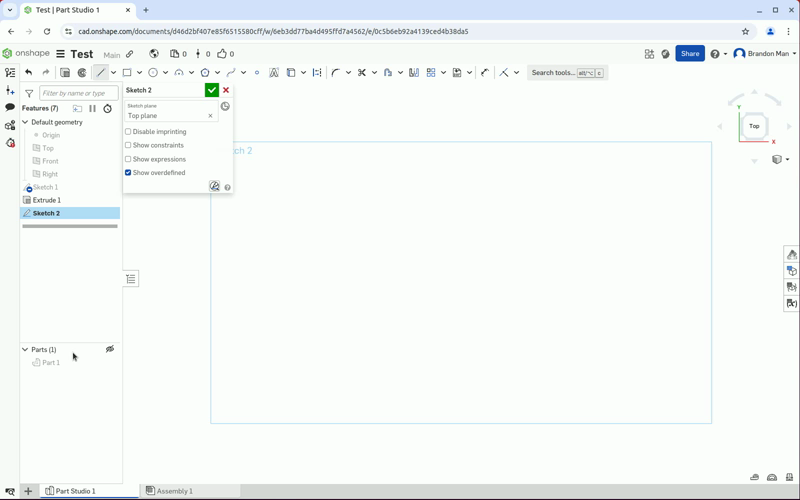
key_down(shift)
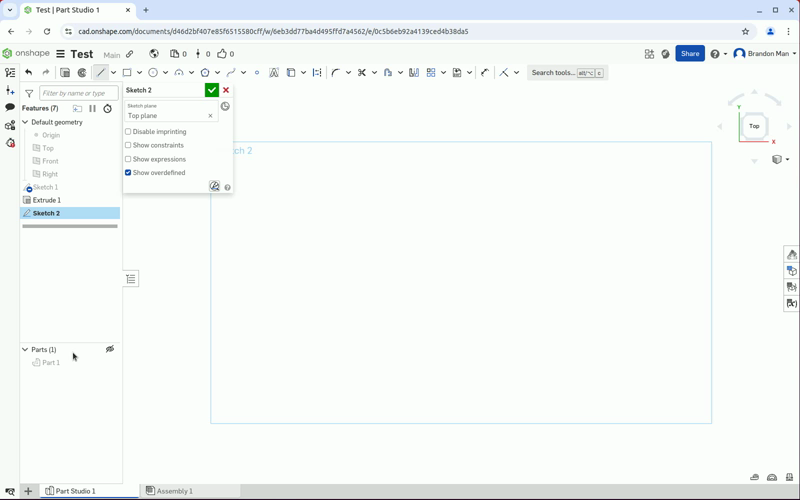
mouse_move(348, 309)
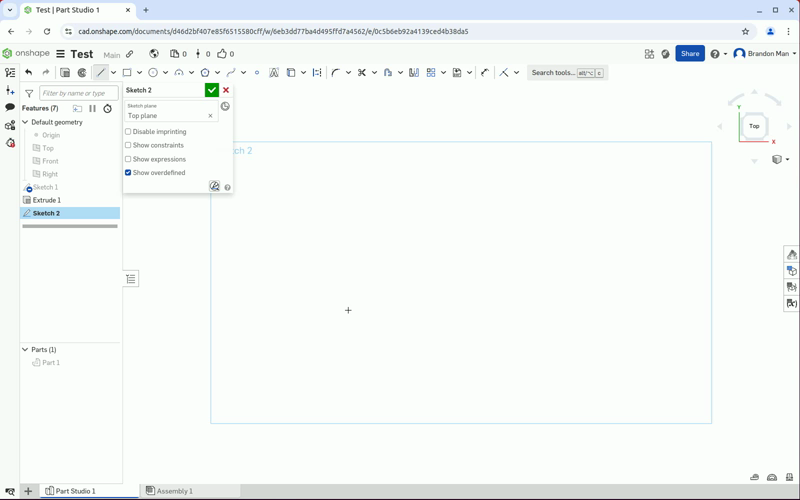
click(348, 309)
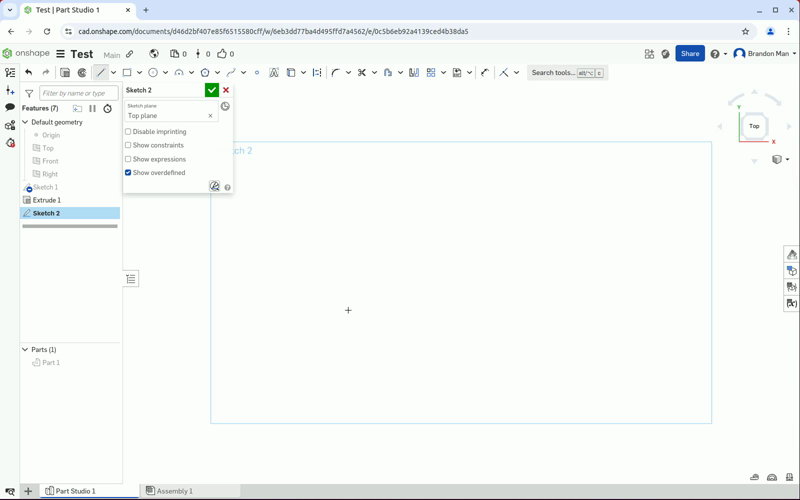
key_up(shift)
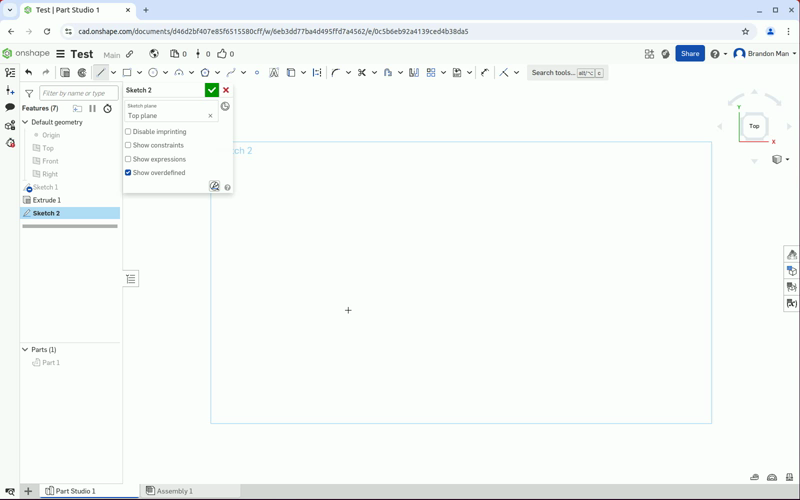
key_down(shift)
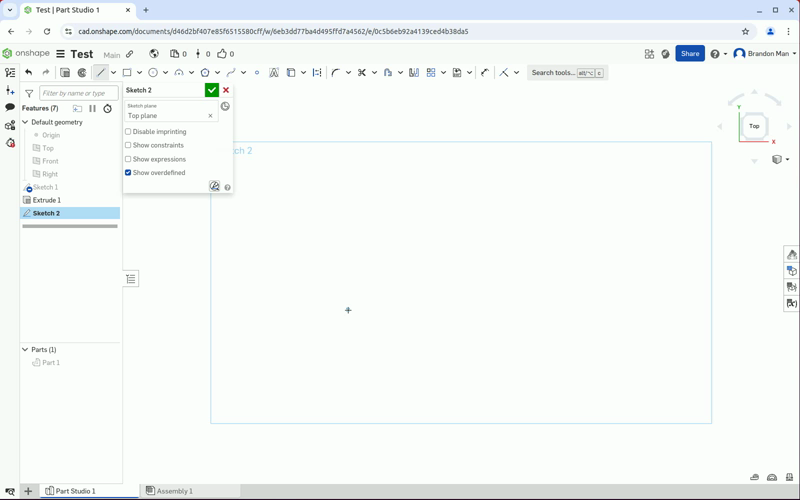
mouse_move(378, 309)
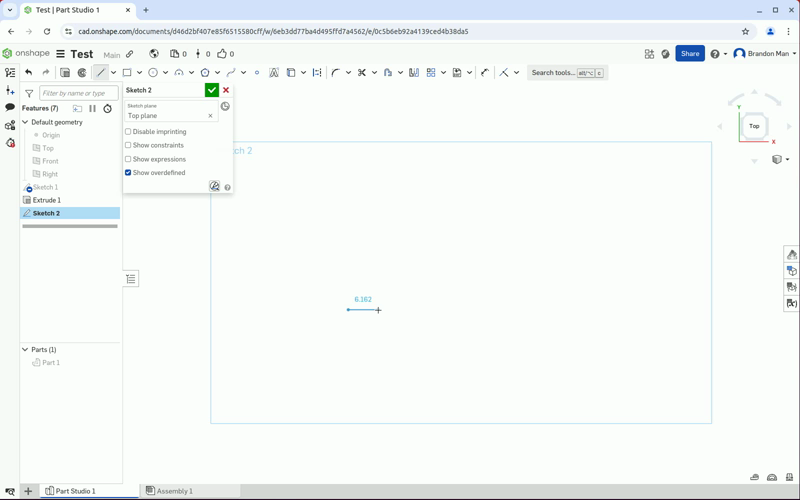
mouse_move(404, 309)
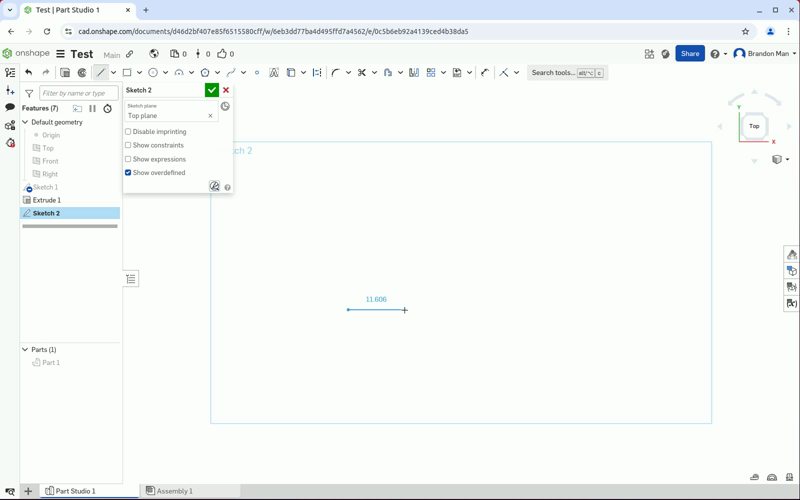
click(404, 309)
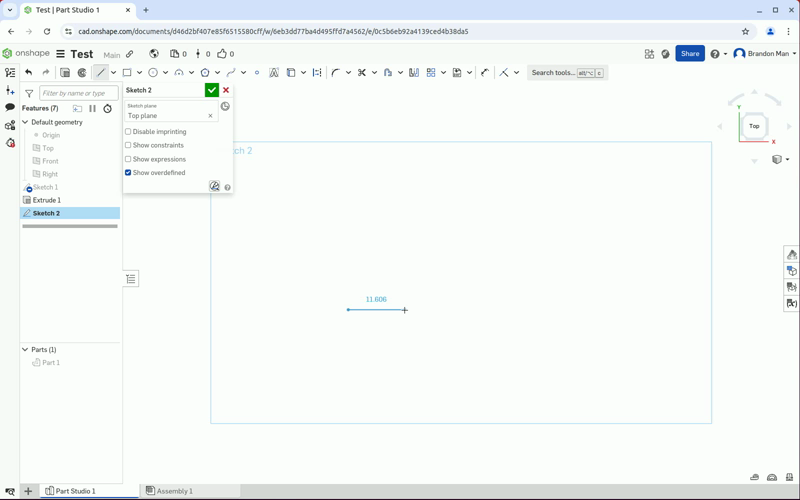
key_up(shift)
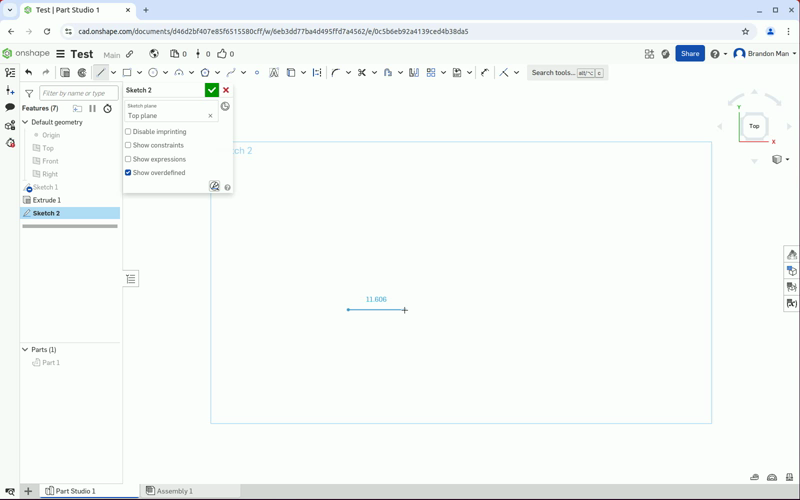
key_down(shift)
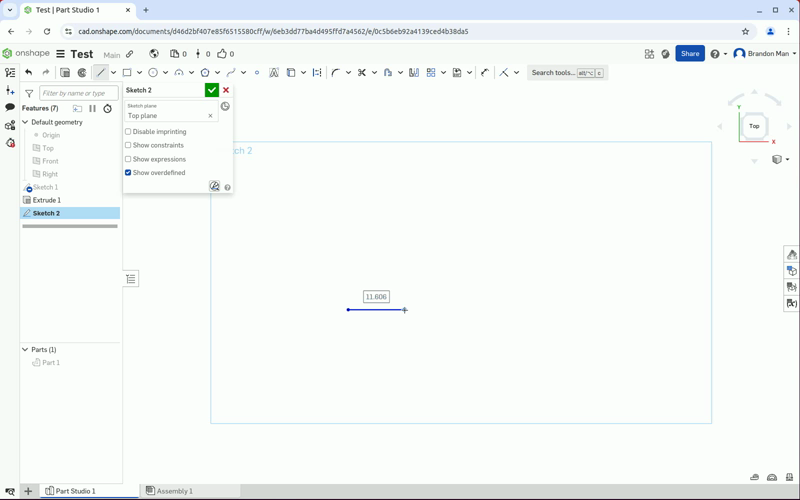
mouse_move(434, 309)
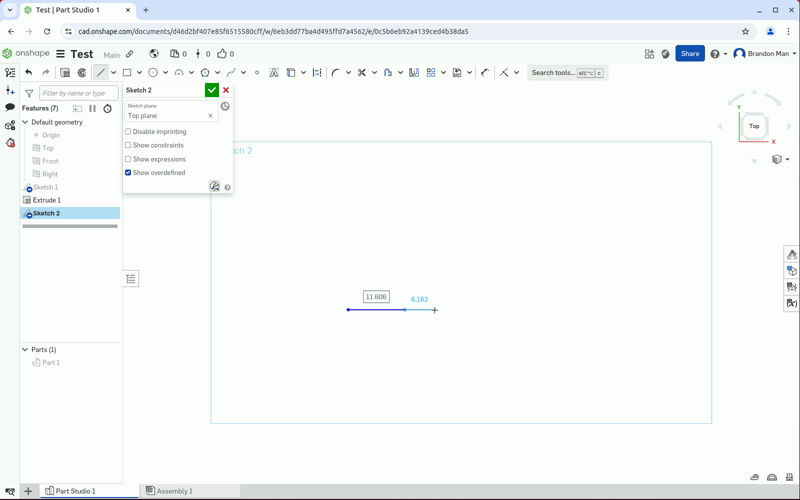
mouse_move(404, 253)
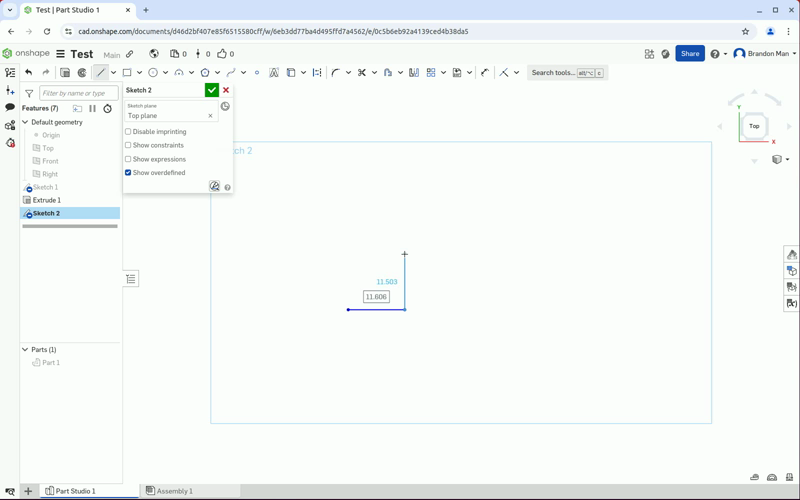
click(404, 253)
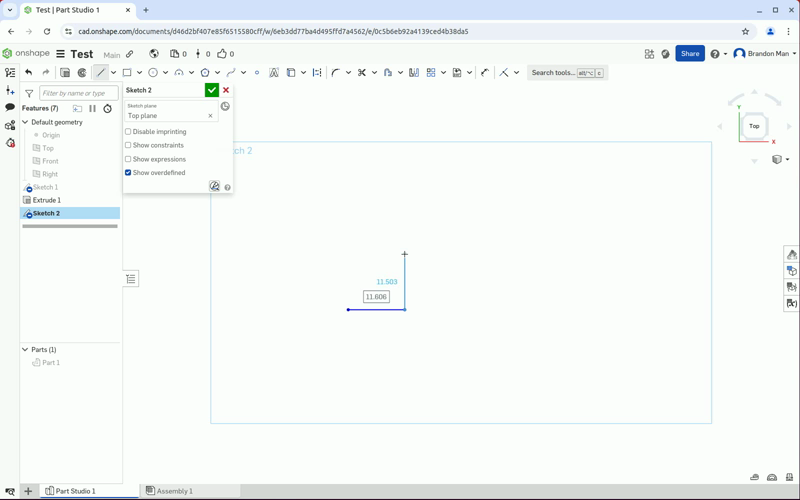
key_up(shift)
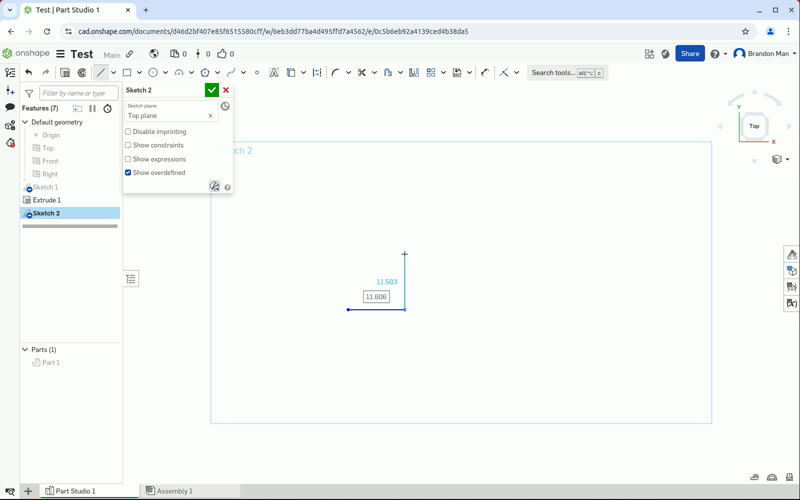
key_down(shift)
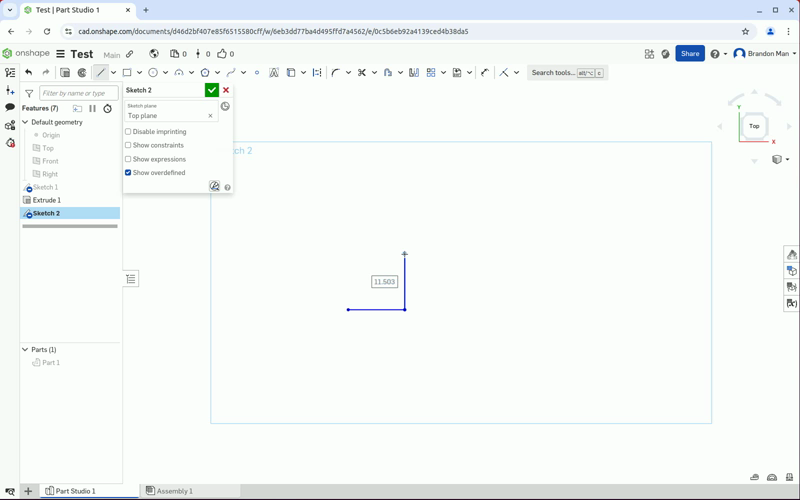
mouse_move(434, 253)
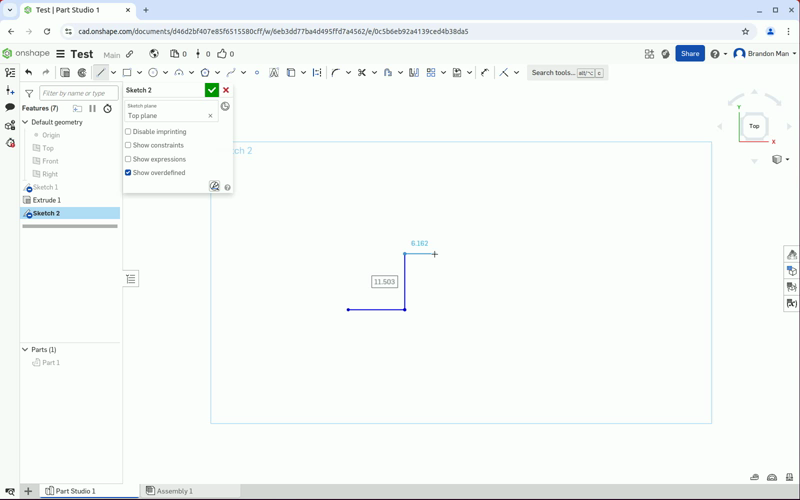
mouse_move(348, 253)
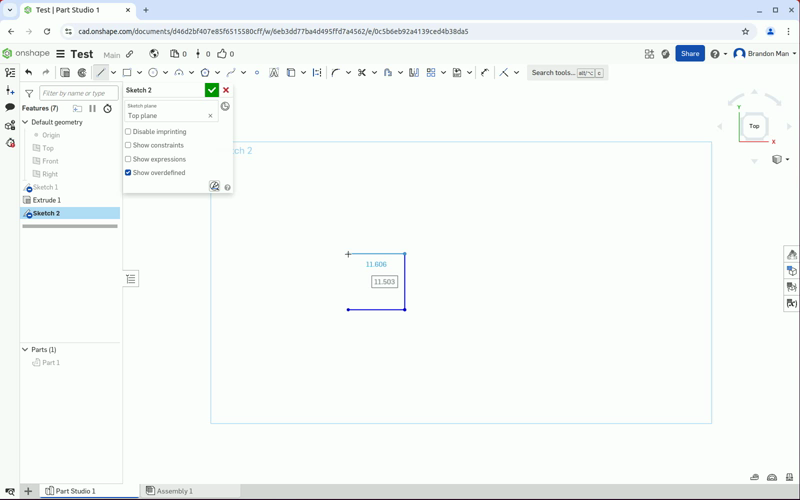
click(348, 253)
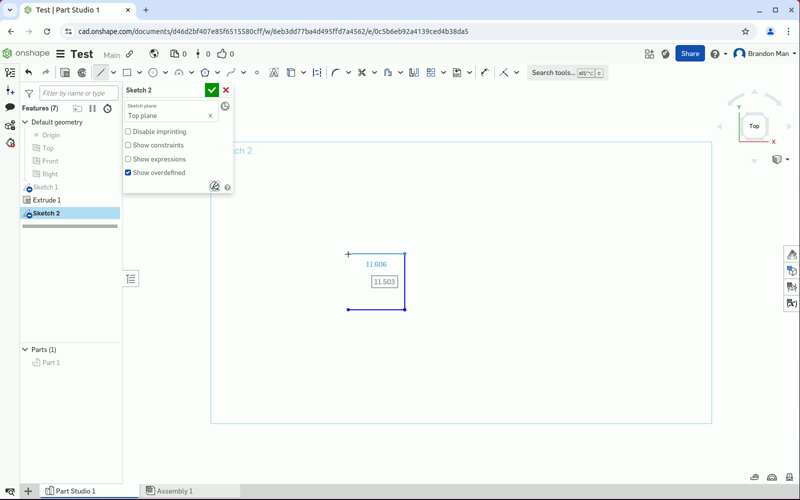
key_up(shift)
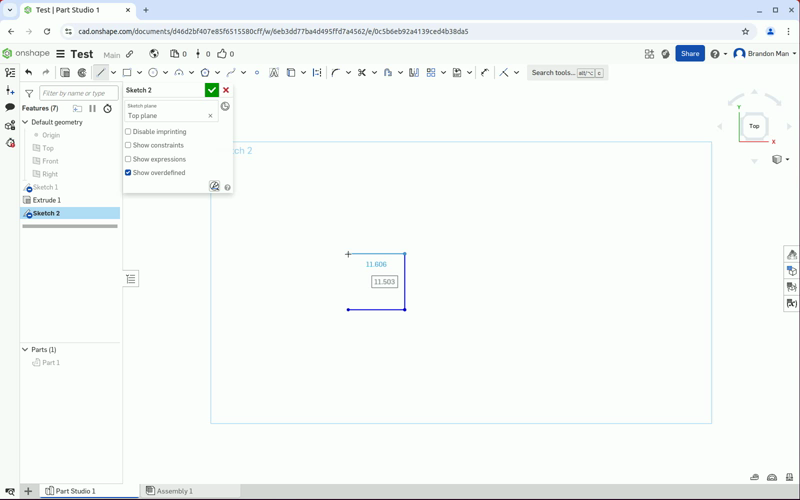
mouse_move(378, 253)
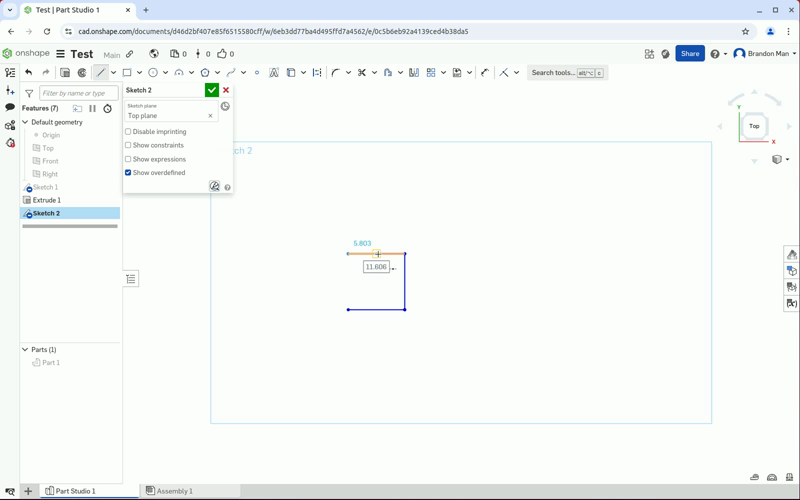
key_down(shift)
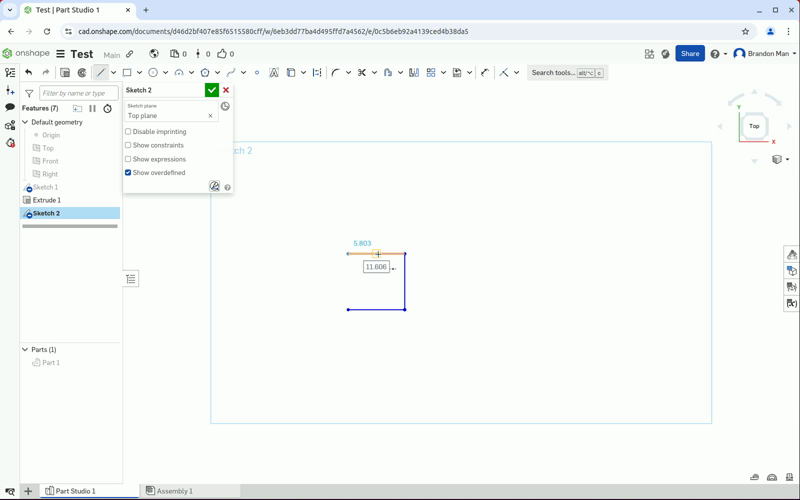
mouse_move(348, 309)
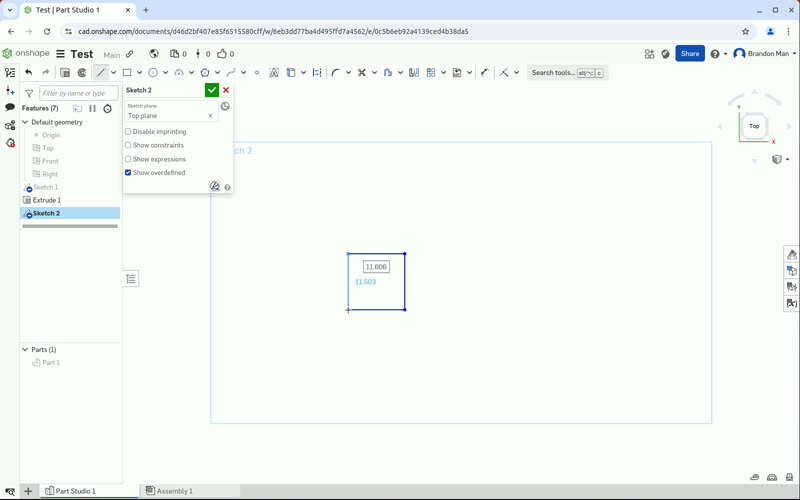
key_up(shift)
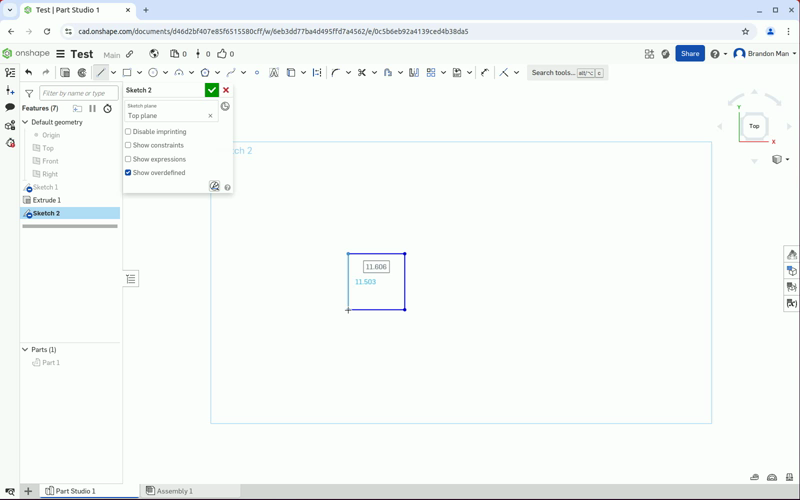
click(348, 309)
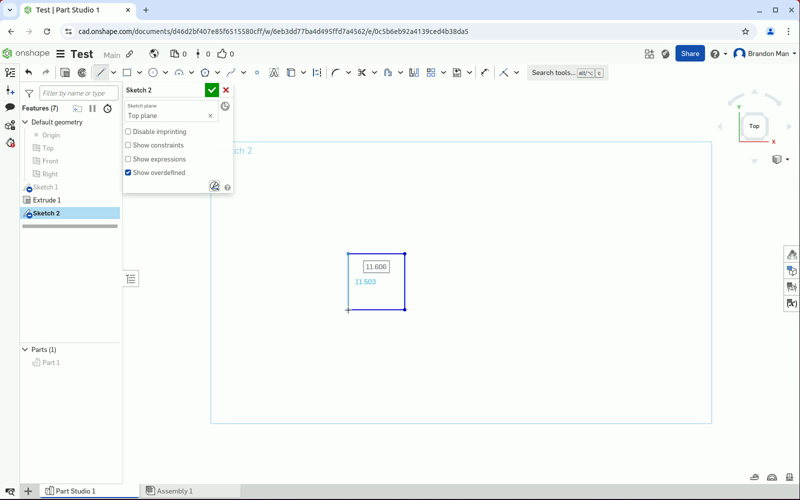
key(esc)
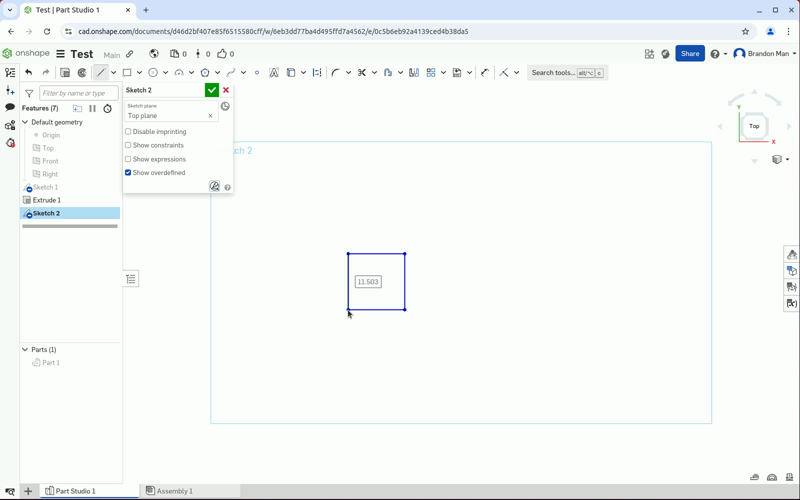
mouse_move(379, 272)
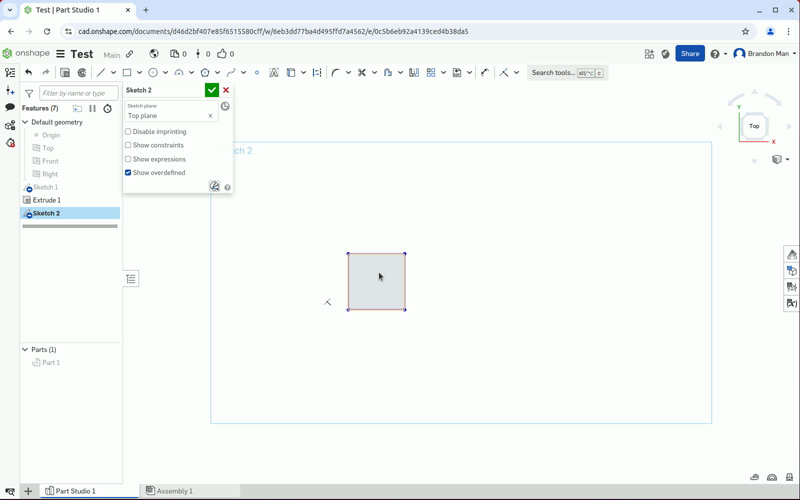
click(379, 272)
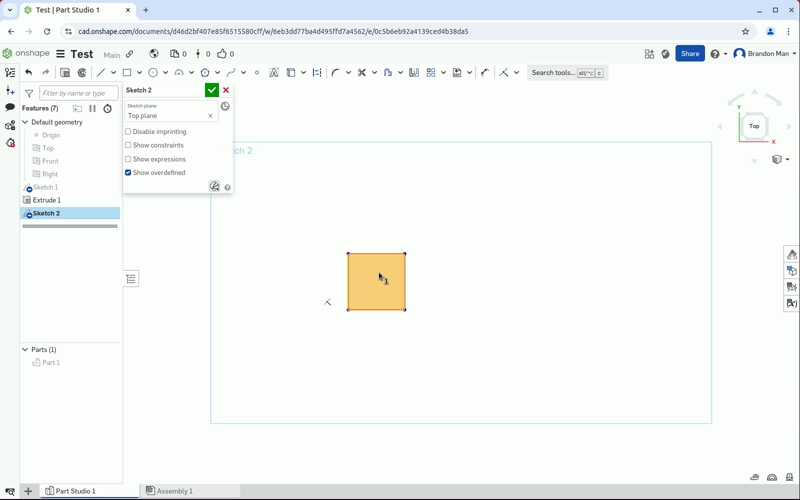
mouse_move(73, 352)
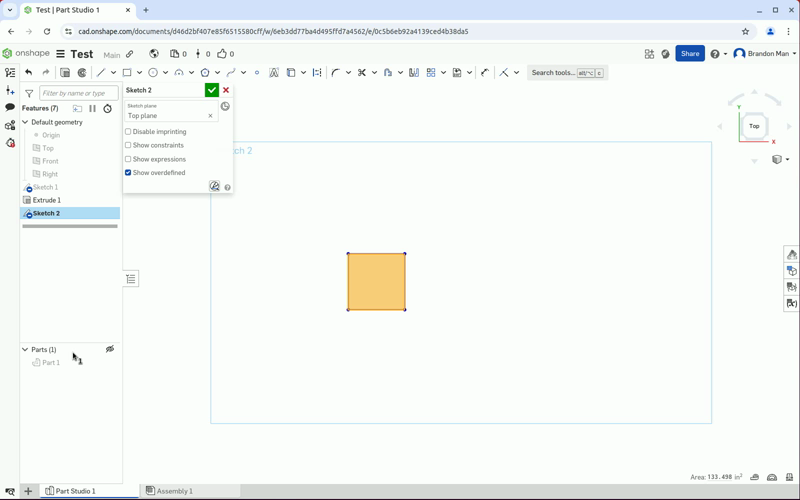
key(shift+y)
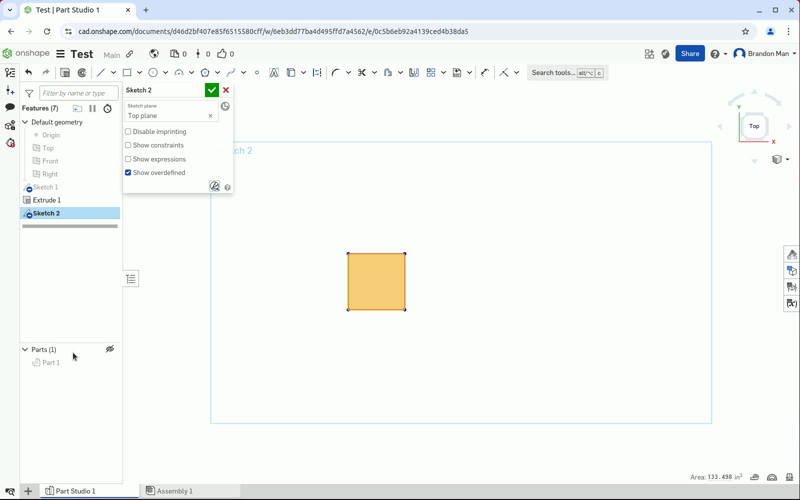
key(shift+e)
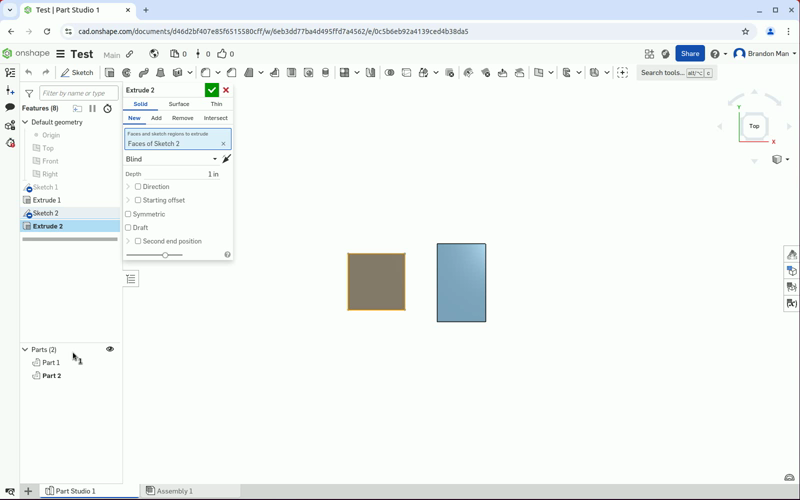
mouse_move(143, 106)
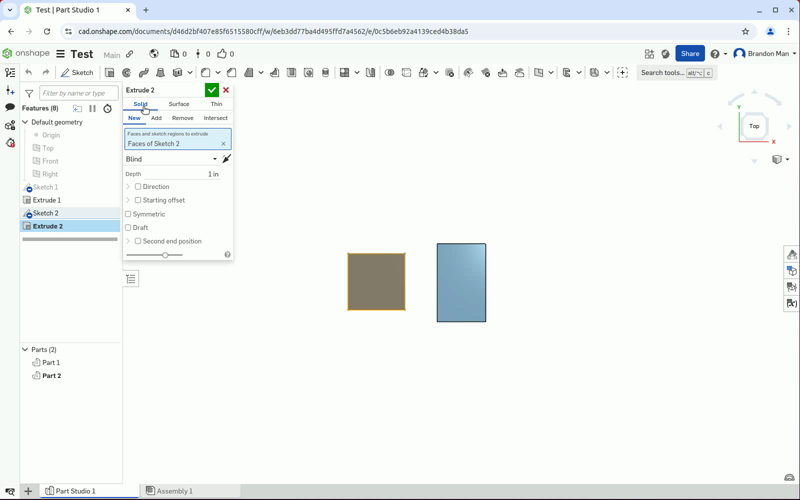
click(143, 106)
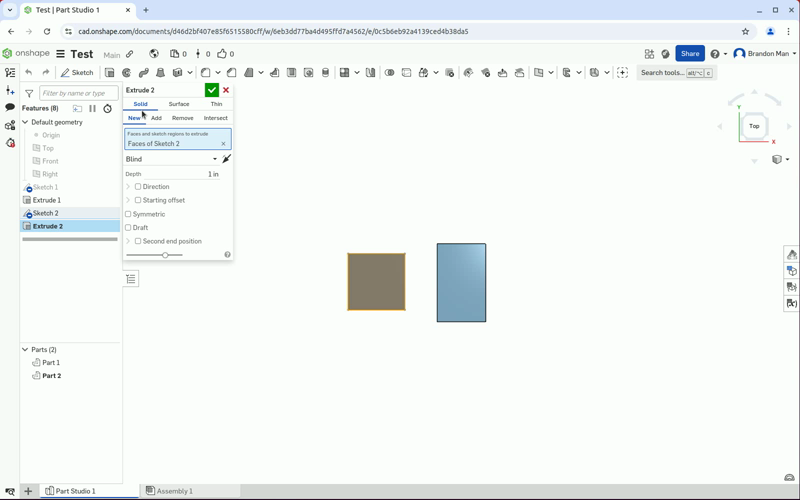
mouse_move(137, 120)
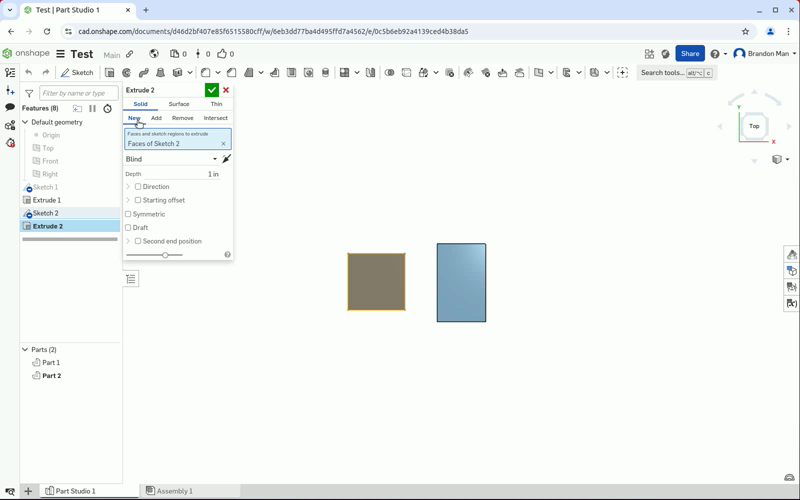
click(137, 120)
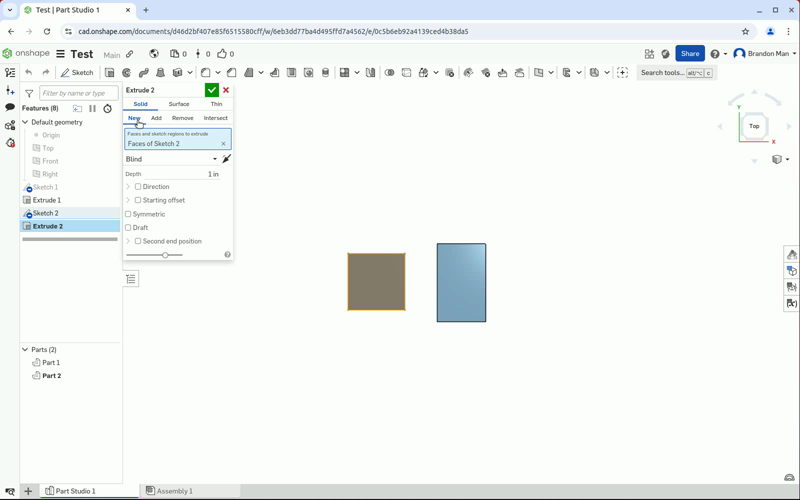
key(tab, 4)
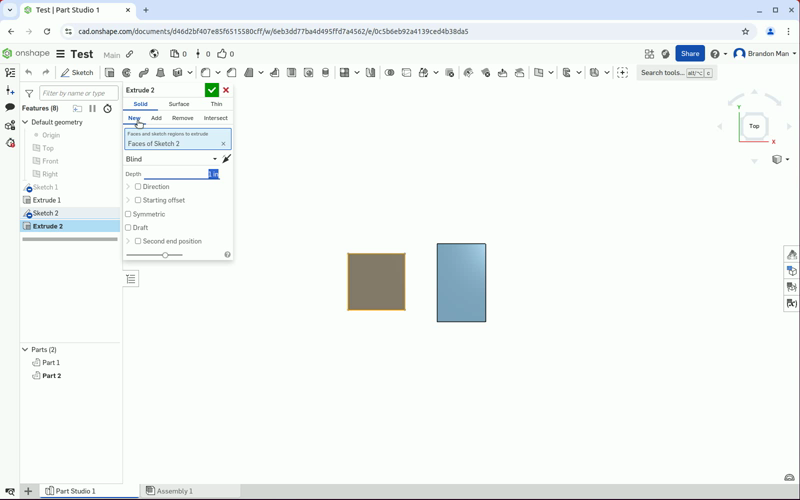
text(0.241)
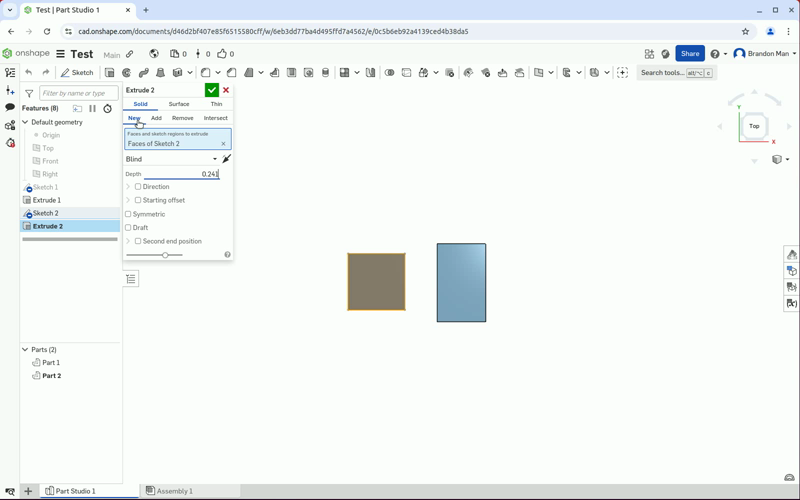
key(enter)
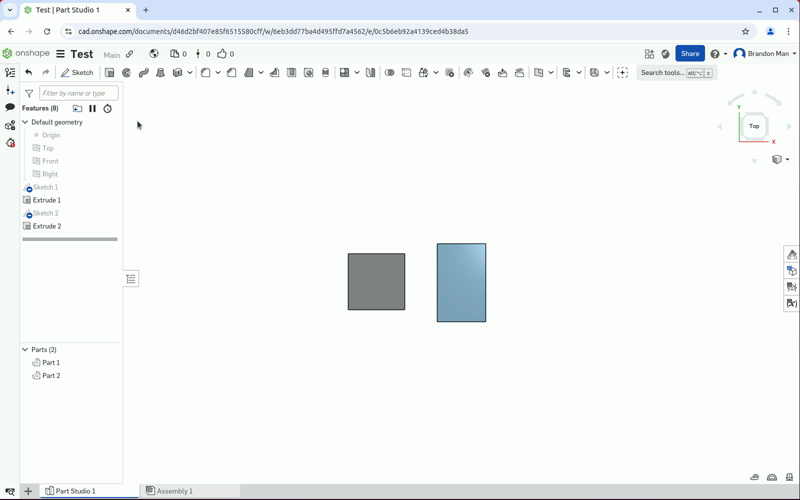
key(shift+h)
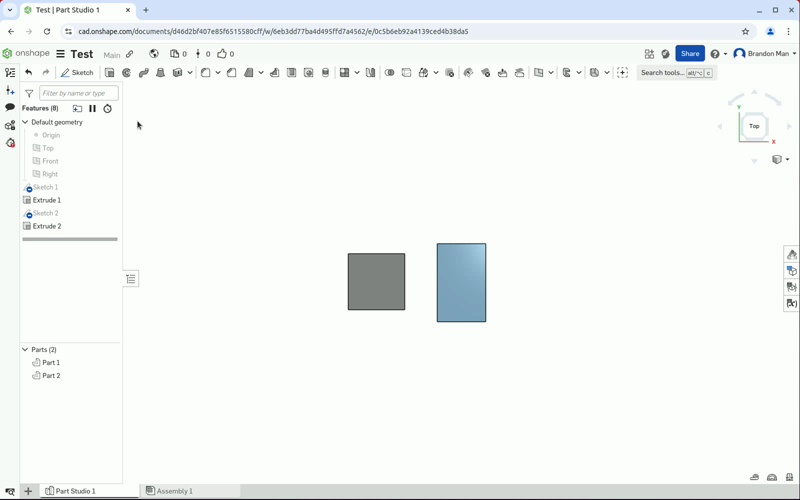
key(shift+h)
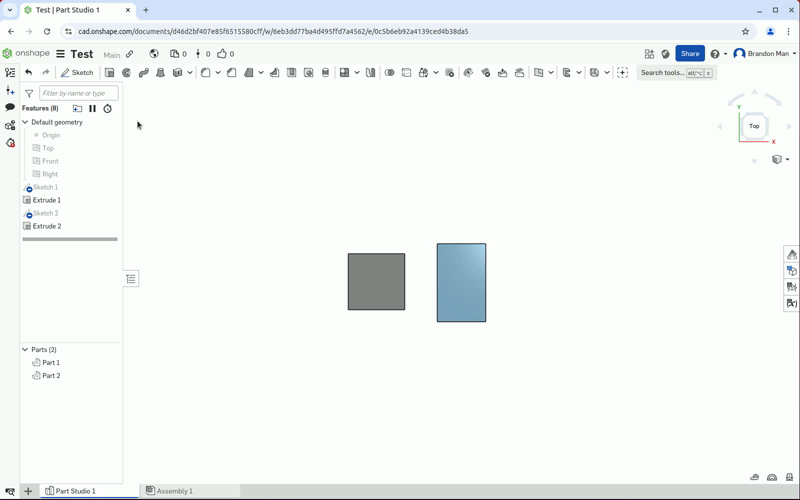
mouse_move(73, 189)
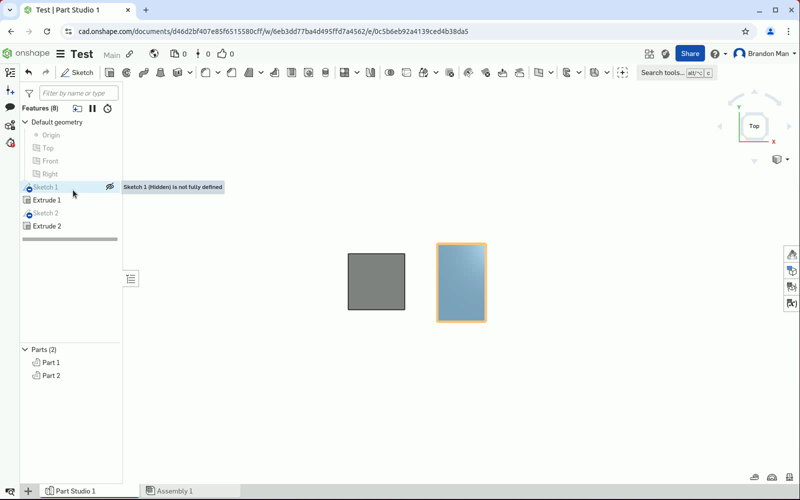
click(73, 189)
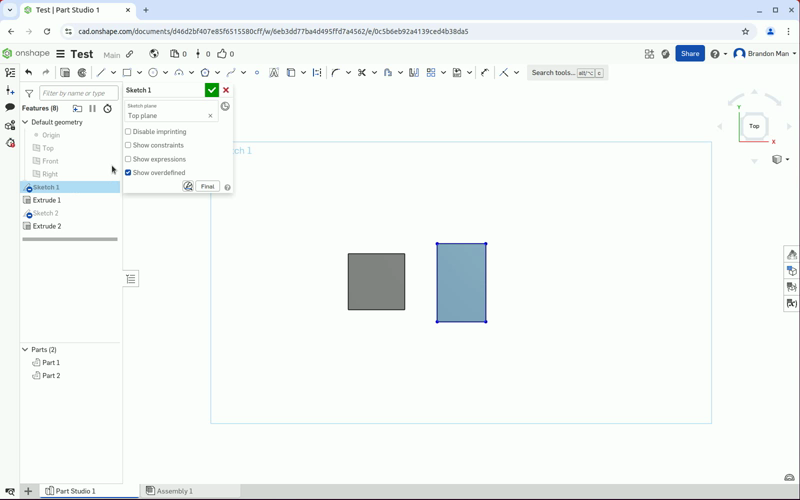
mouse_move(229, 92)
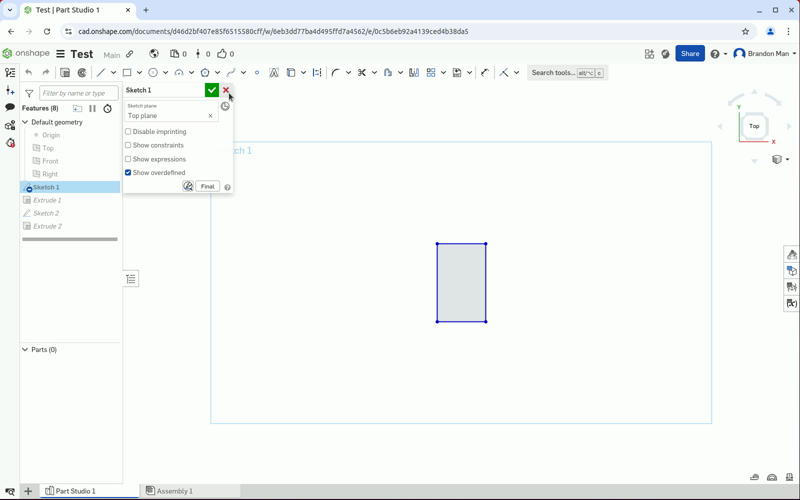
click(229, 92)
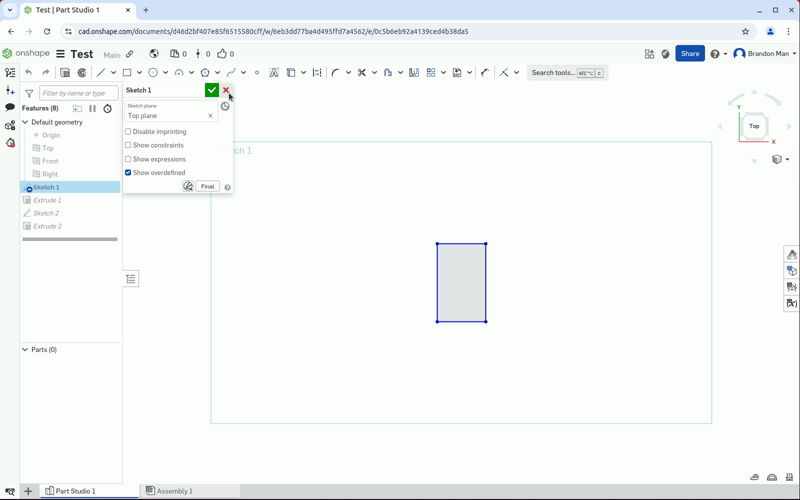
key(shift+s)
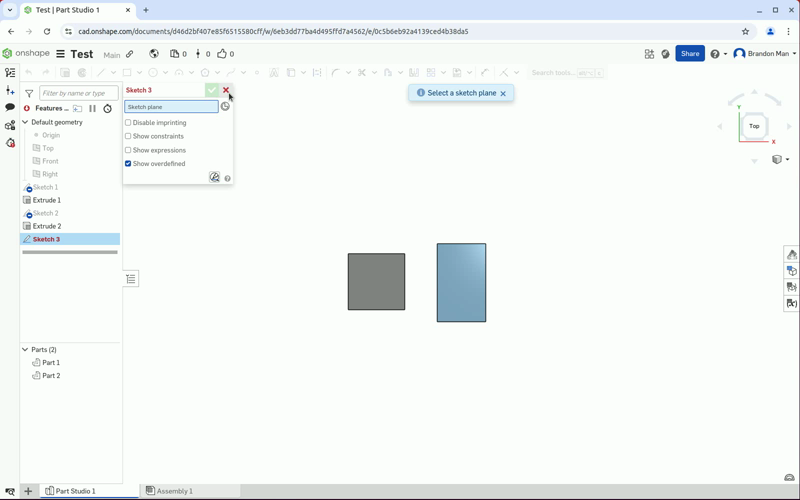
mouse_move(73, 150)
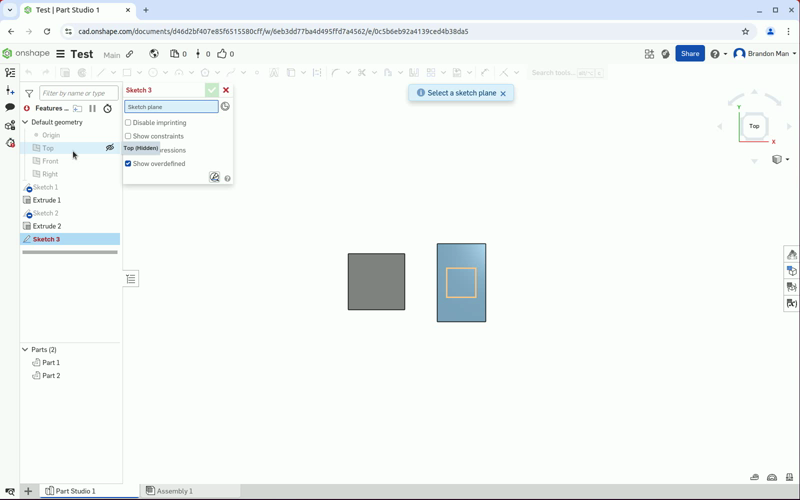
click(73, 150)
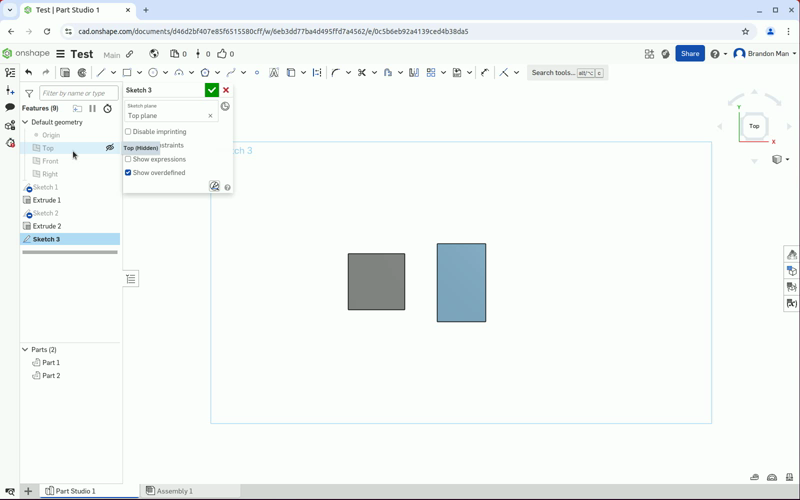
mouse_move(73, 352)
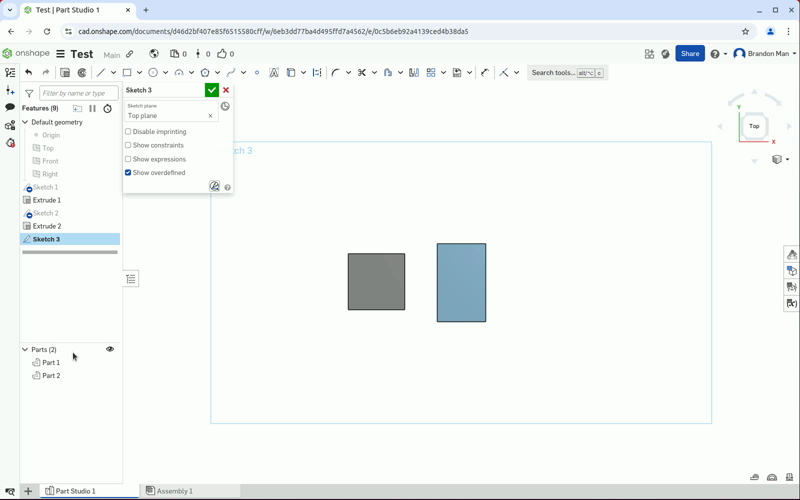
key(y)
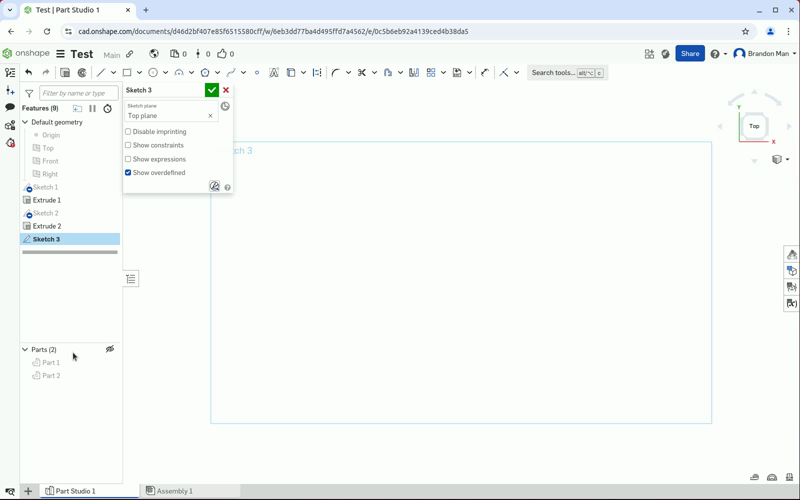
key(l)
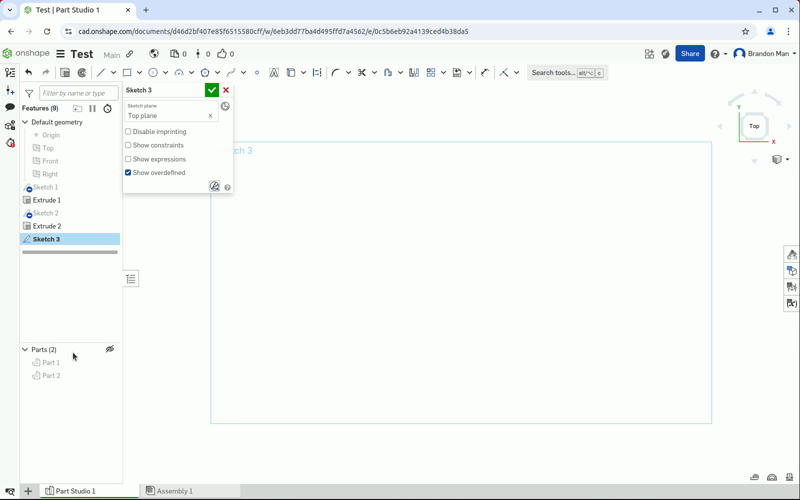
key_down(shift)
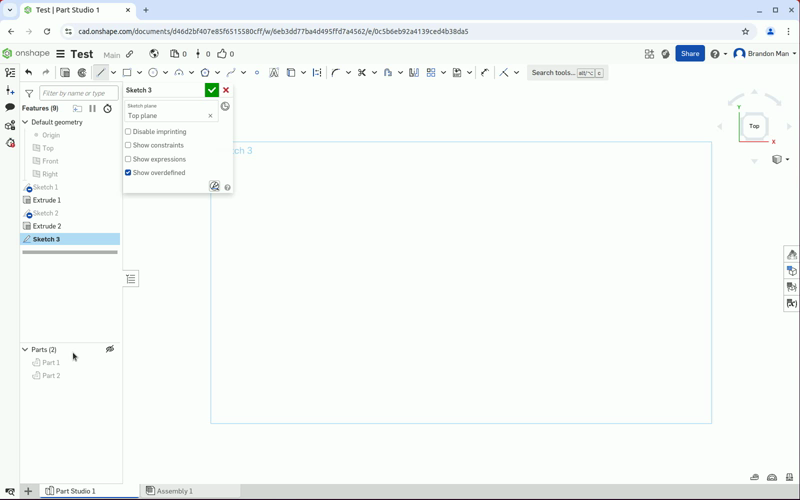
mouse_move(507, 315)
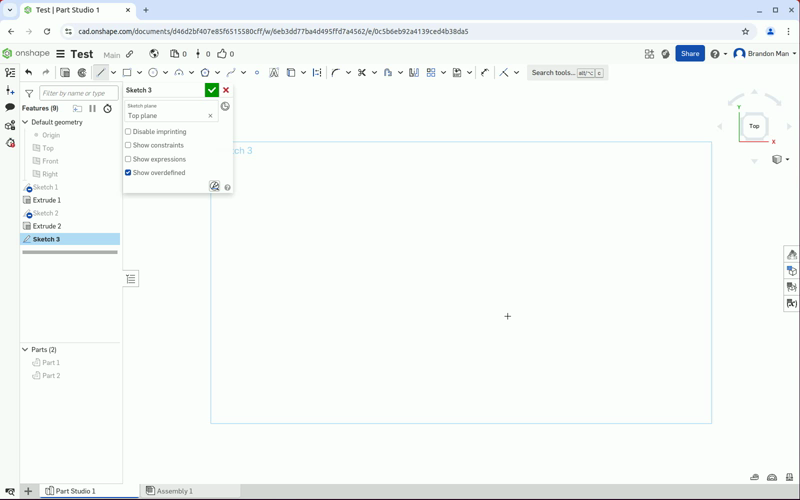
click(507, 315)
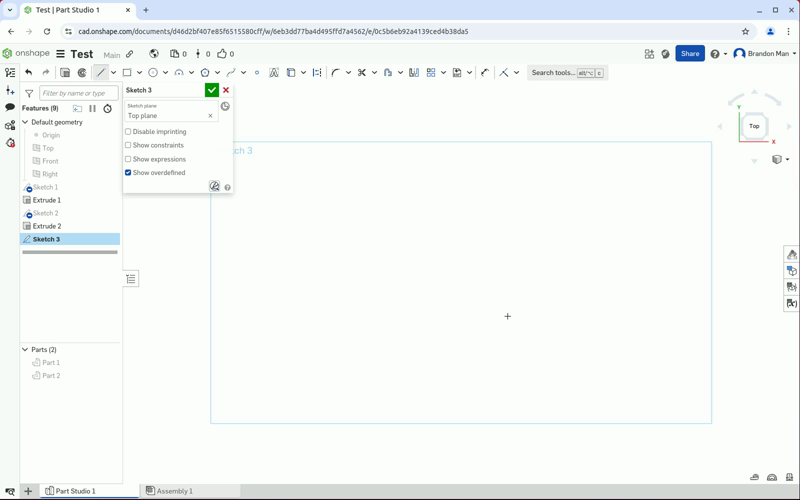
key_up(shift)
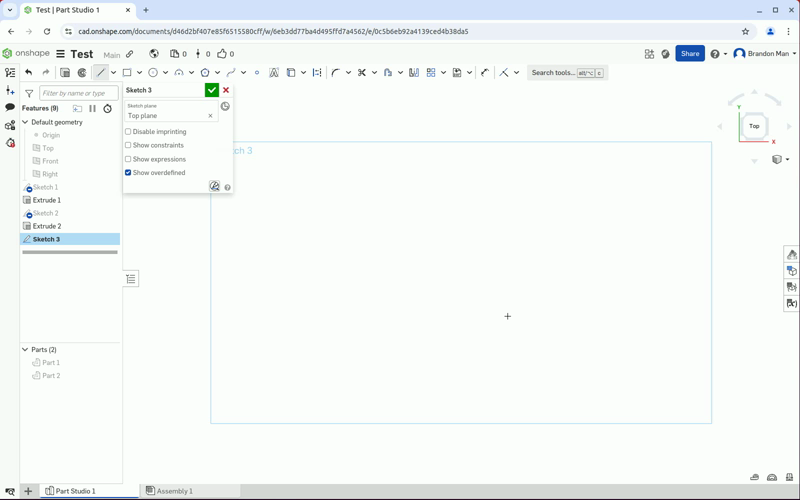
key_down(shift)
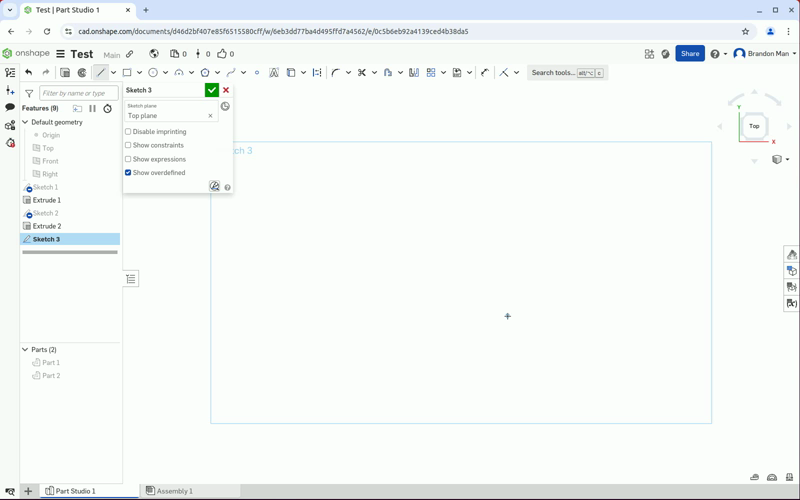
mouse_move(537, 315)
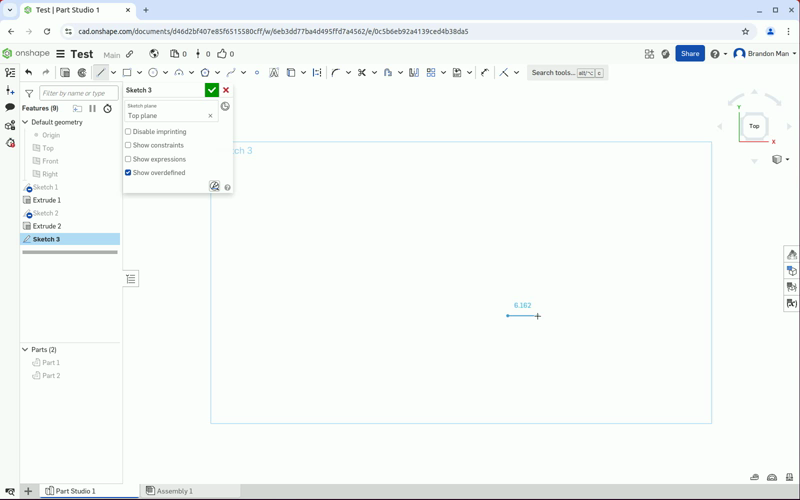
mouse_move(555, 315)
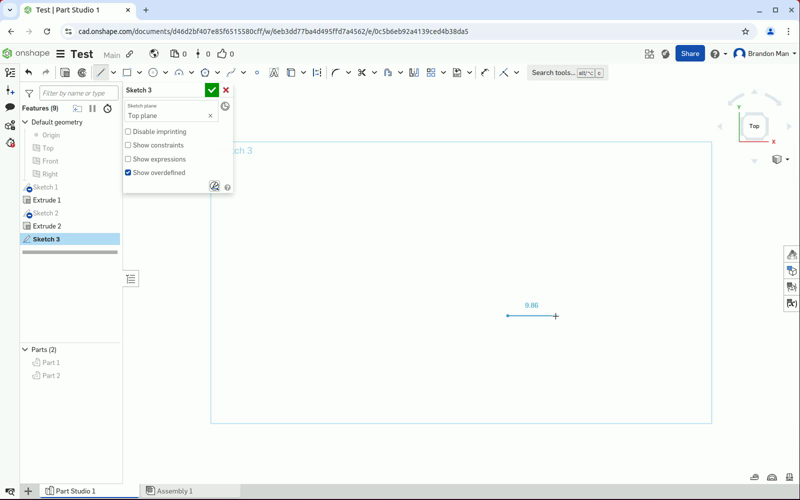
click(555, 315)
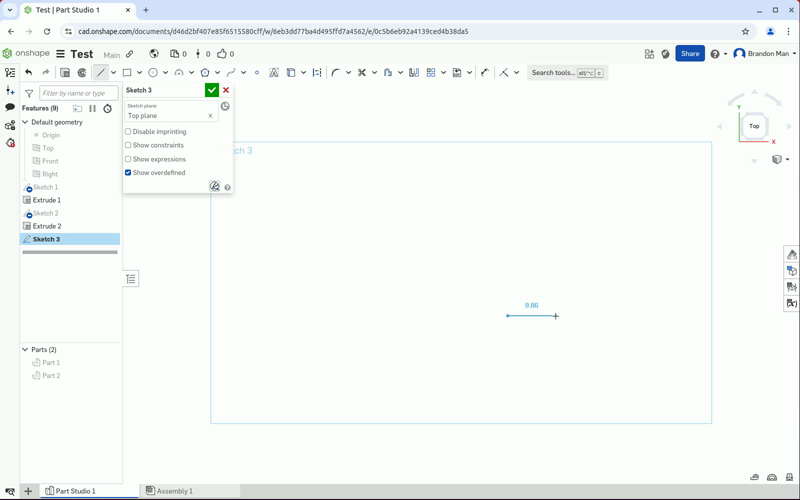
key_up(shift)
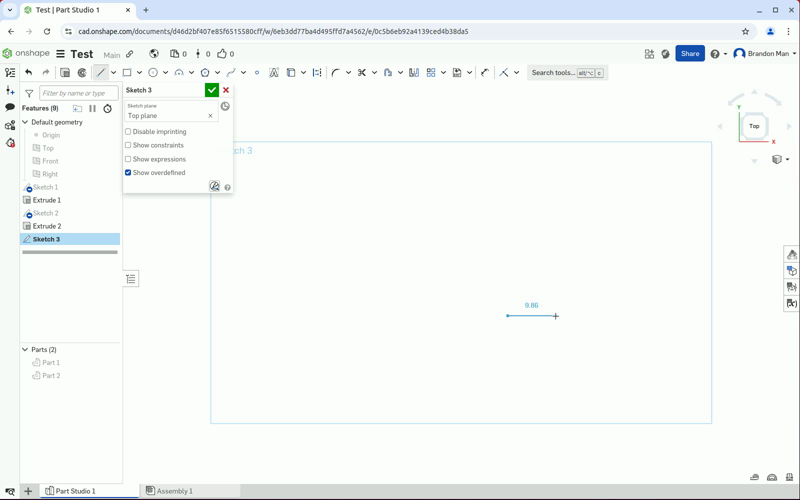
key_down(shift)
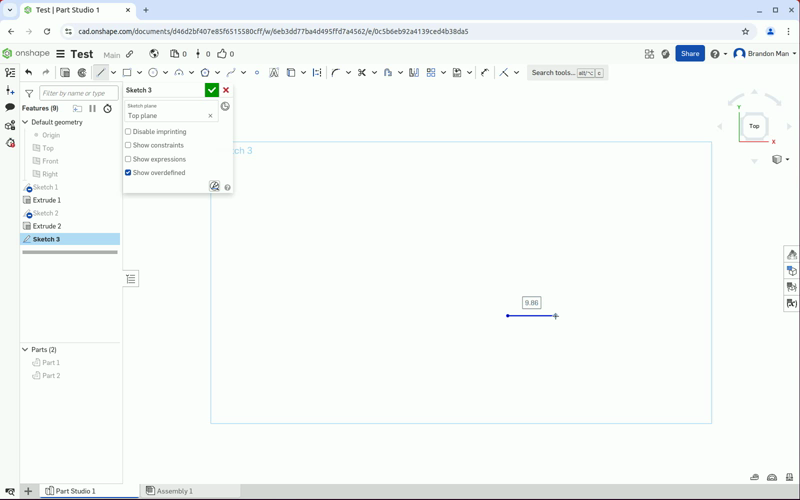
mouse_move(555, 249)
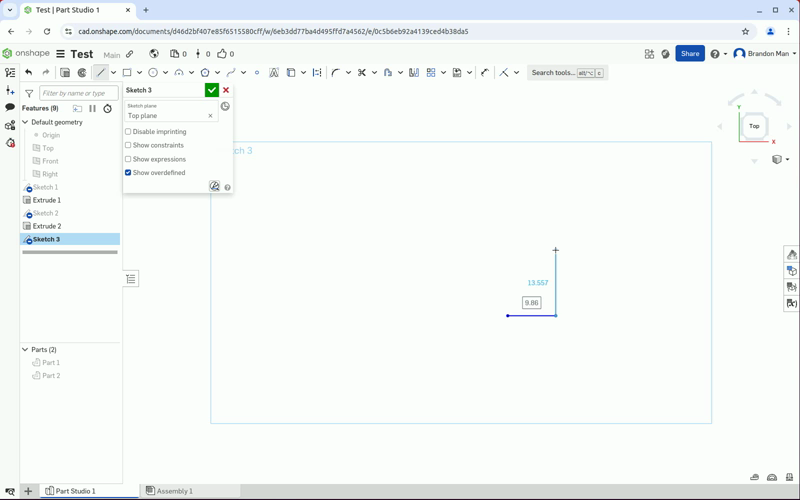
click(555, 249)
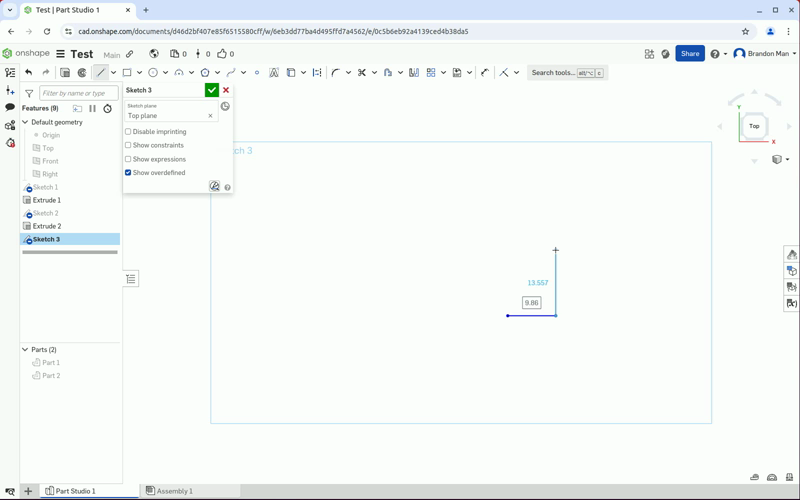
key_up(shift)
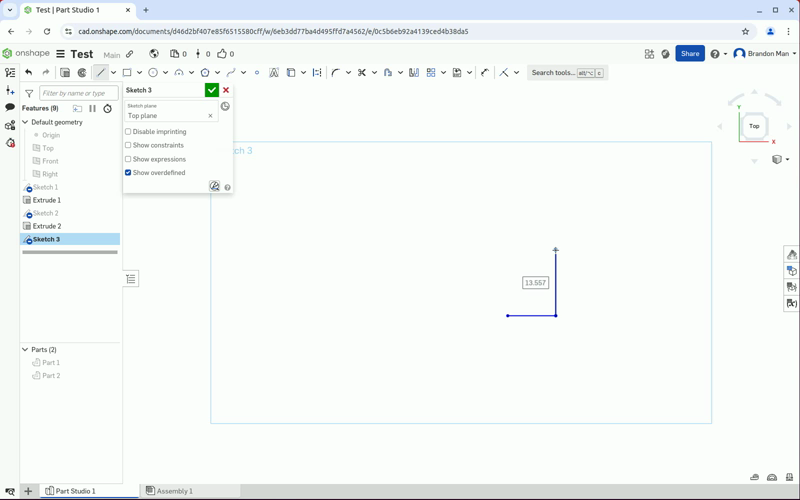
key_down(shift)
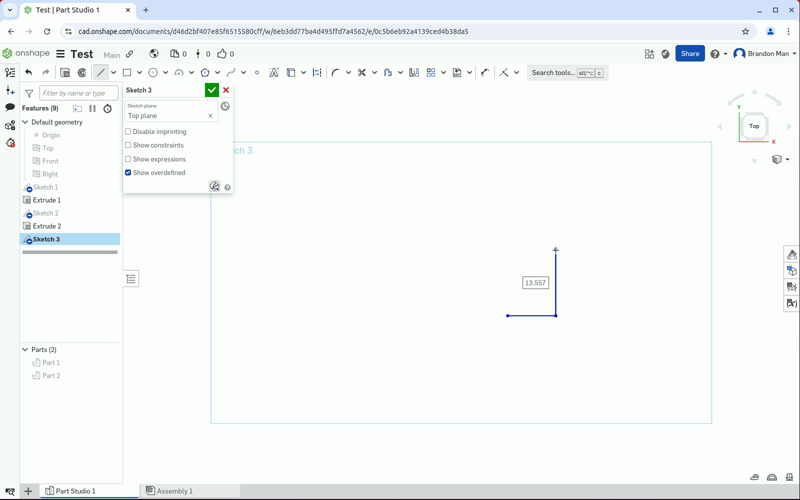
mouse_move(585, 249)
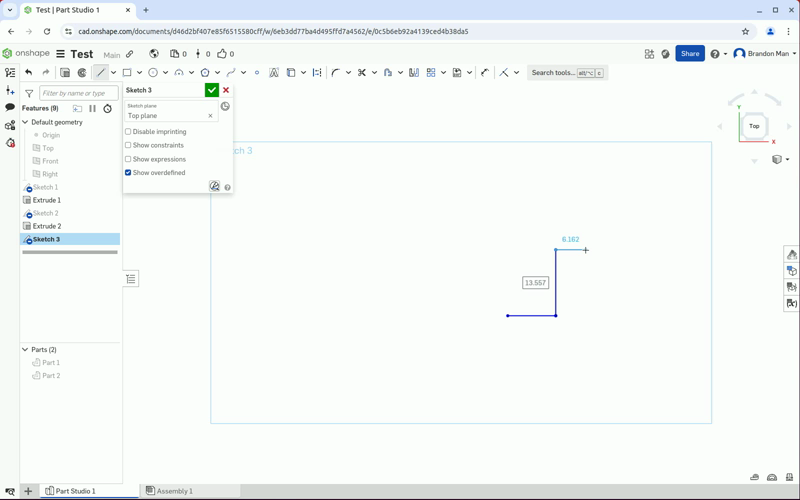
mouse_move(507, 249)
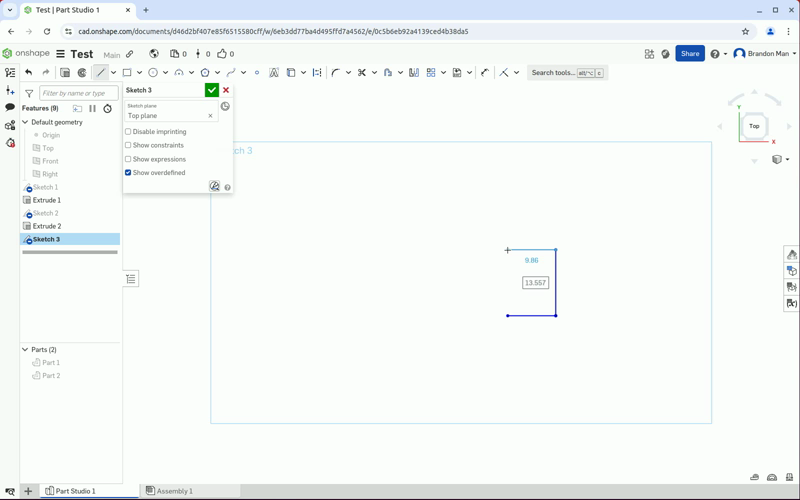
click(507, 249)
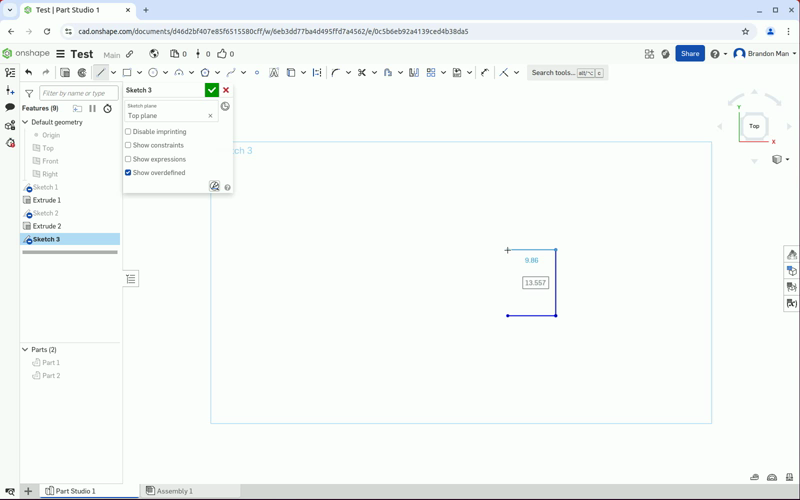
key_up(shift)
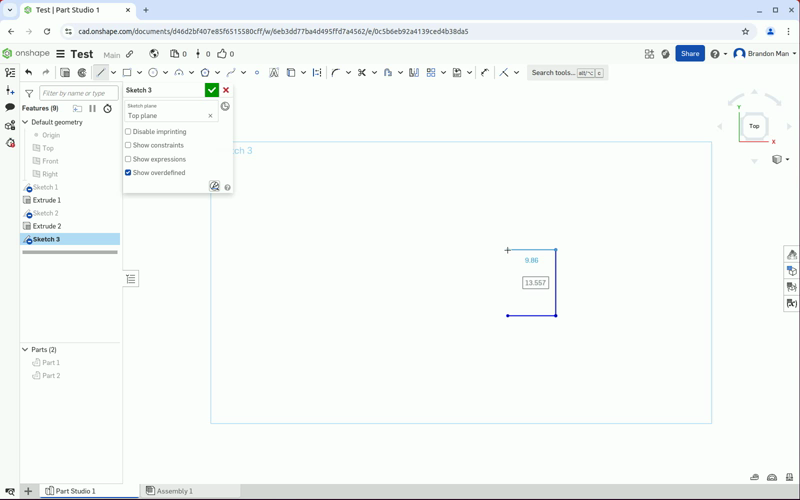
key_down(shift)
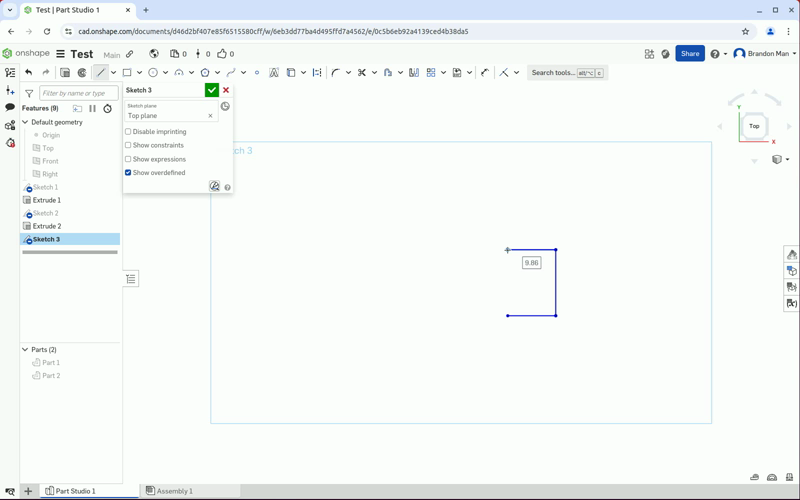
mouse_move(507, 315)
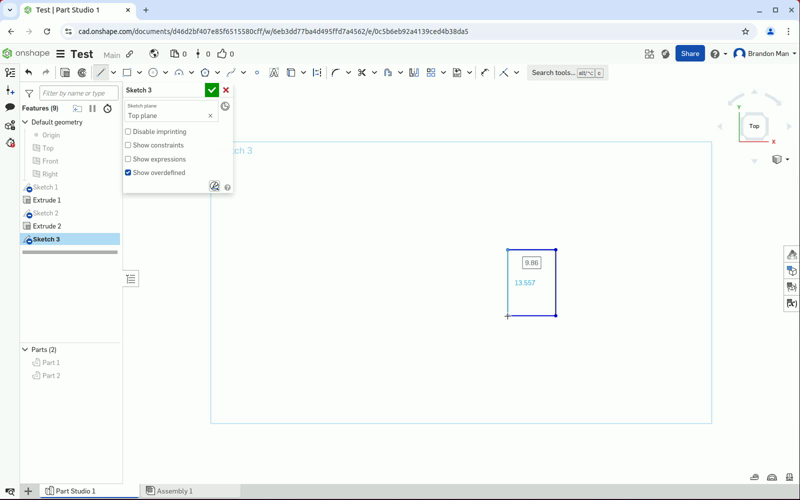
key_up(shift)
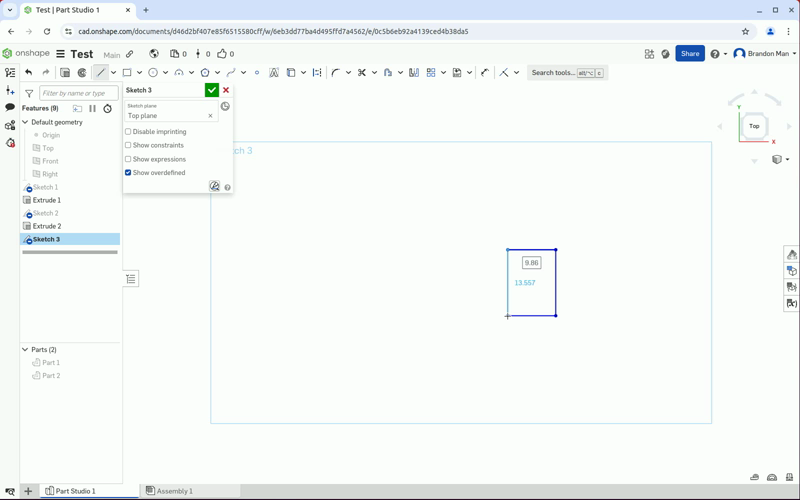
click(507, 315)
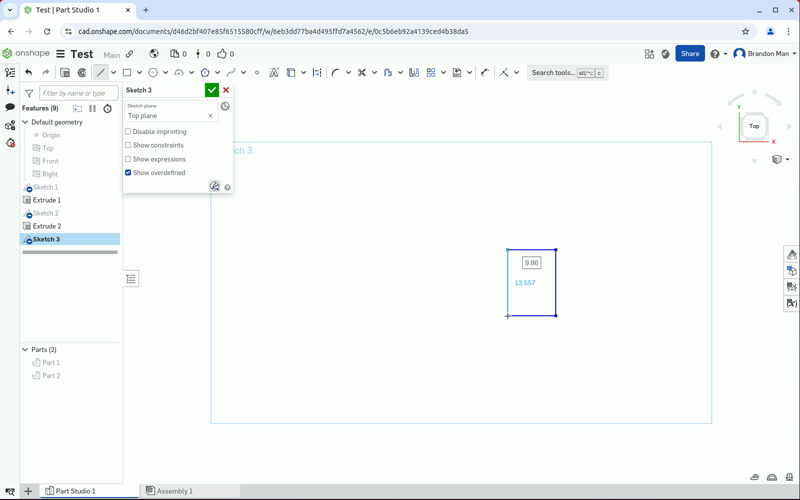
key(esc)
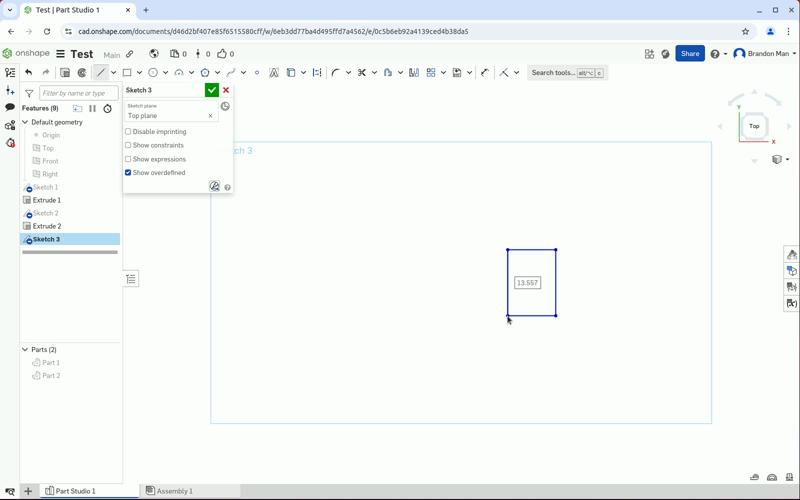
mouse_move(530, 283)
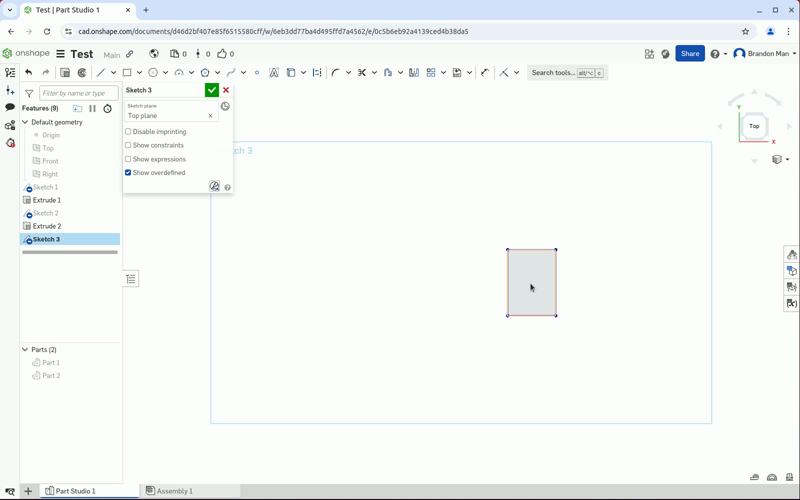
click(530, 283)
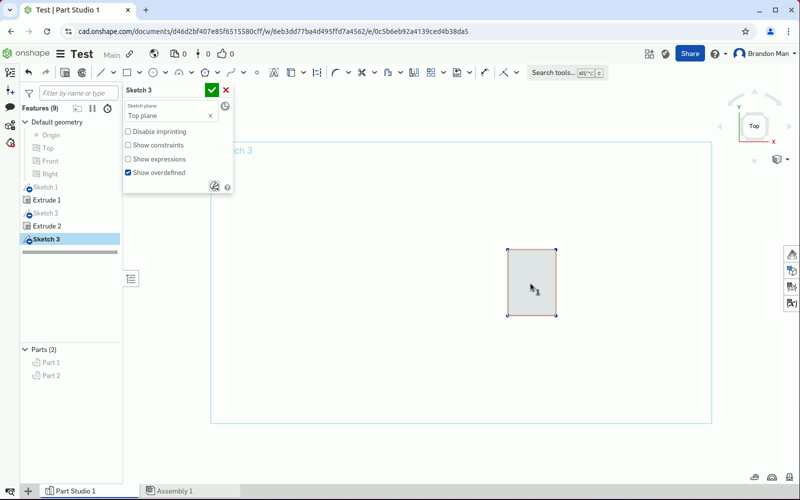
mouse_move(73, 352)
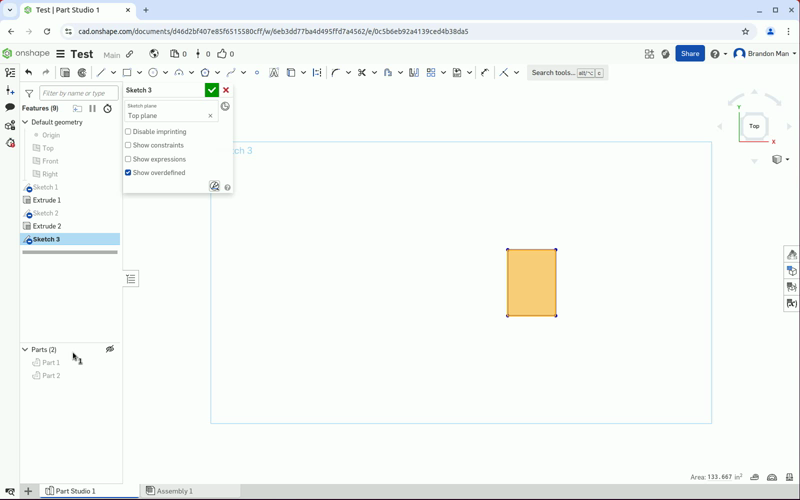
key(shift+y)
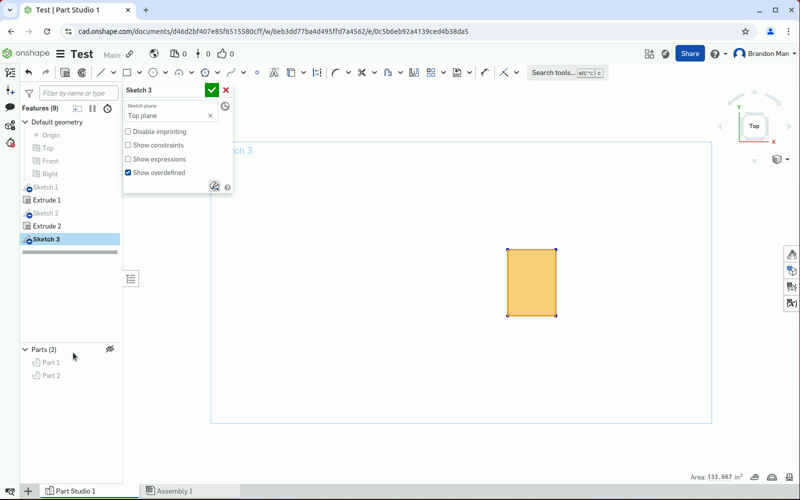
key(shift+e)
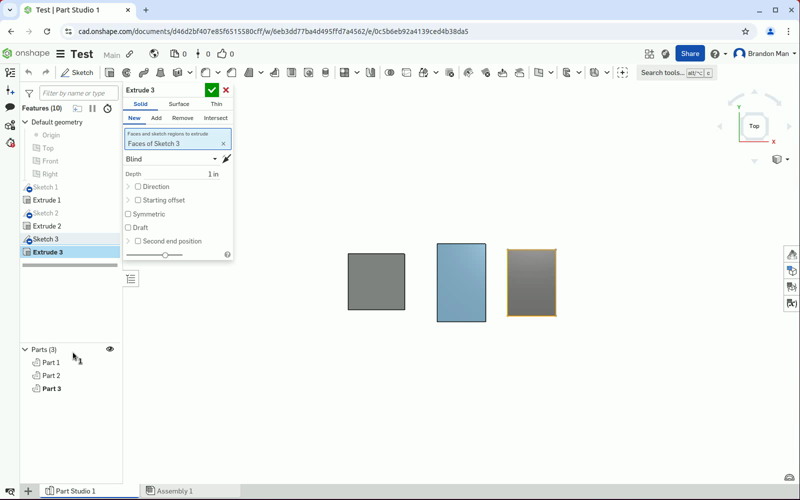
mouse_move(143, 106)
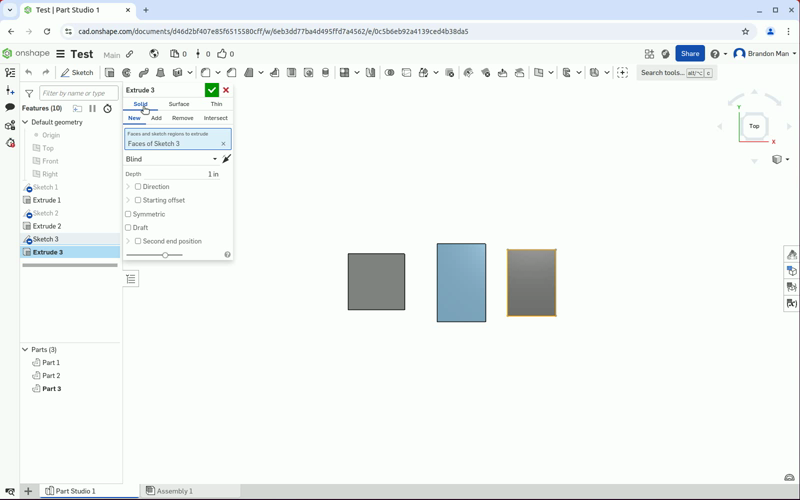
click(143, 106)
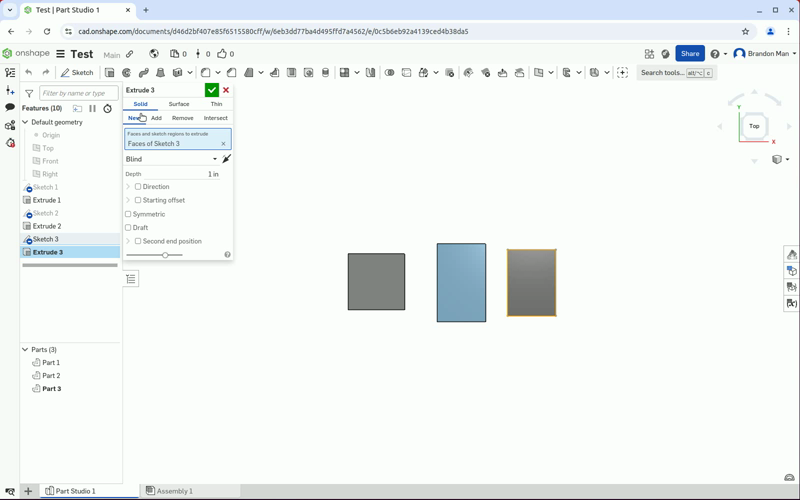
mouse_move(137, 120)
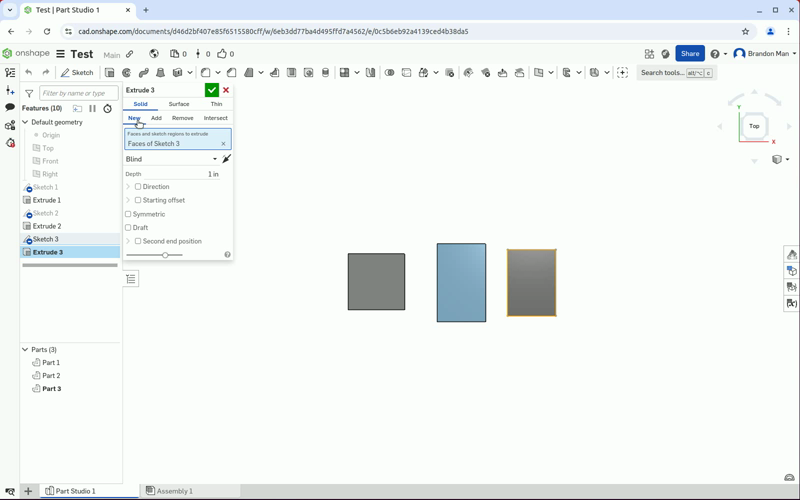
click(137, 120)
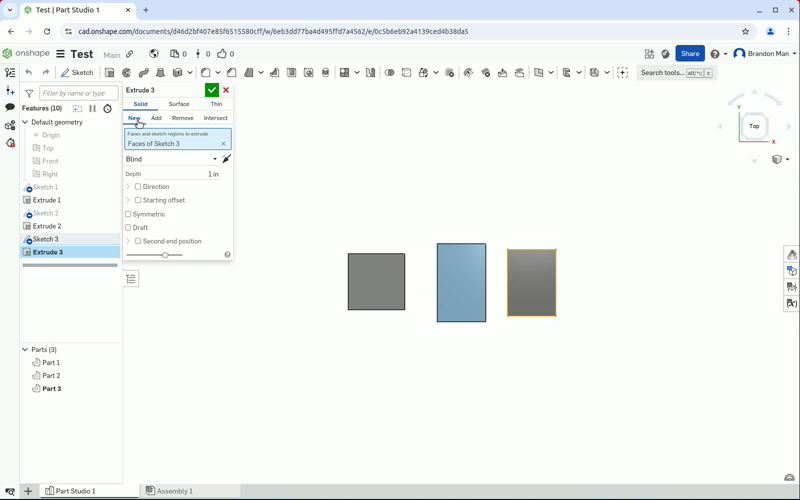
key(tab, 4)
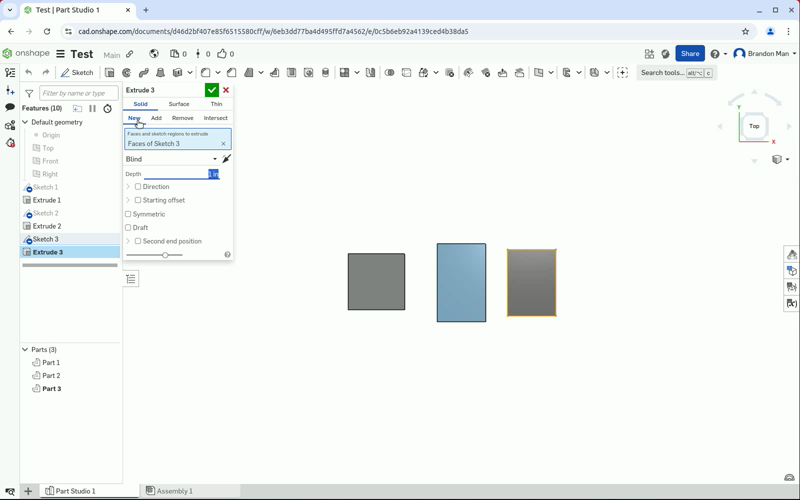
text(3.611)
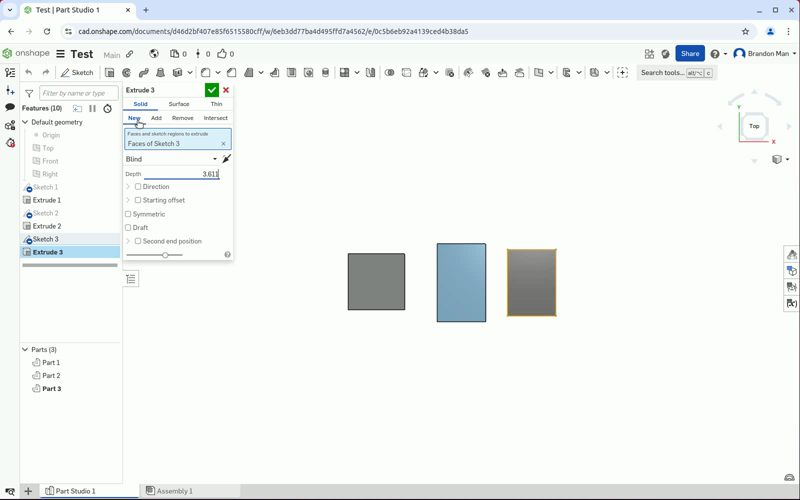
key(enter)
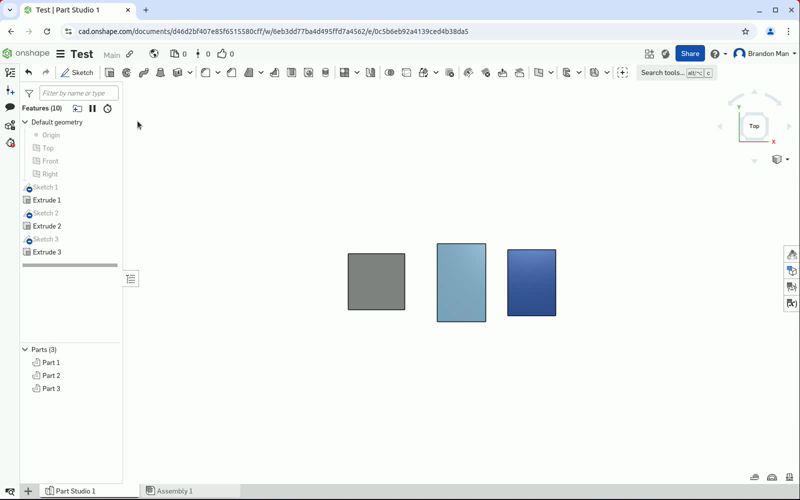
key(shift+h)
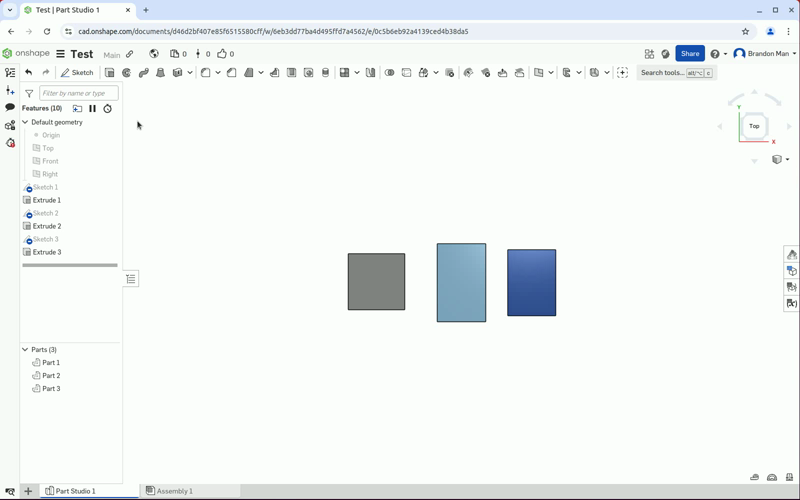
key(shift+h)
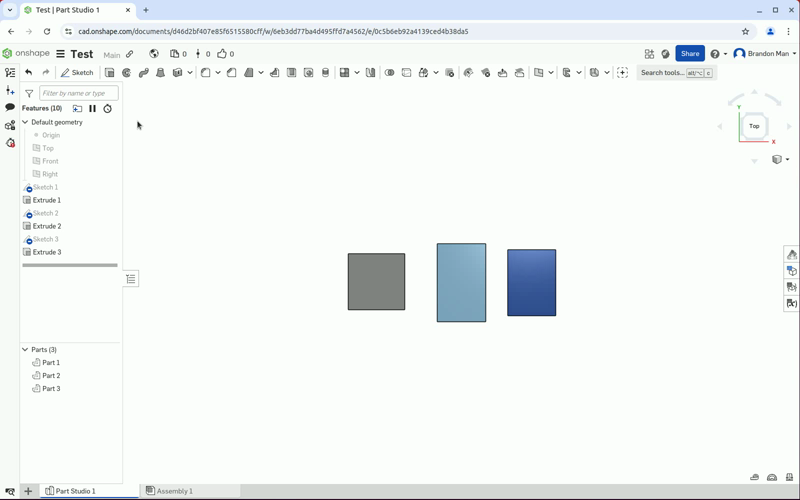
mouse_move(73, 189)
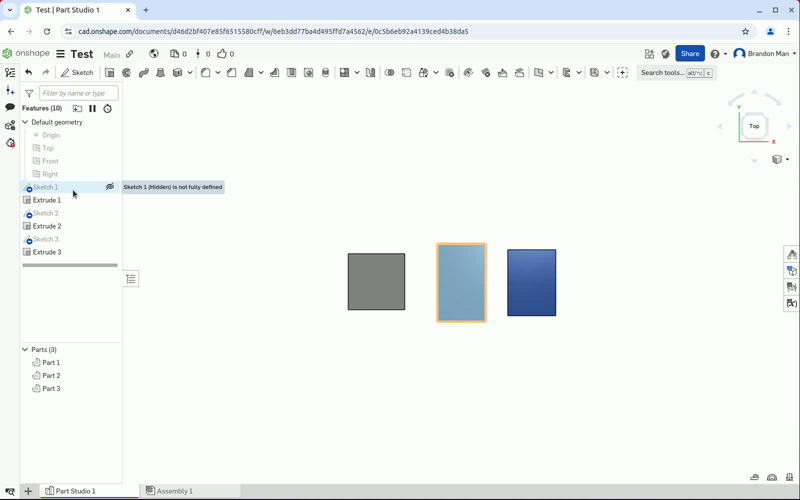
click(73, 189)
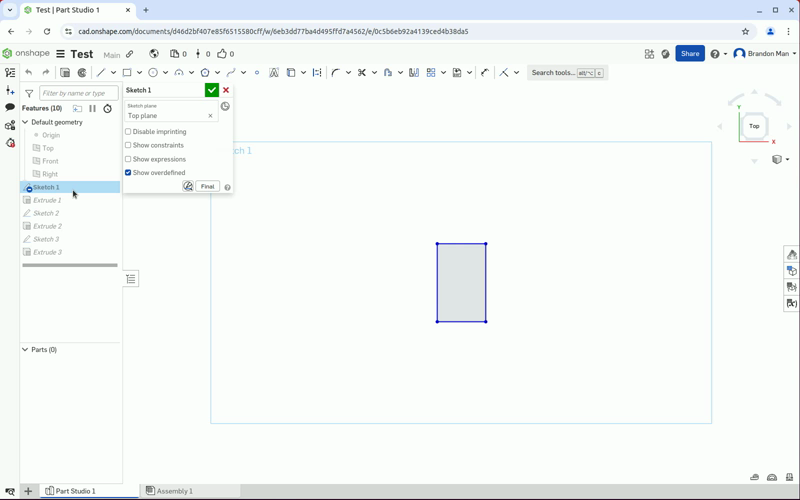
mouse_move(229, 92)
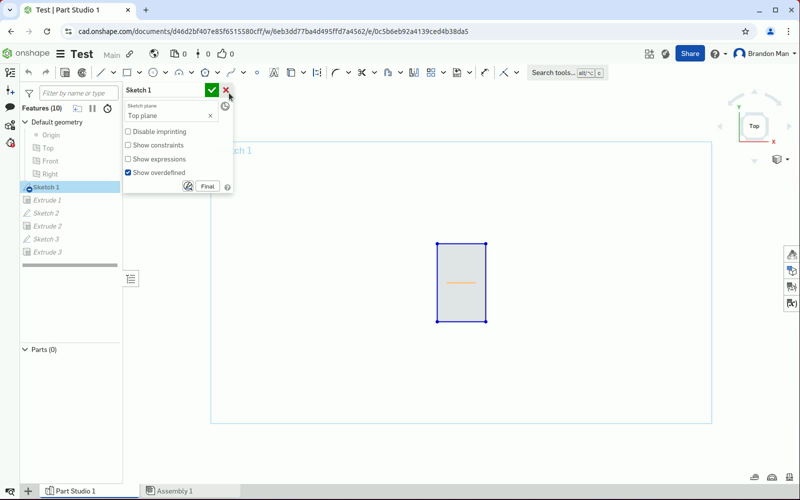
click(229, 92)
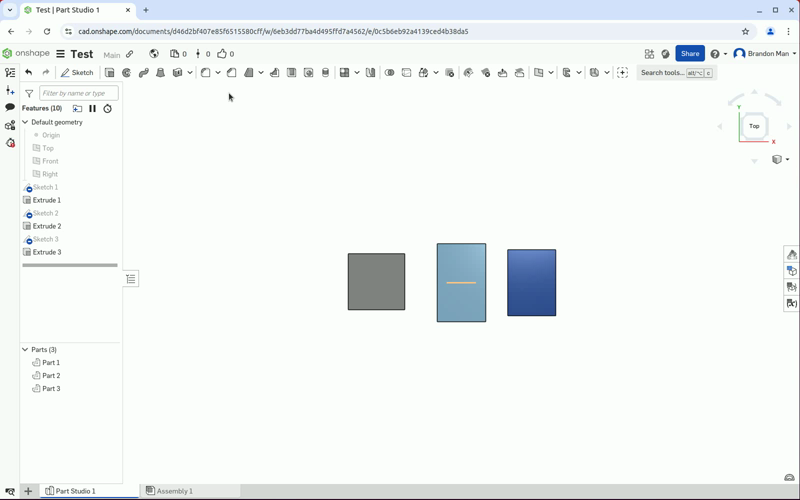
mouse_move(541, 75)
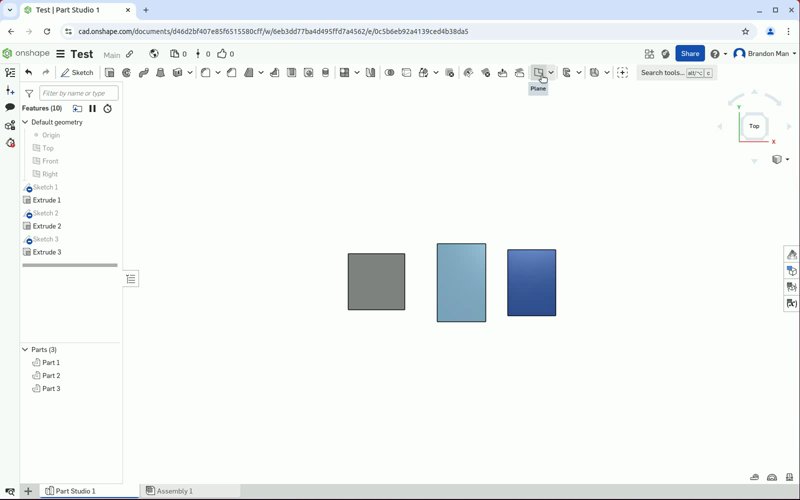
click(541, 75)
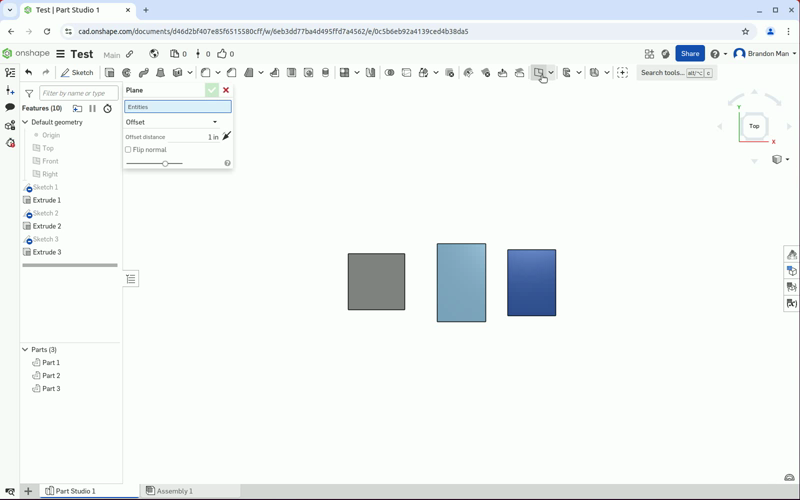
mouse_move(73, 150)
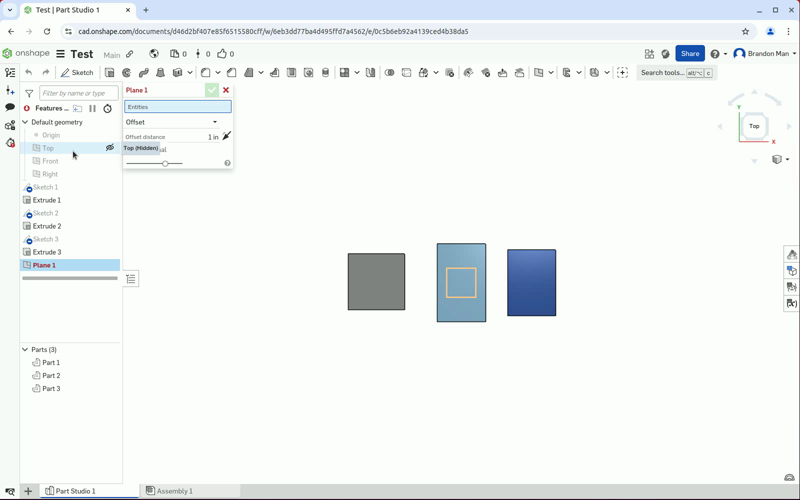
click(73, 150)
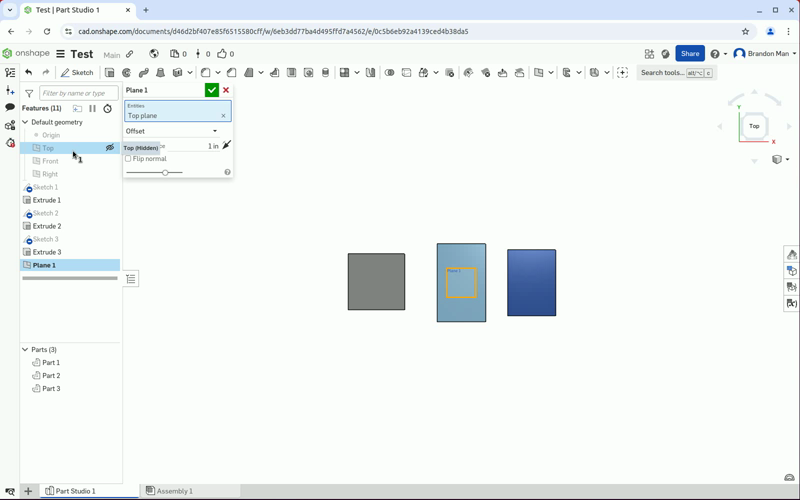
key(tab, 2)
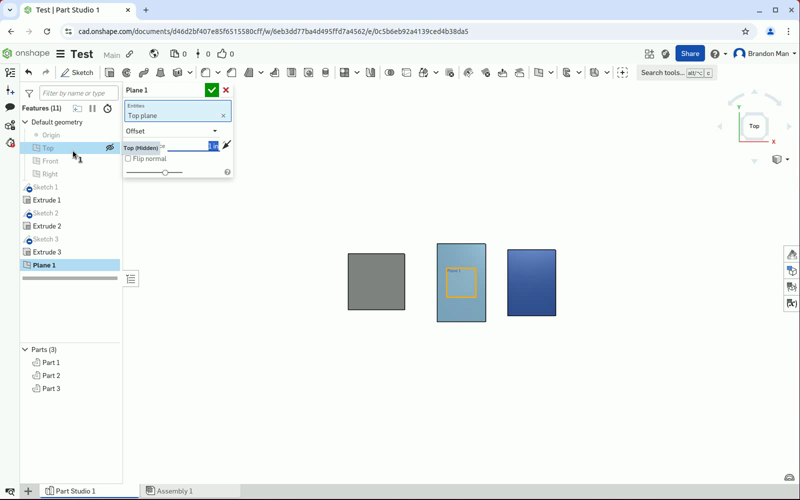
text(0.246)
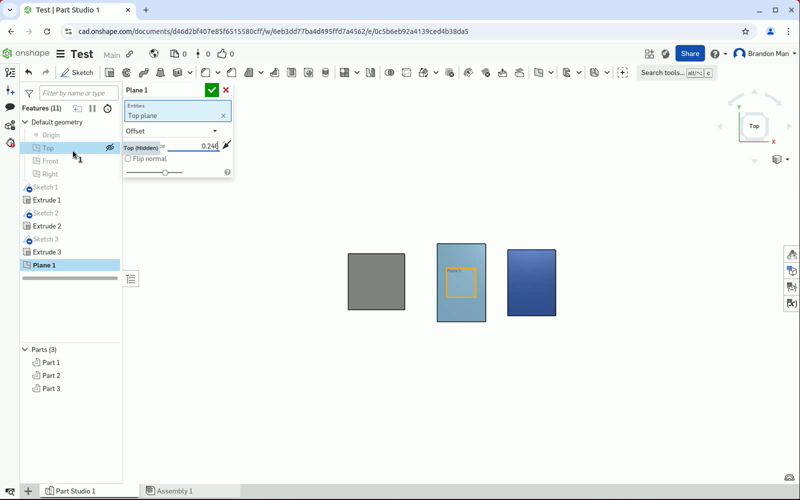
key(enter, 2)
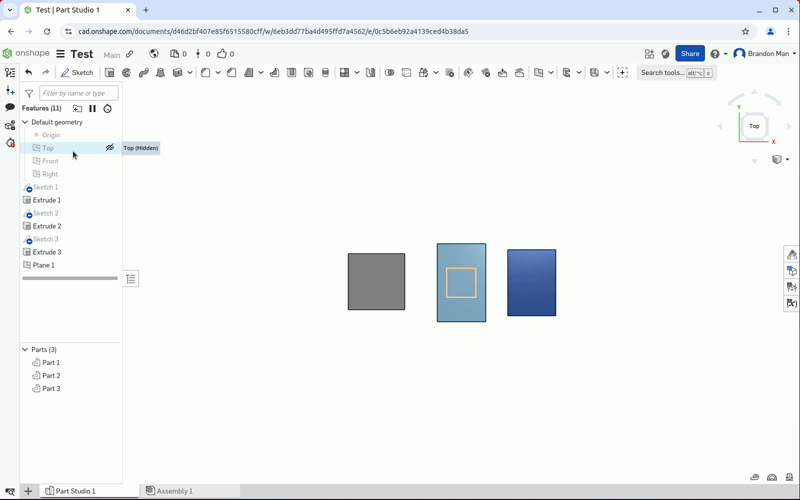
key(shift+s)
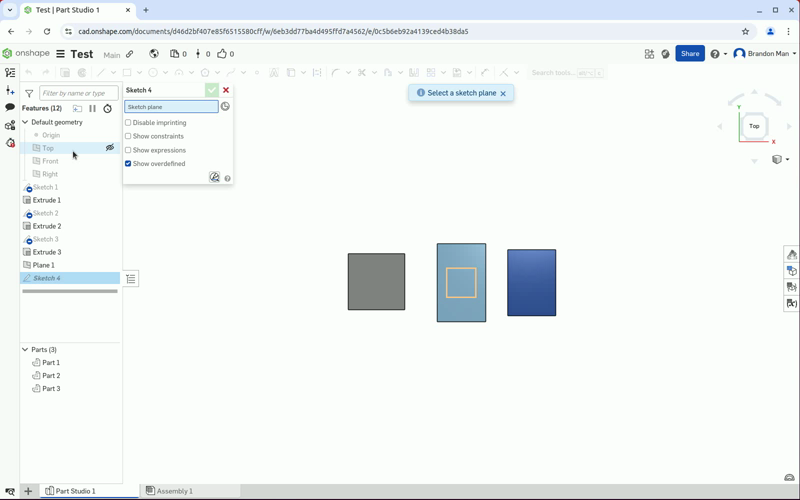
mouse_move(73, 267)
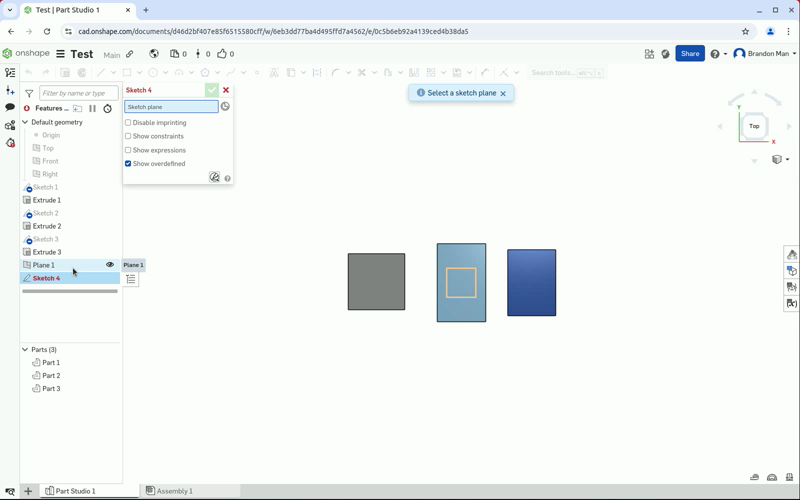
click(73, 267)
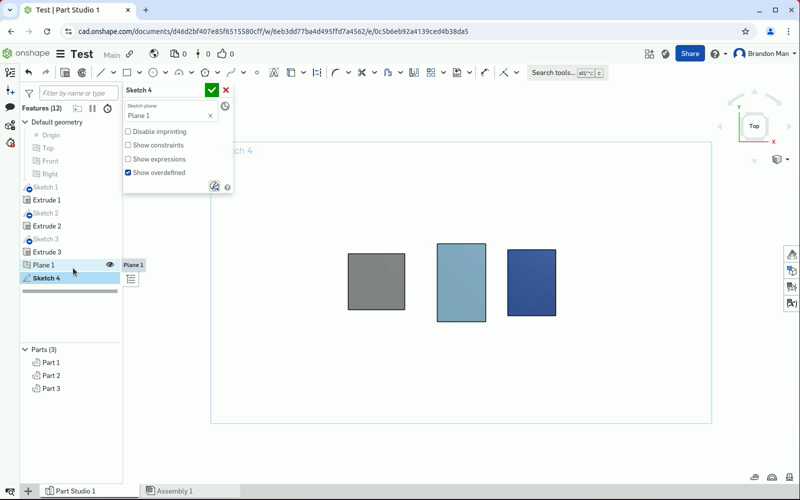
mouse_move(73, 352)
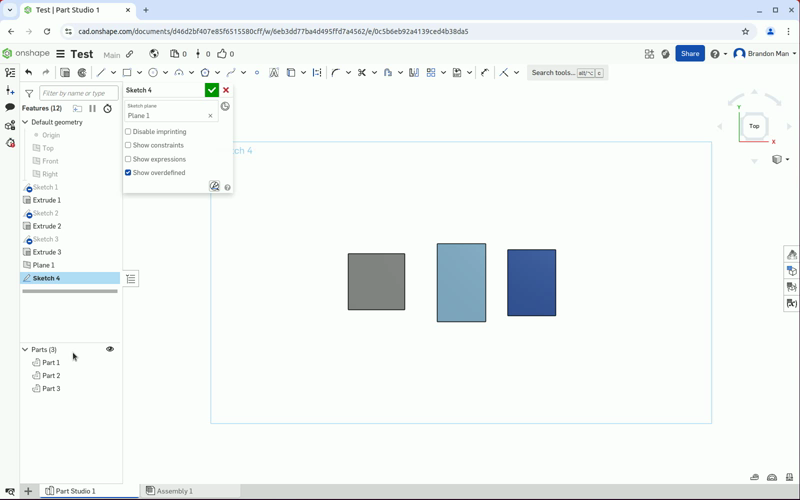
key(y)
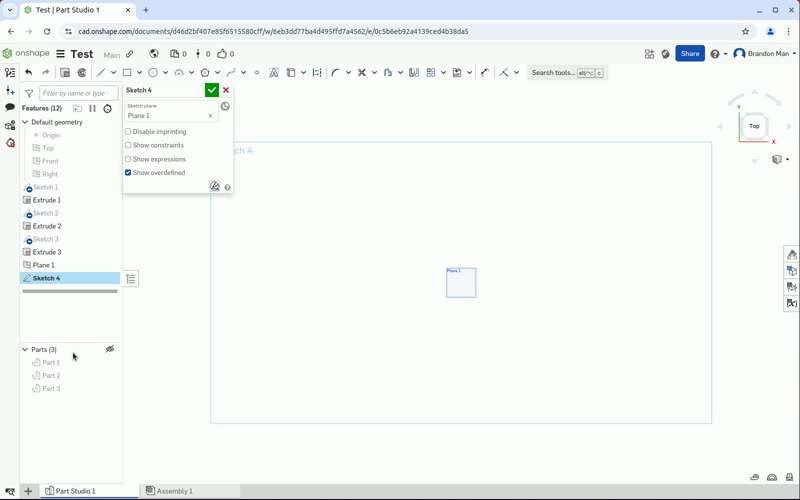
key(l)
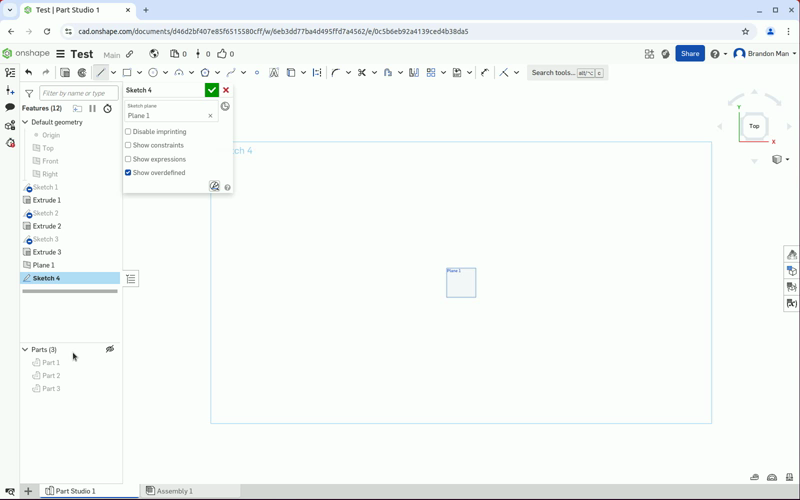
key_down(shift)
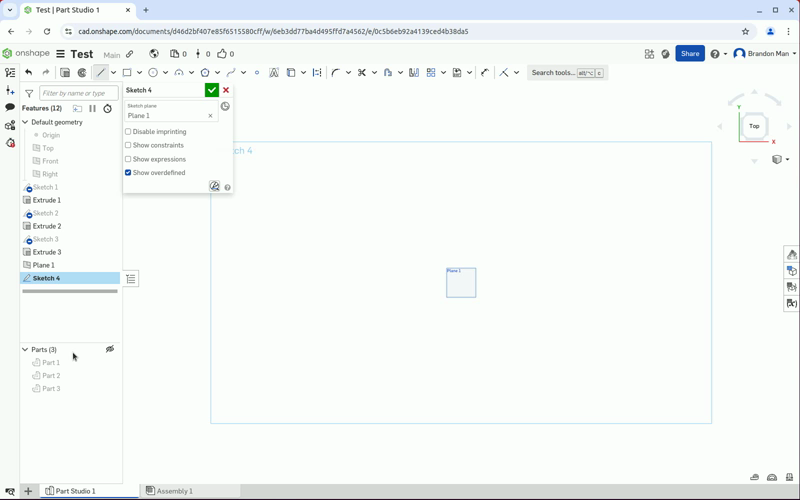
mouse_move(350, 301)
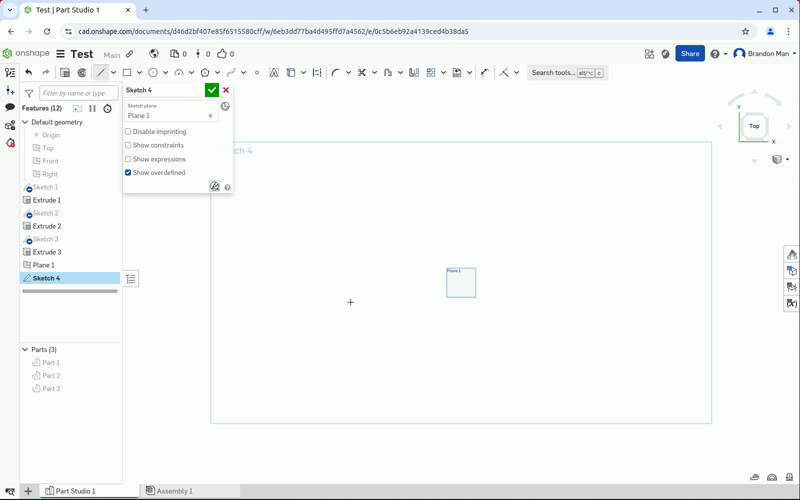
click(350, 301)
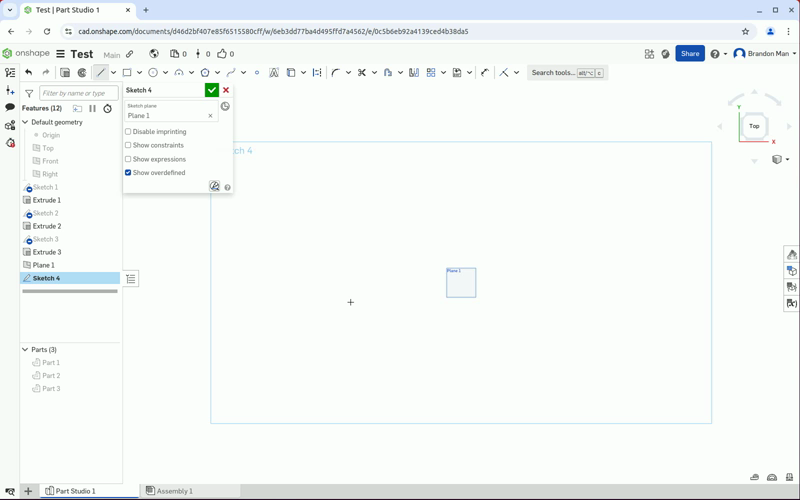
key_up(shift)
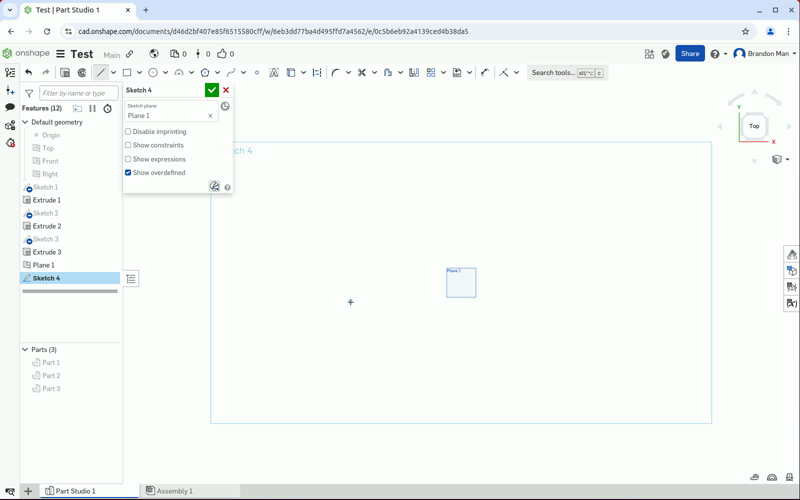
key_down(shift)
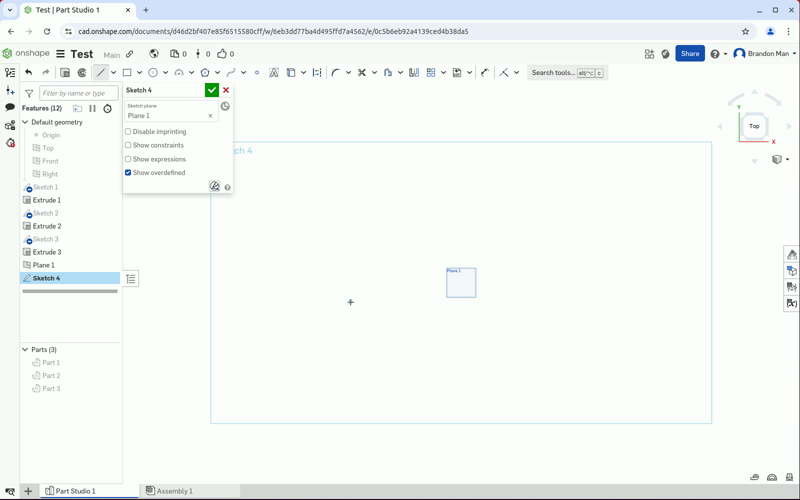
mouse_move(380, 301)
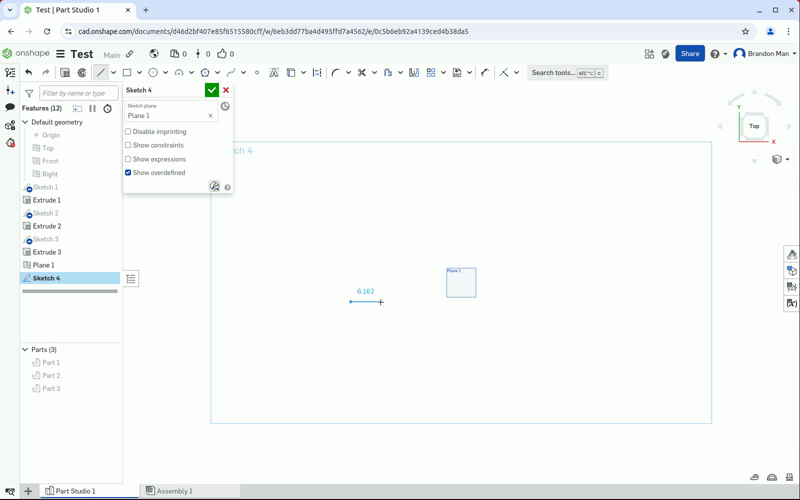
mouse_move(401, 301)
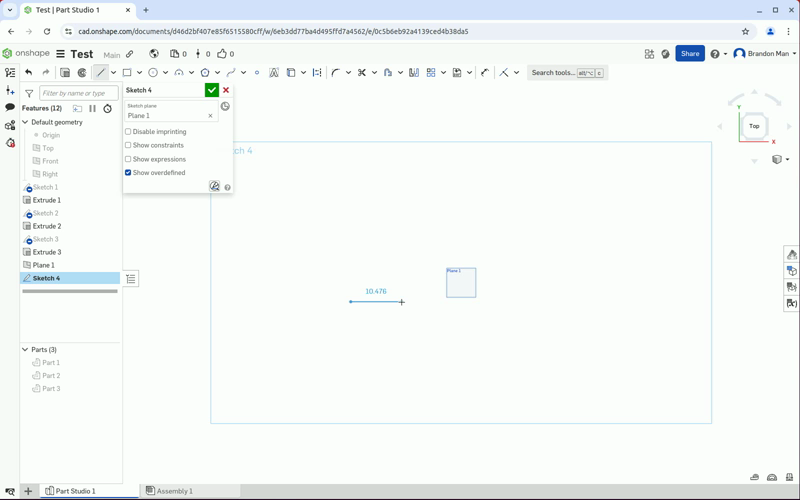
click(401, 301)
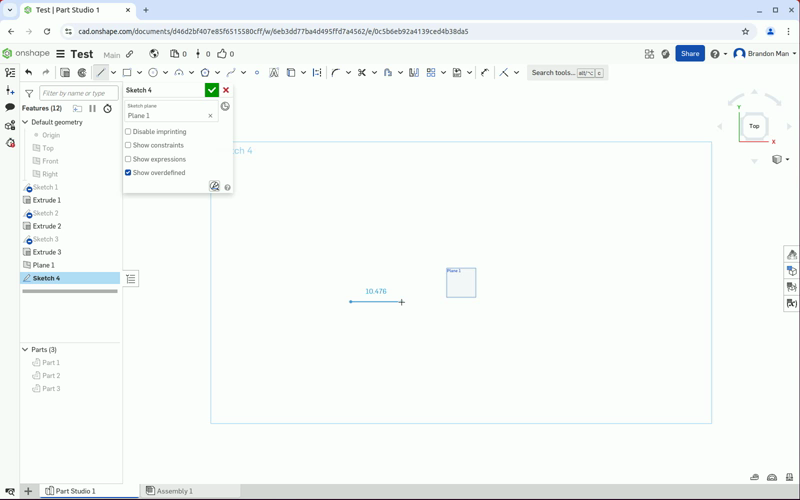
key_up(shift)
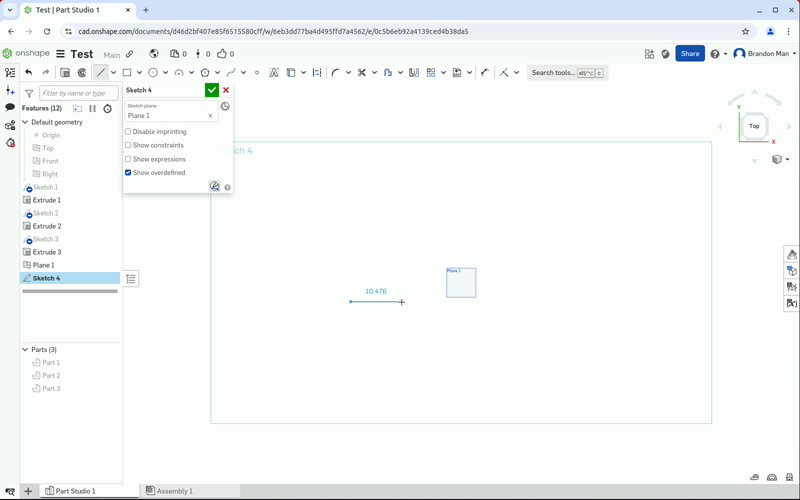
key_down(shift)
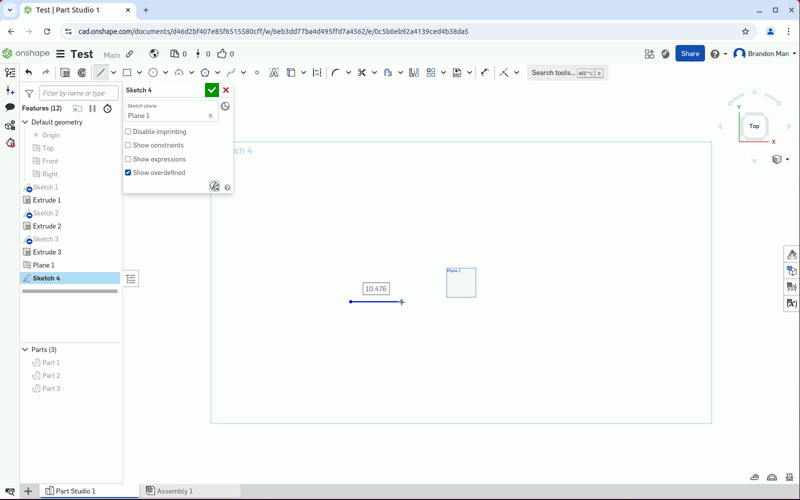
mouse_move(431, 301)
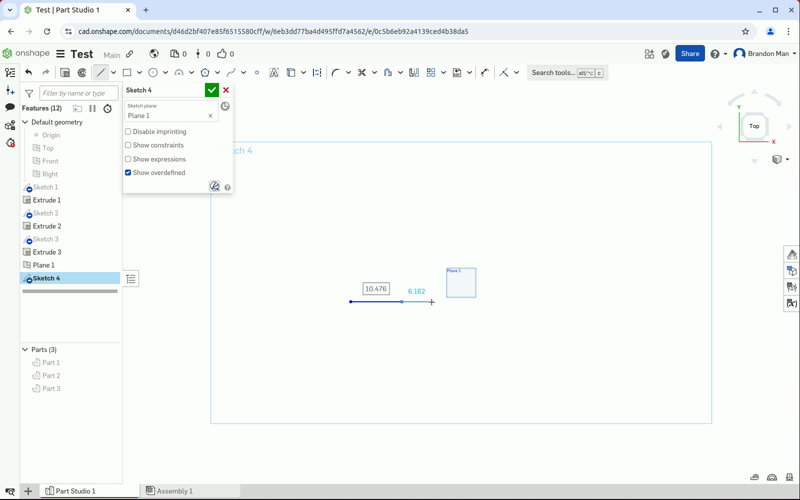
mouse_move(401, 257)
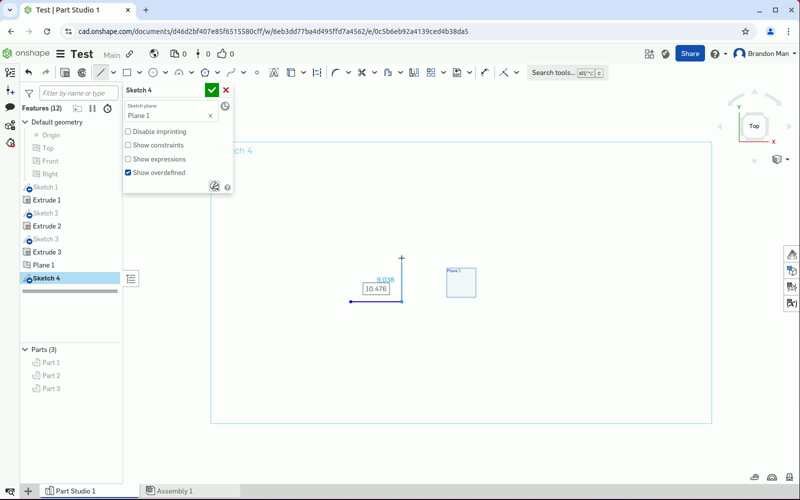
click(401, 257)
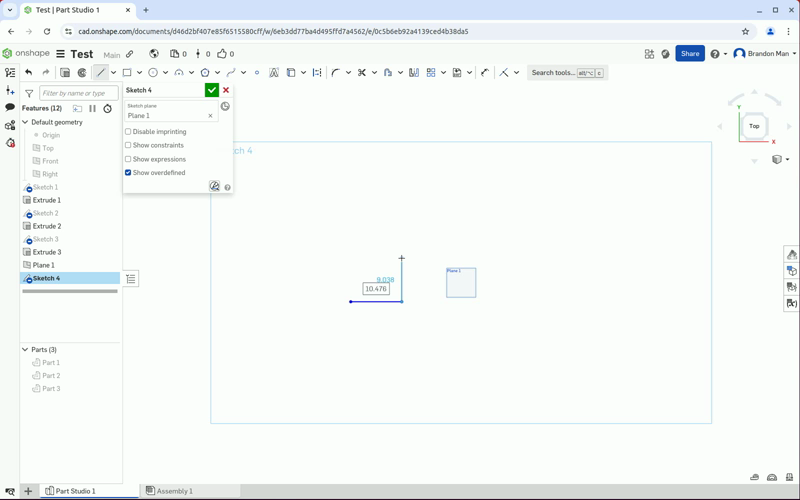
key_up(shift)
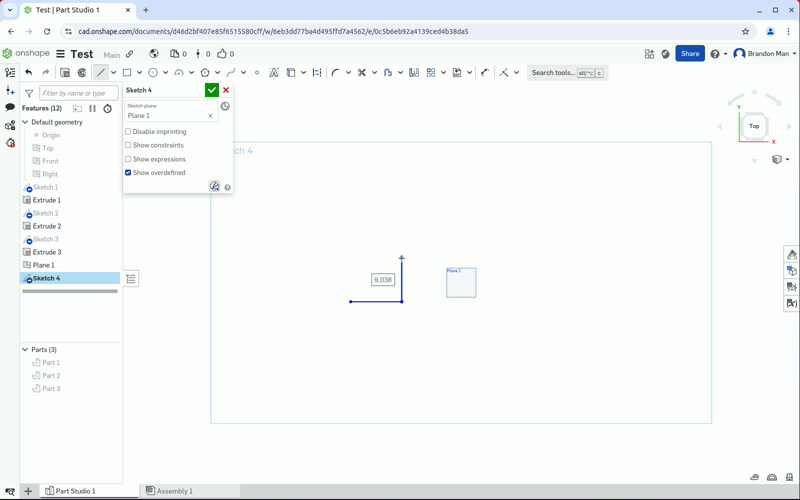
key_down(shift)
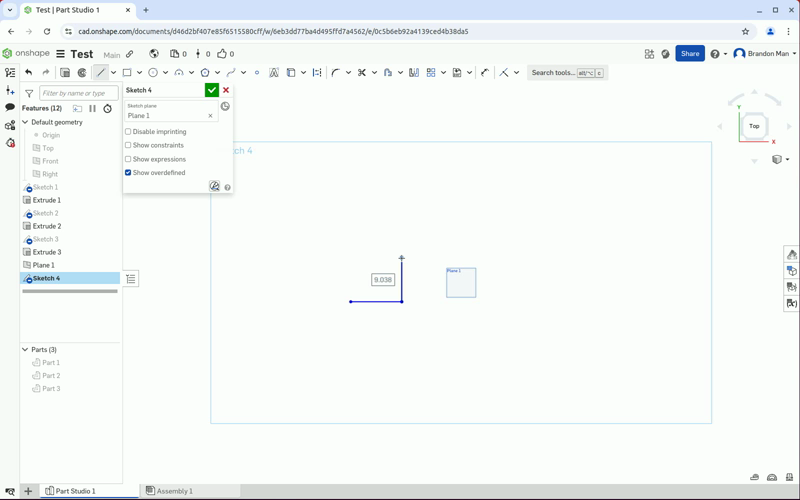
mouse_move(431, 257)
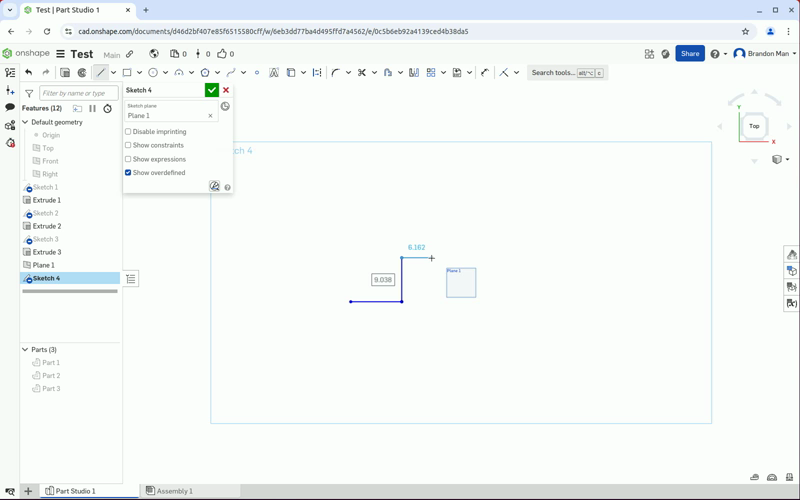
mouse_move(350, 257)
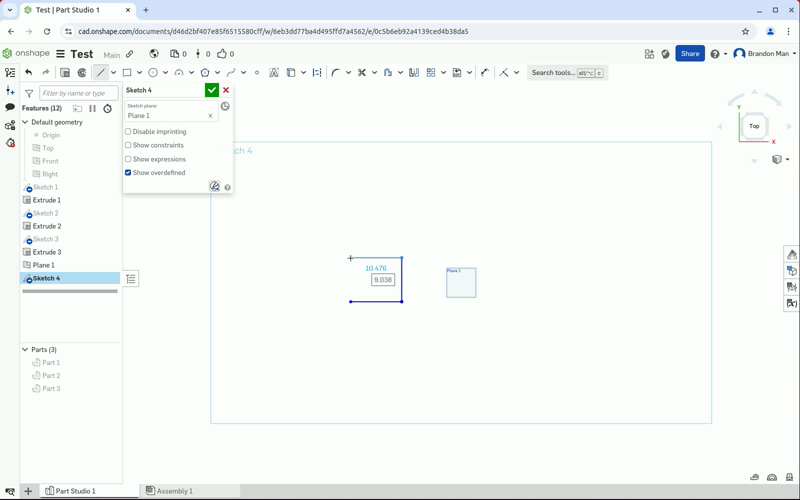
click(350, 257)
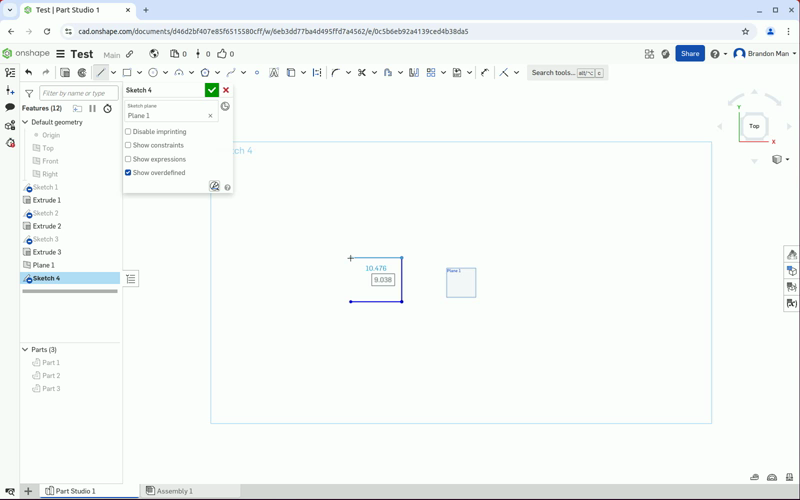
key_up(shift)
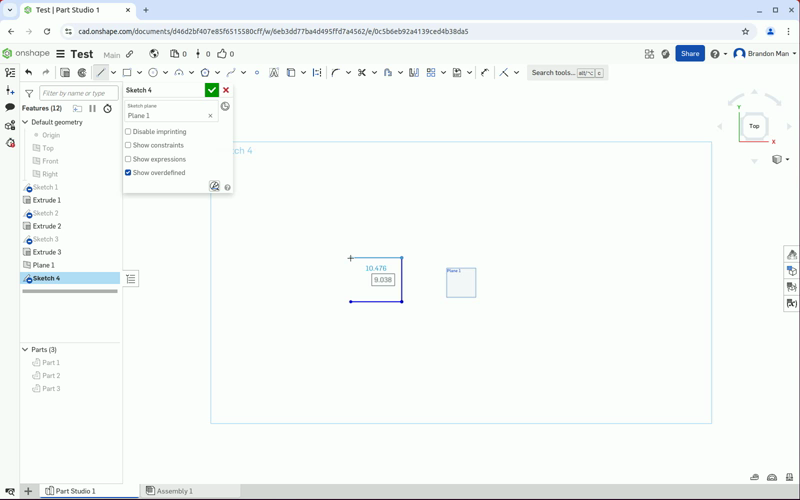
mouse_move(380, 257)
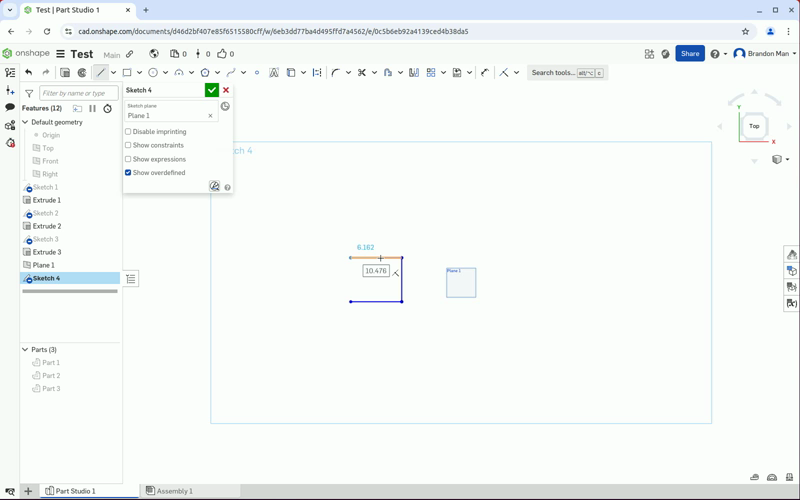
key_down(shift)
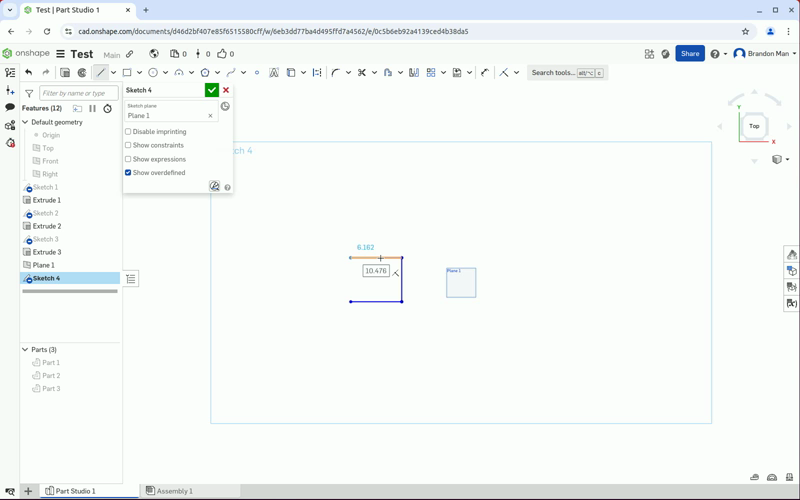
mouse_move(350, 301)
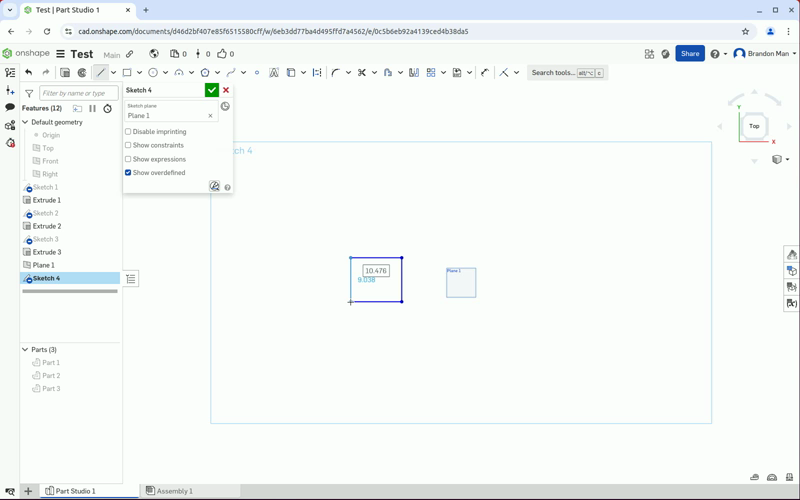
key_up(shift)
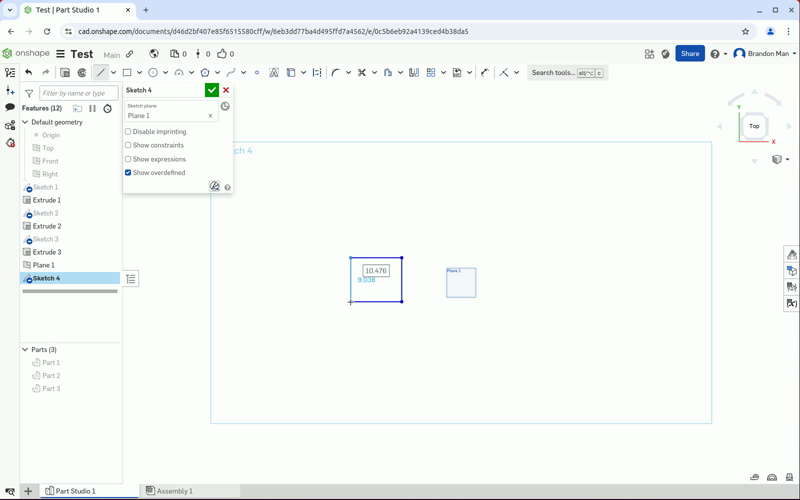
click(350, 301)
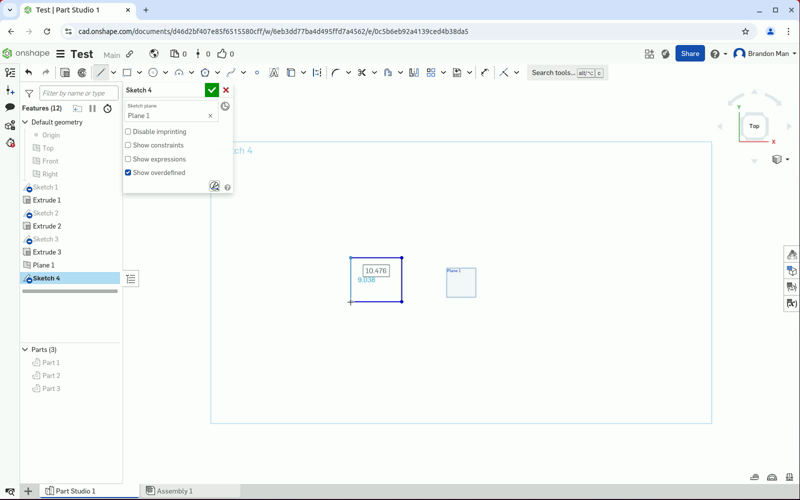
key(esc)
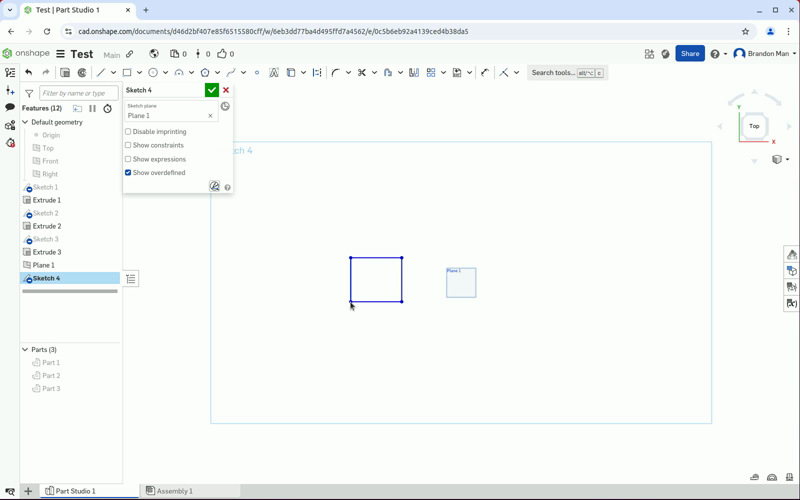
mouse_move(391, 267)
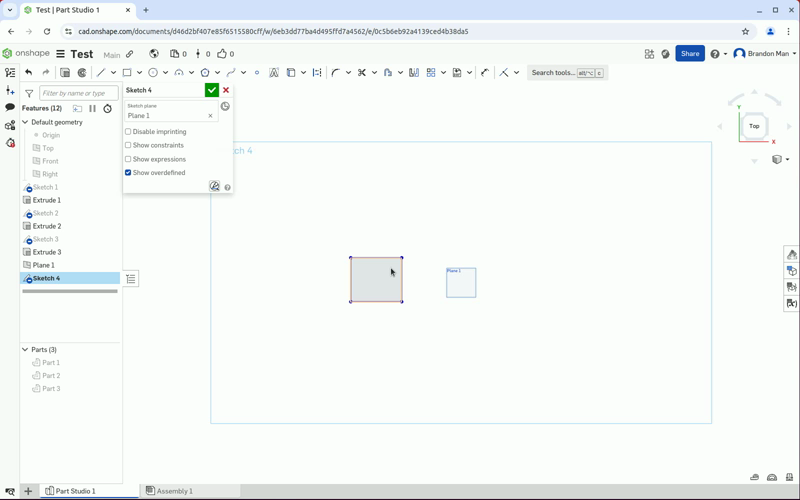
click(391, 267)
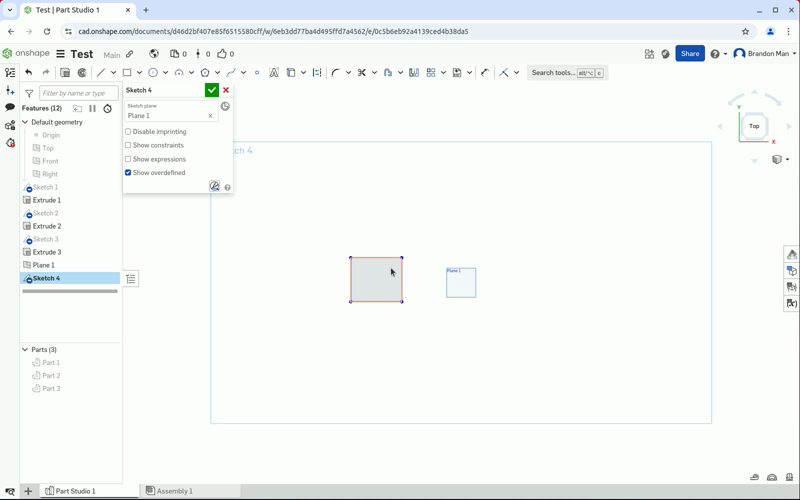
mouse_move(73, 352)
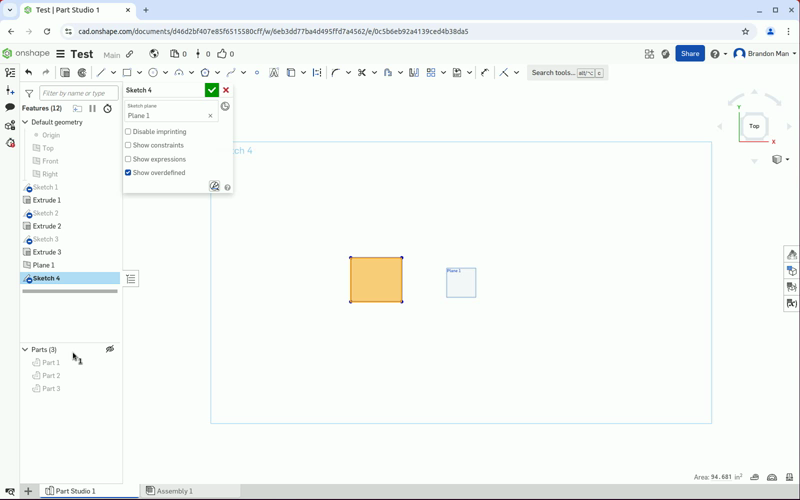
key(shift+y)
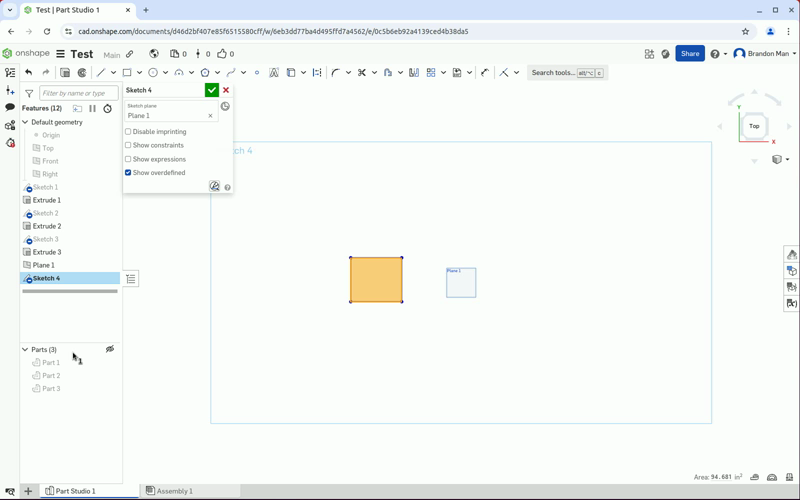
key(shift+e)
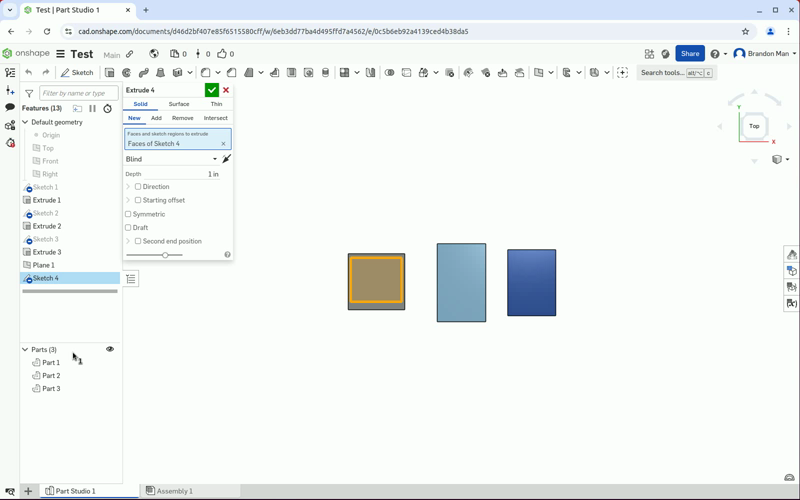
mouse_move(143, 106)
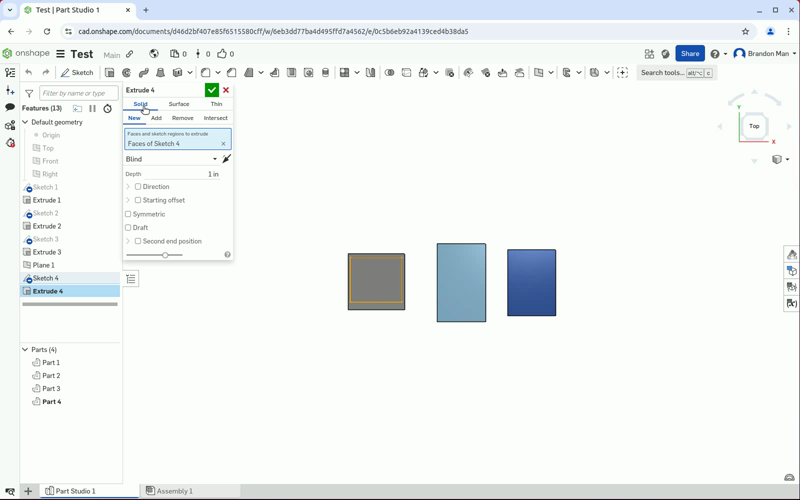
click(143, 106)
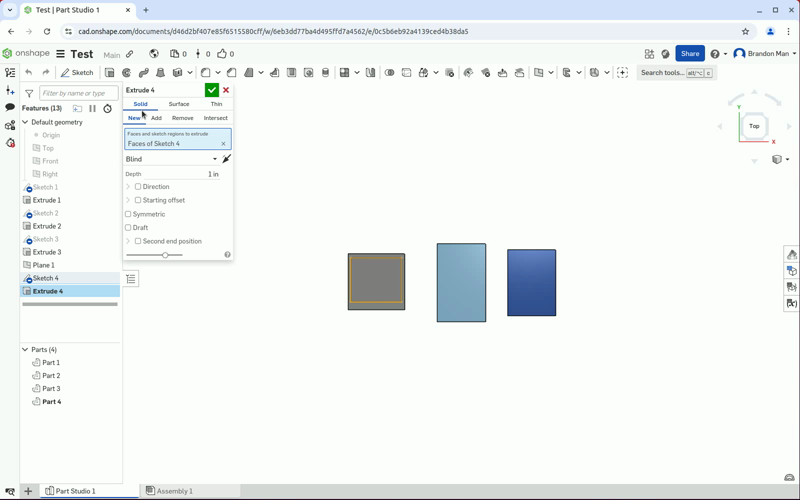
mouse_move(137, 120)
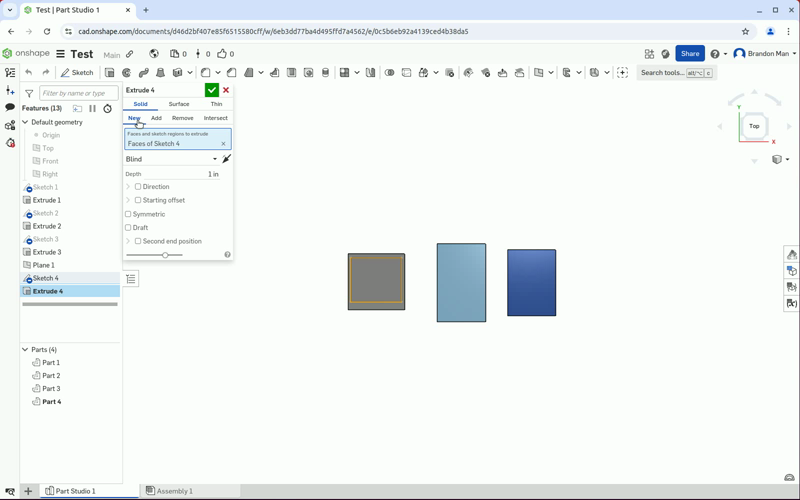
click(137, 120)
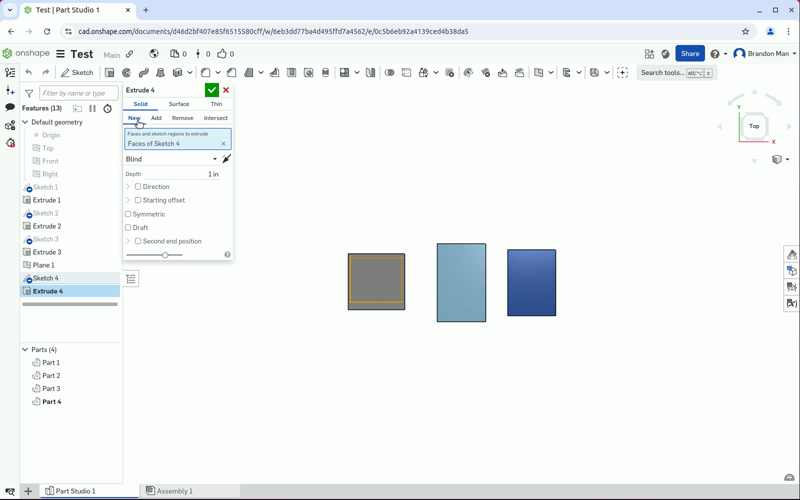
key(tab, 4)
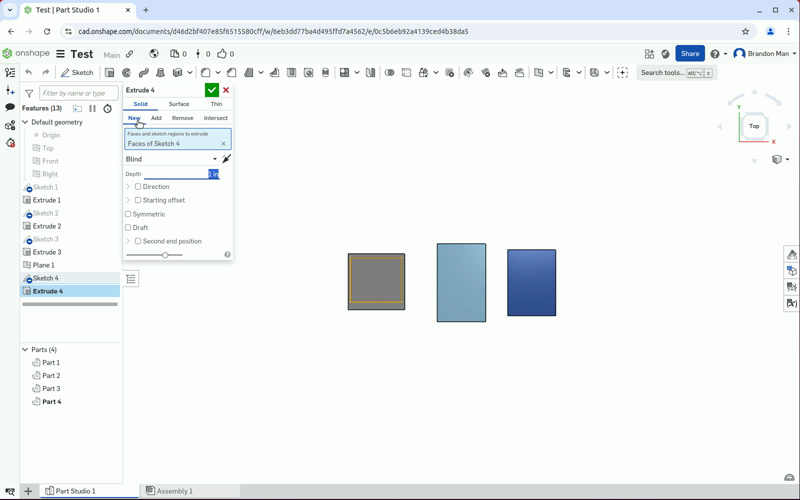
text(0.963)
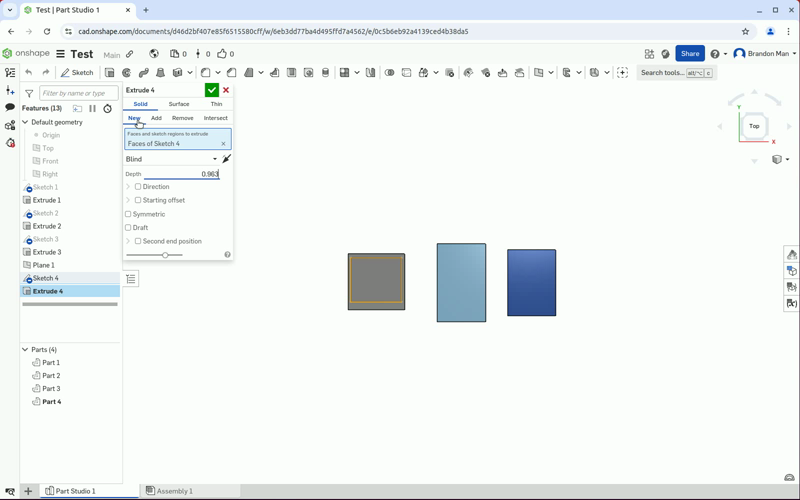
key(enter)
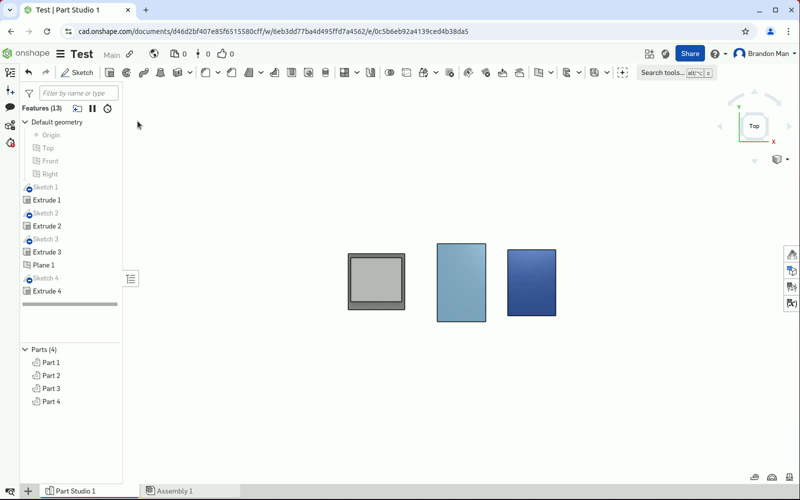
key(shift+h)
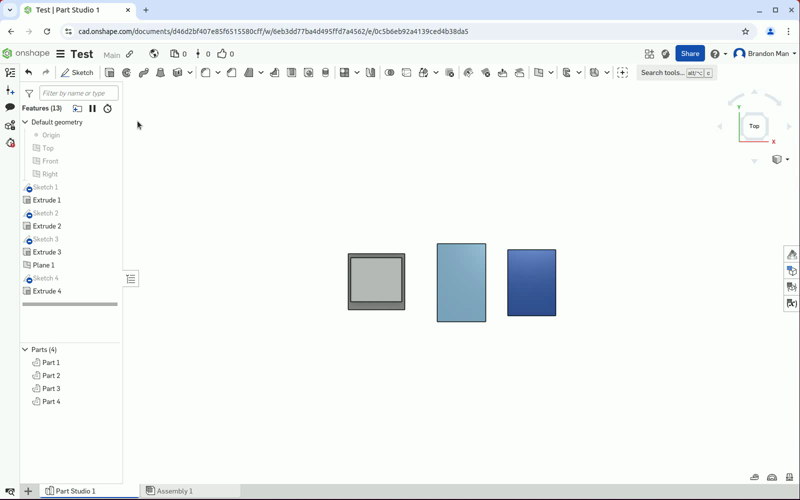
key(shift+h)
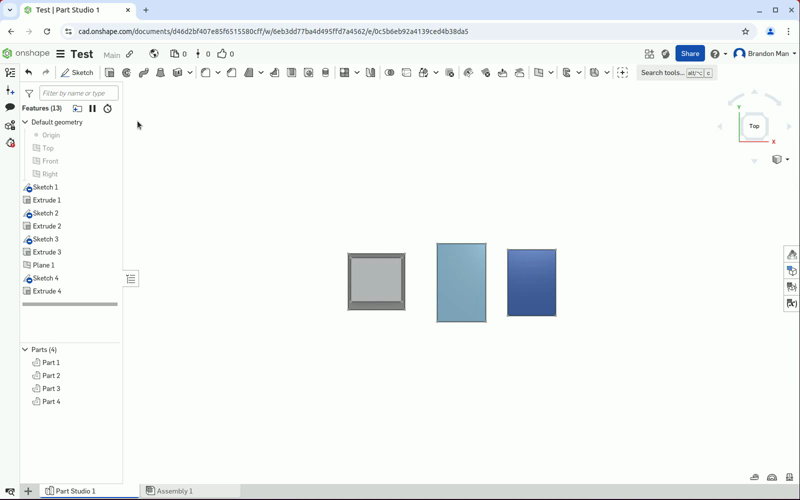
key(shift+7)
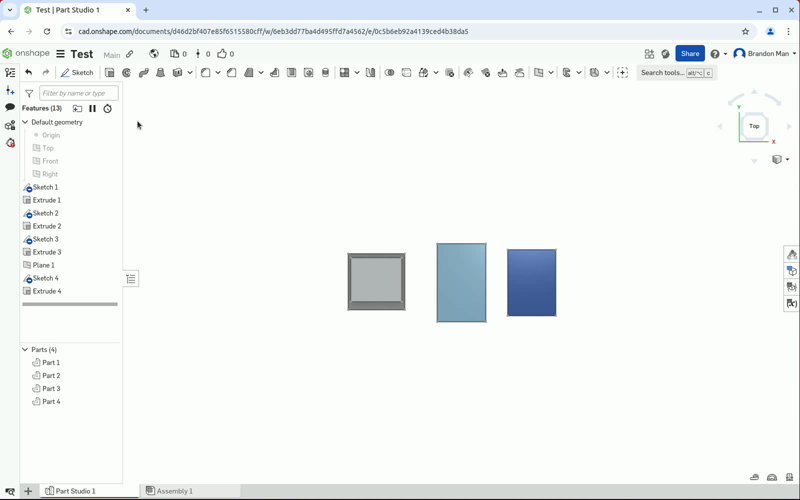
key(up, 3)
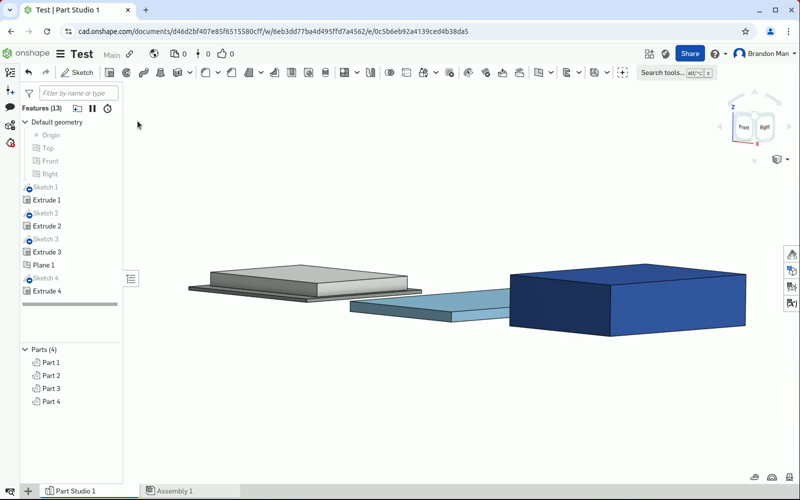
key(left, 3)
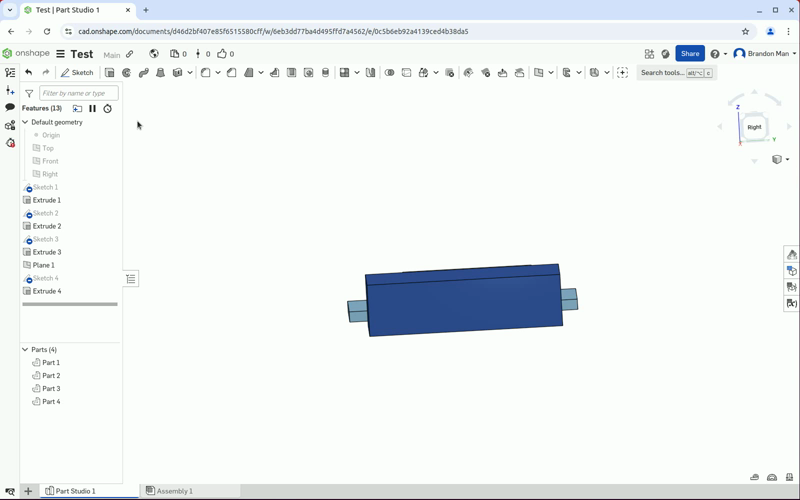
key(right, 3)
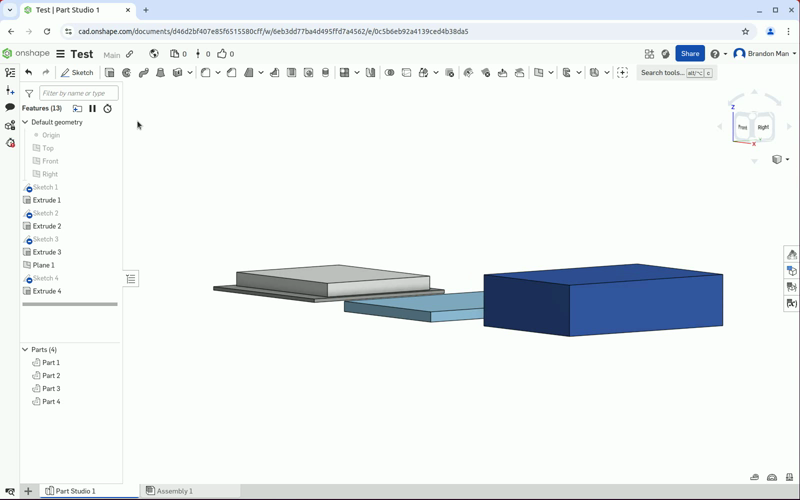
key(down, 3)
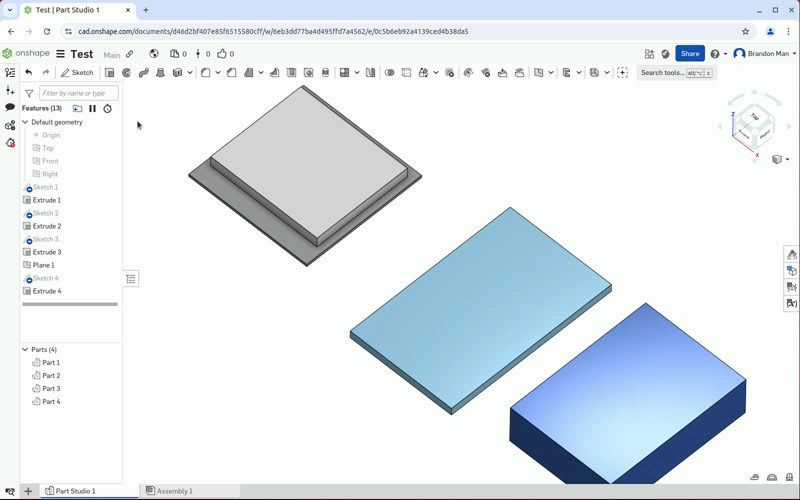
mouse_move(73, 189)
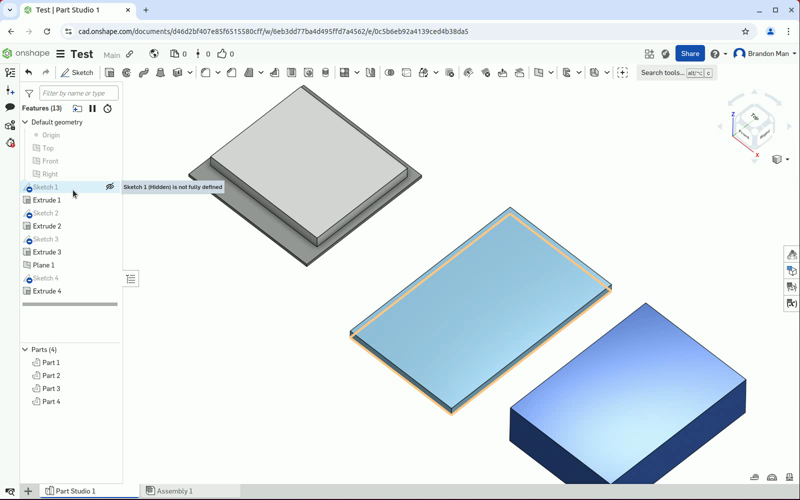
click(73, 189)